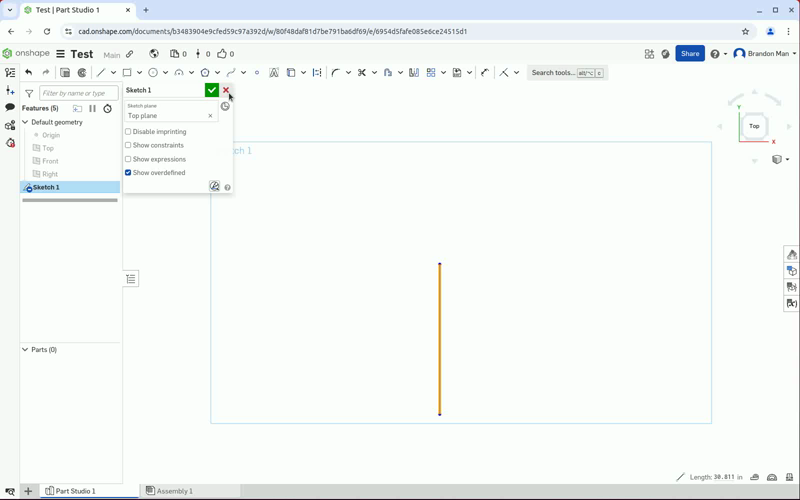
key(shift+h)
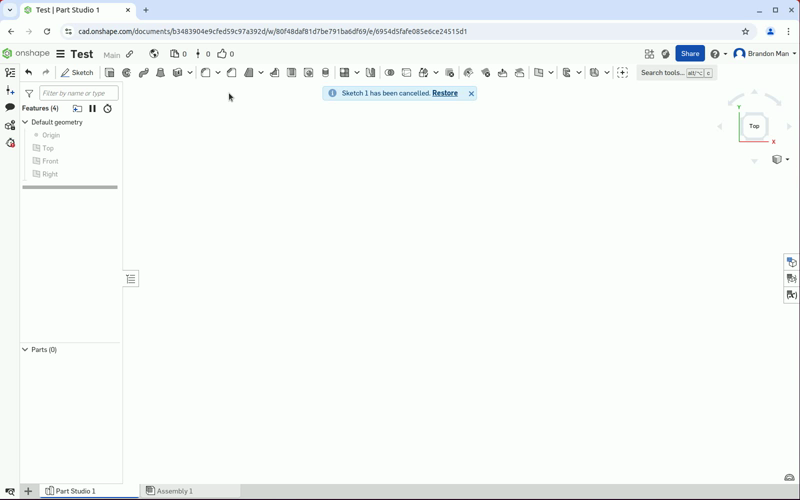
mouse_move(73, 352)
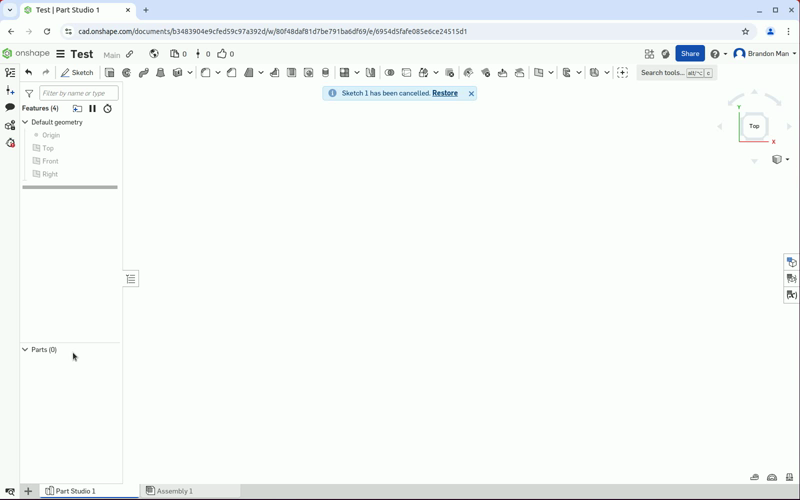
key(y)
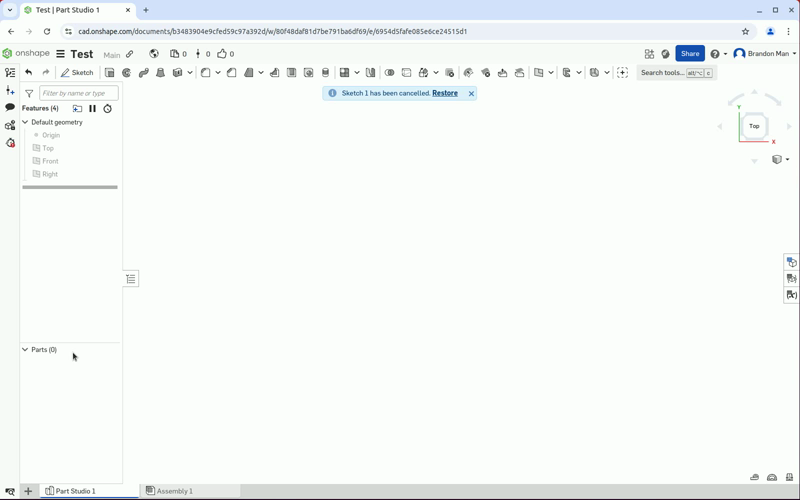
key(shift+p)
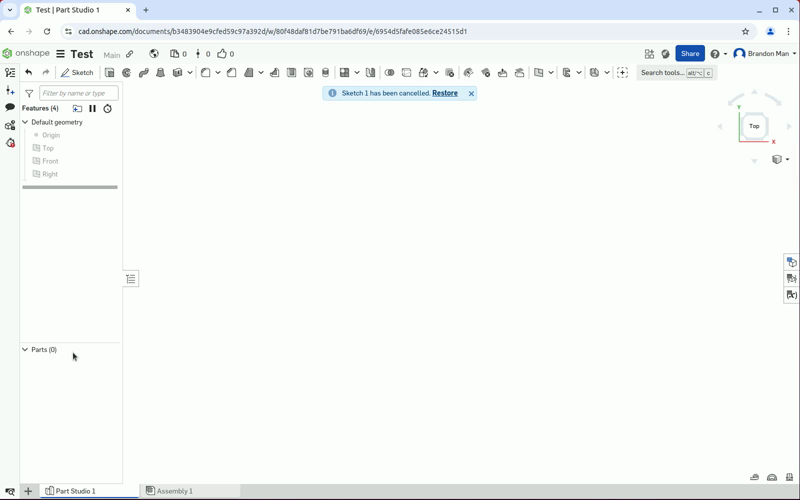
key(space)
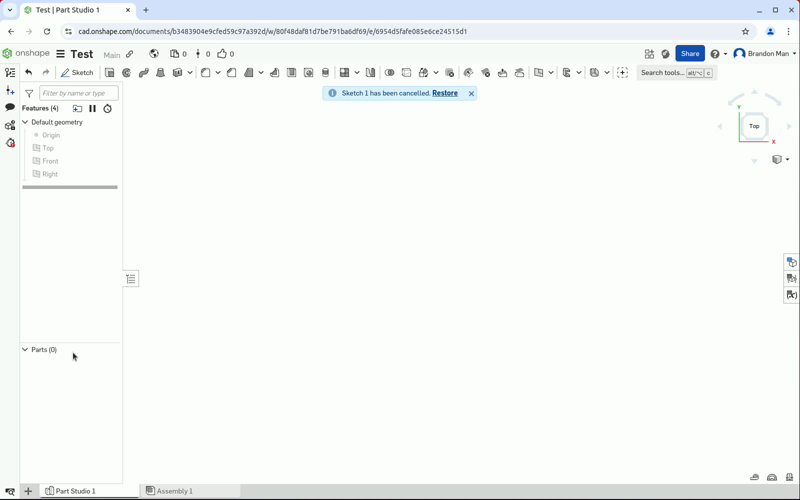
key_down(shift)
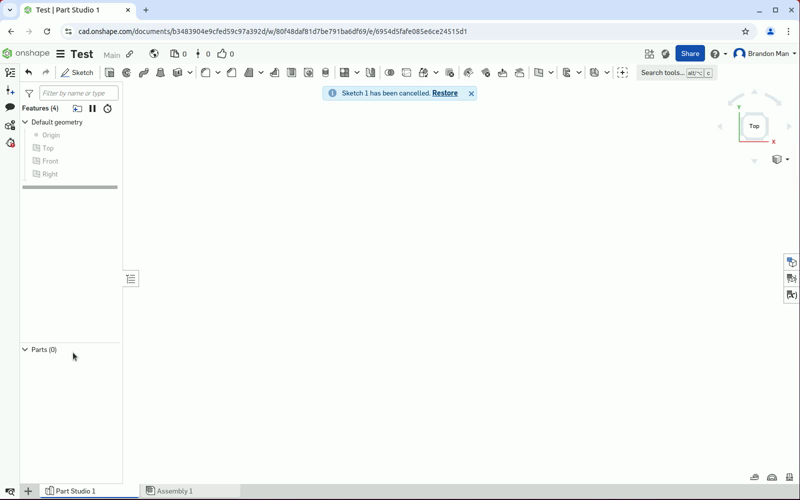
key(up)
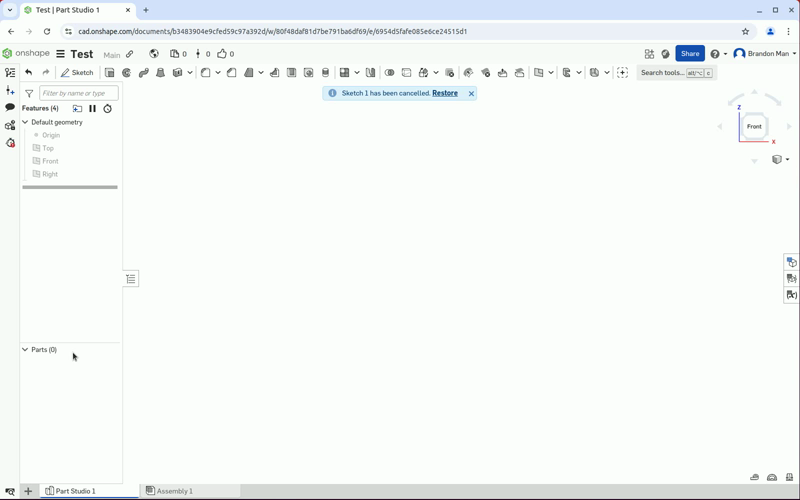
key_up(shift)
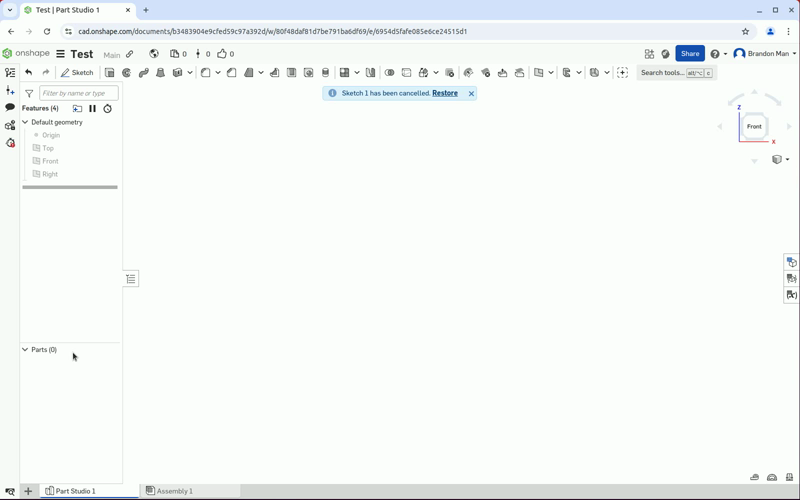
mouse_move(73, 352)
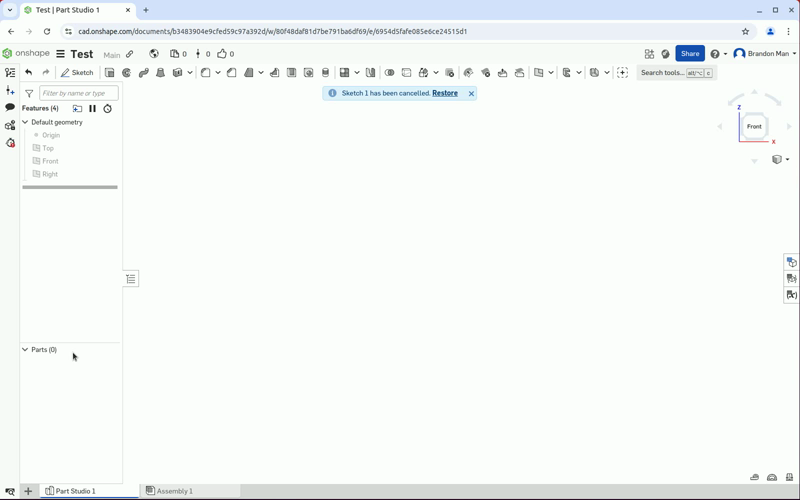
key(shift+y)
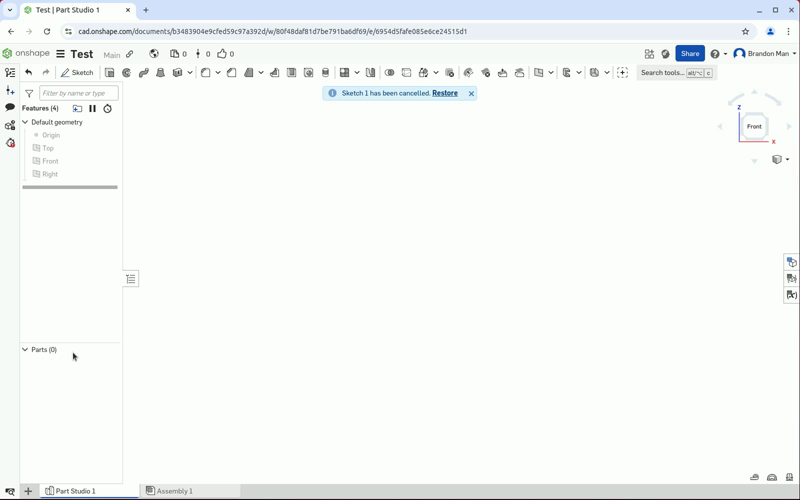
key(shift+s)
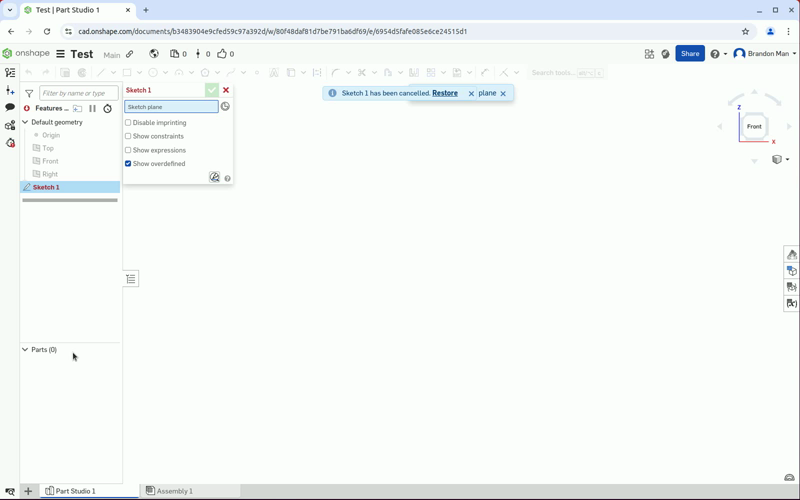
mouse_move(73, 163)
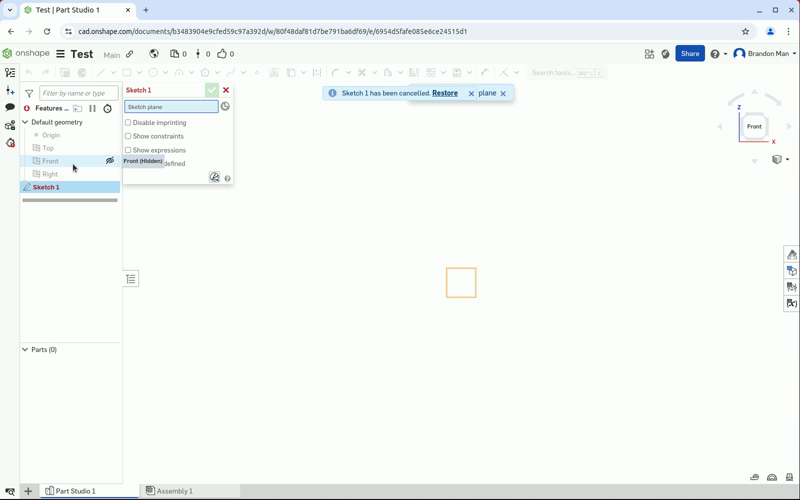
click(73, 163)
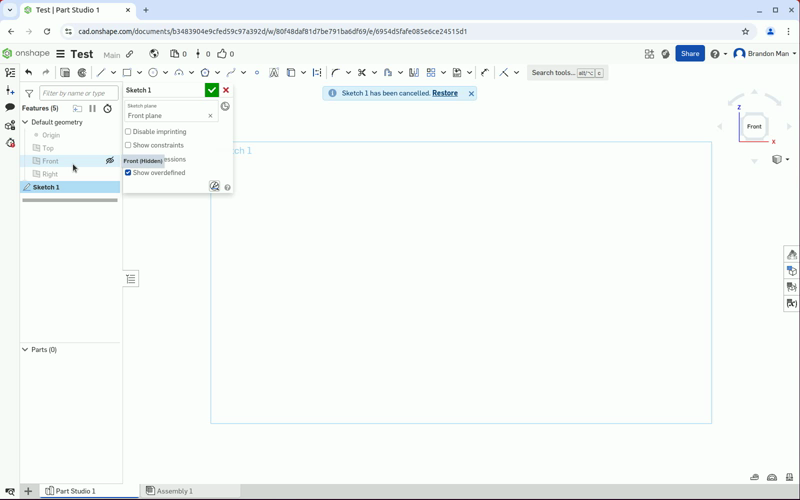
mouse_move(73, 352)
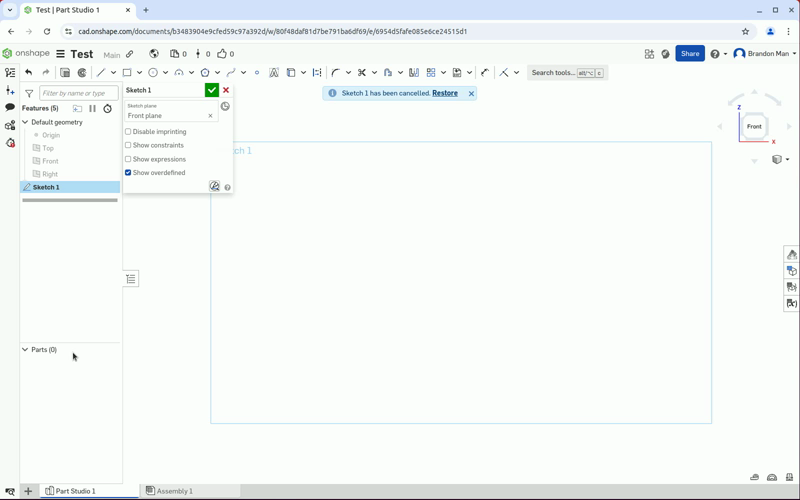
key(y)
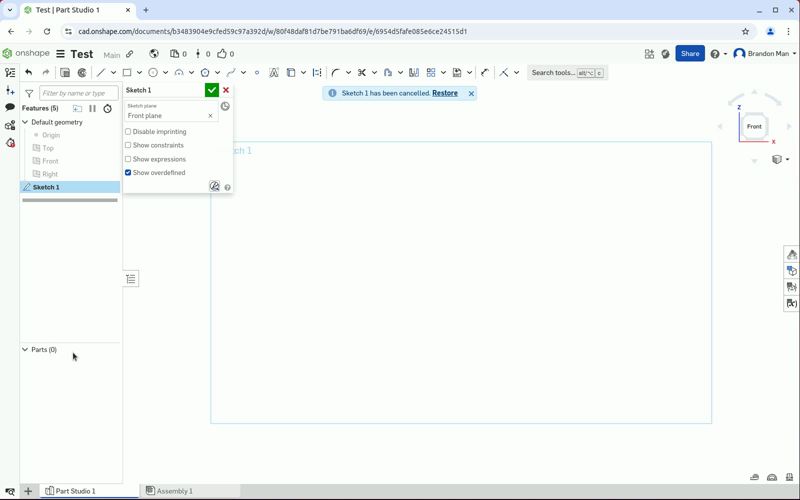
key(l)
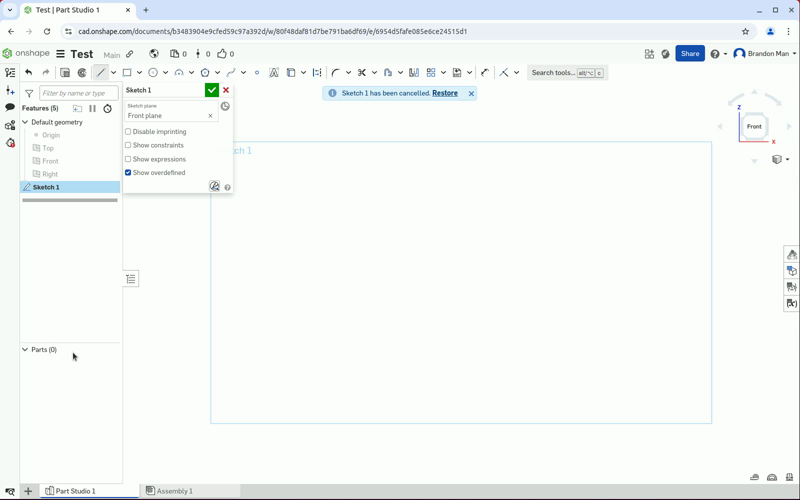
key_down(shift)
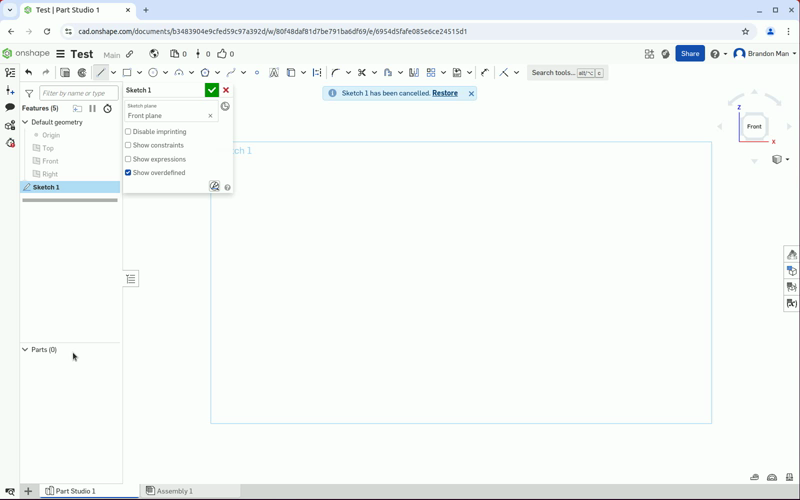
mouse_move(418, 394)
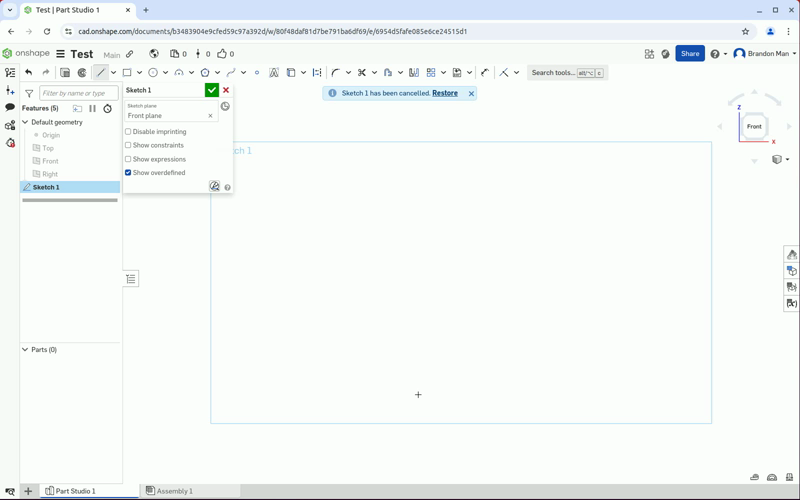
click(418, 394)
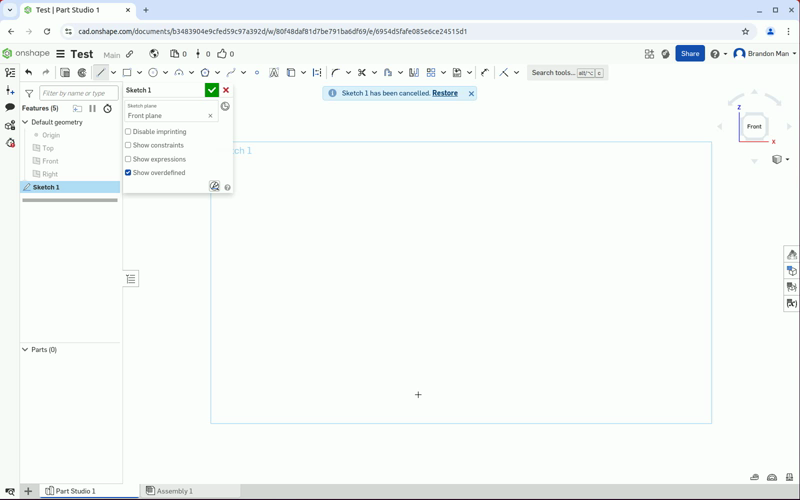
key_up(shift)
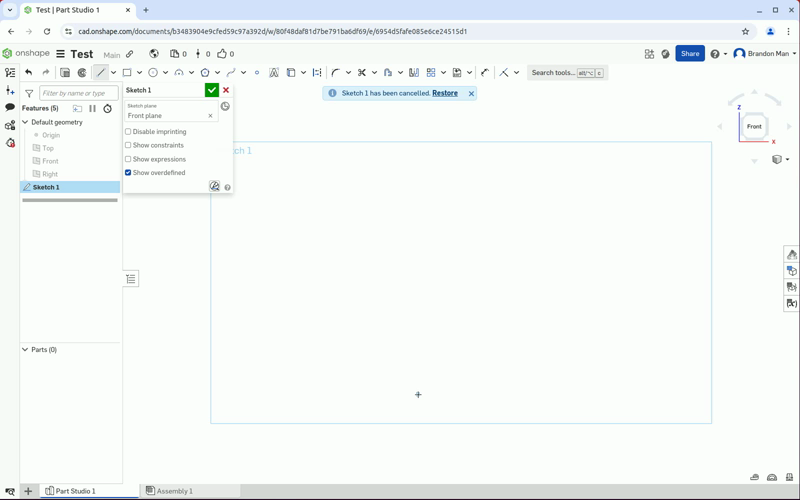
key_down(shift)
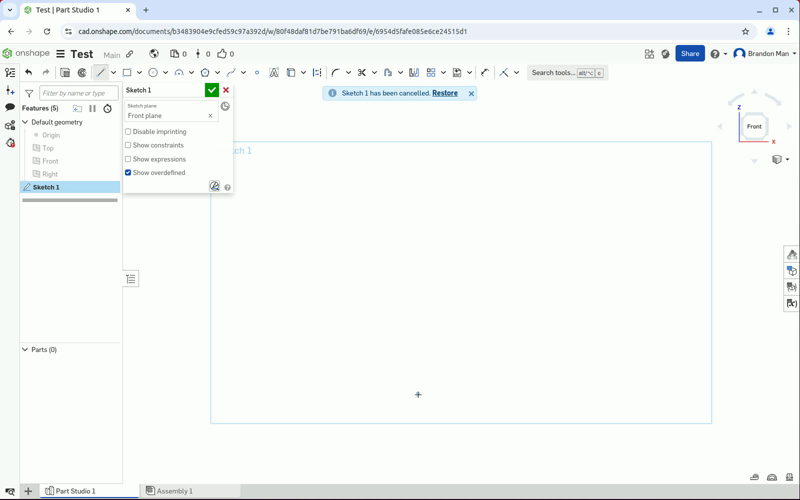
mouse_move(502, 394)
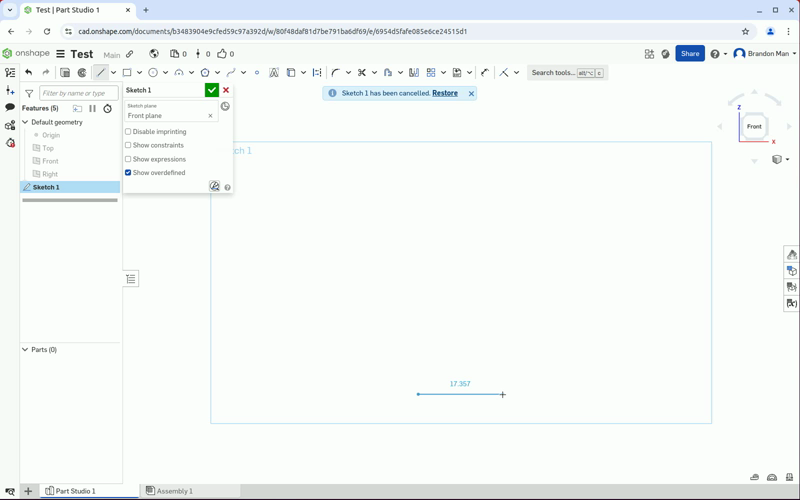
click(502, 394)
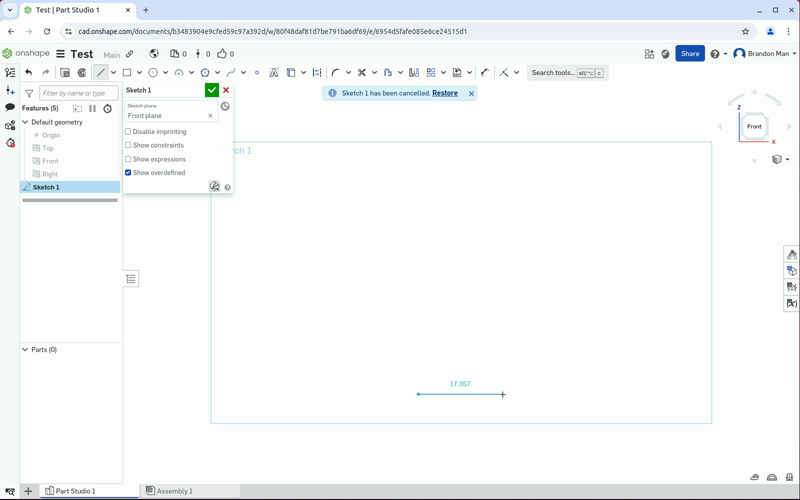
key_up(shift)
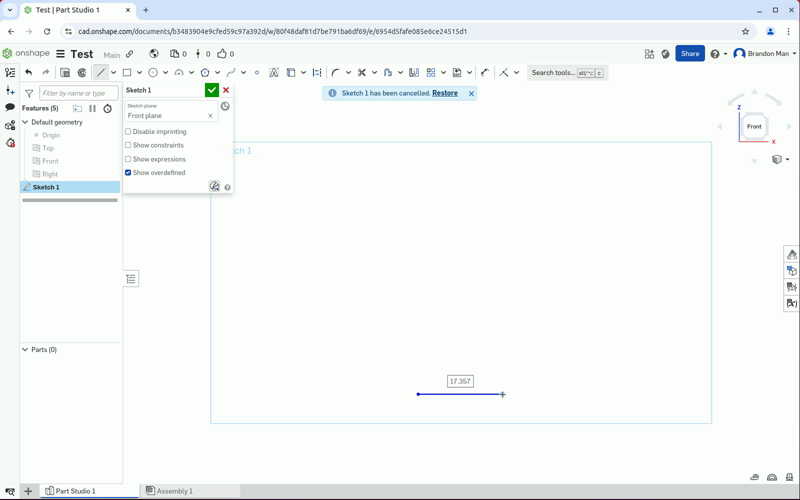
key_down(shift)
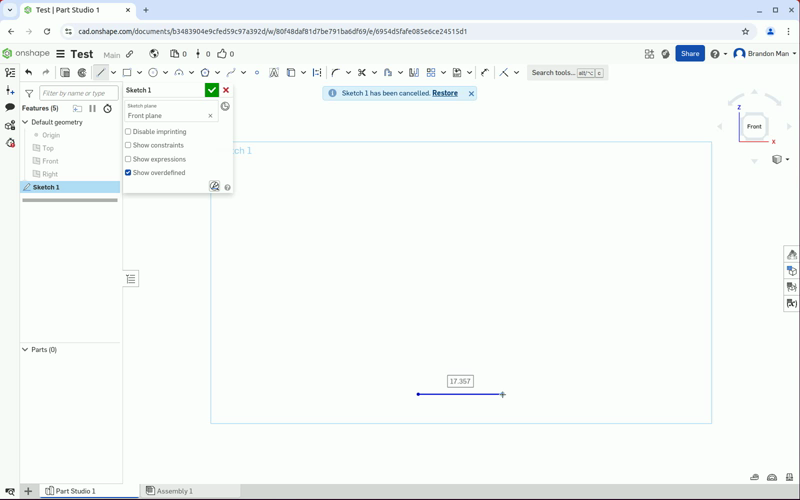
mouse_move(502, 172)
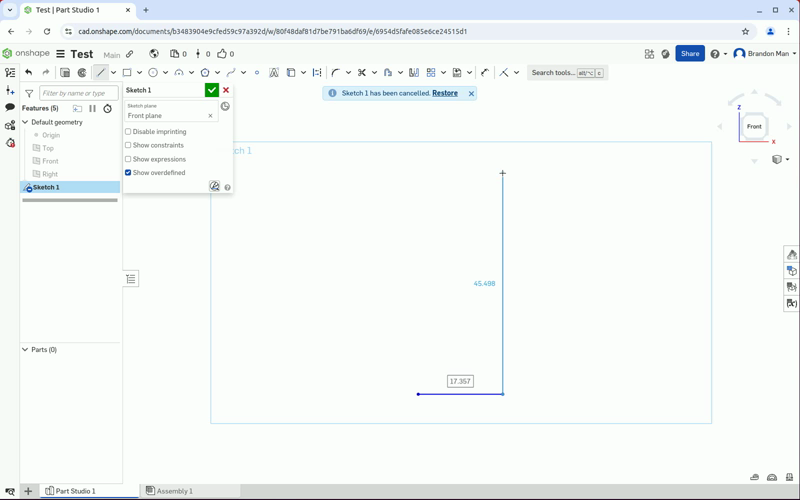
click(502, 172)
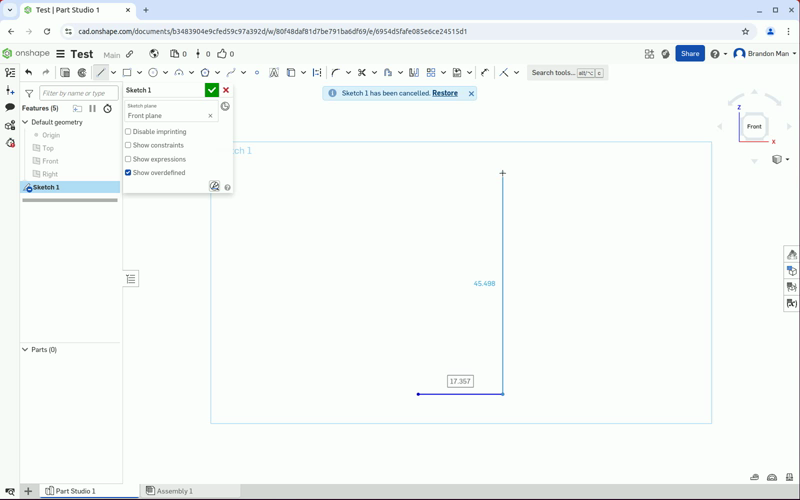
key_up(shift)
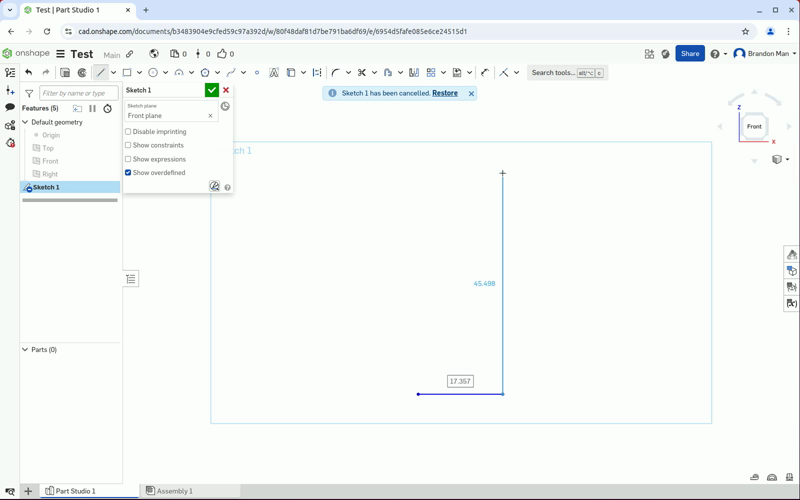
key_down(shift)
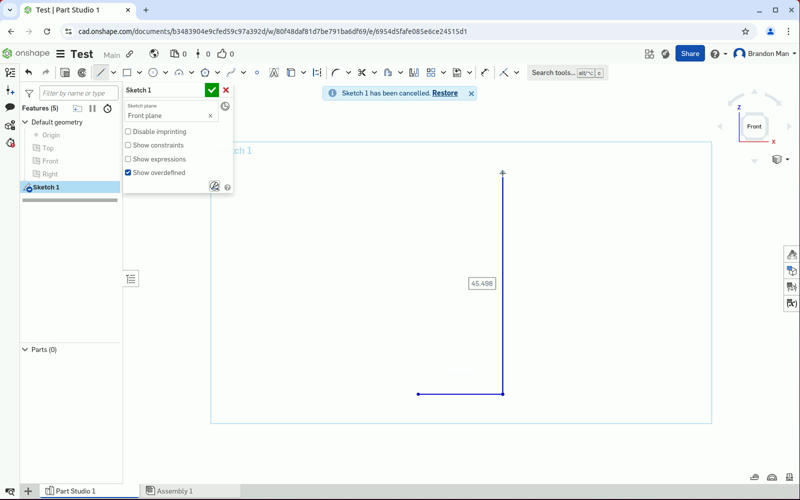
mouse_move(418, 172)
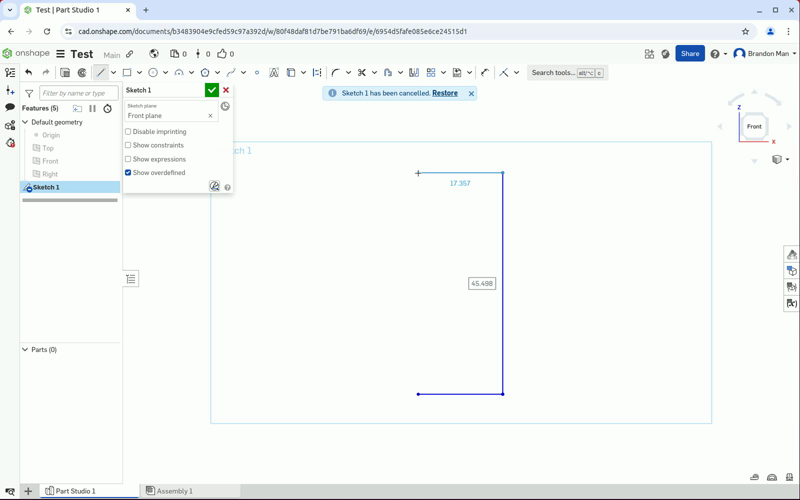
click(418, 172)
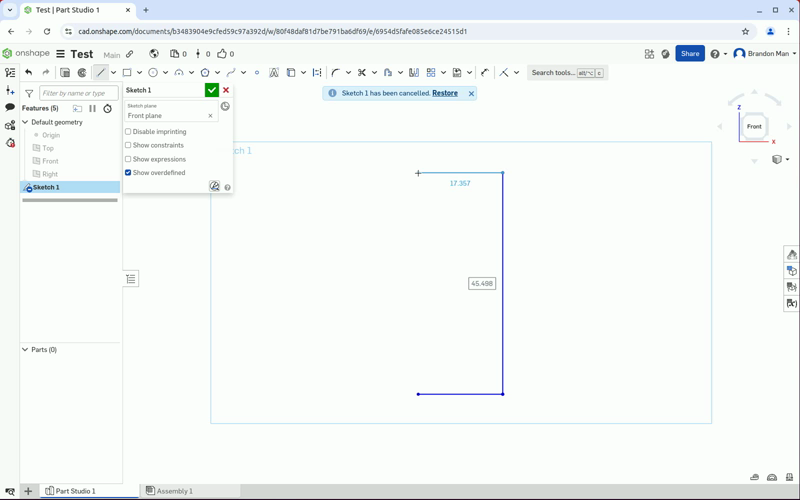
key_up(shift)
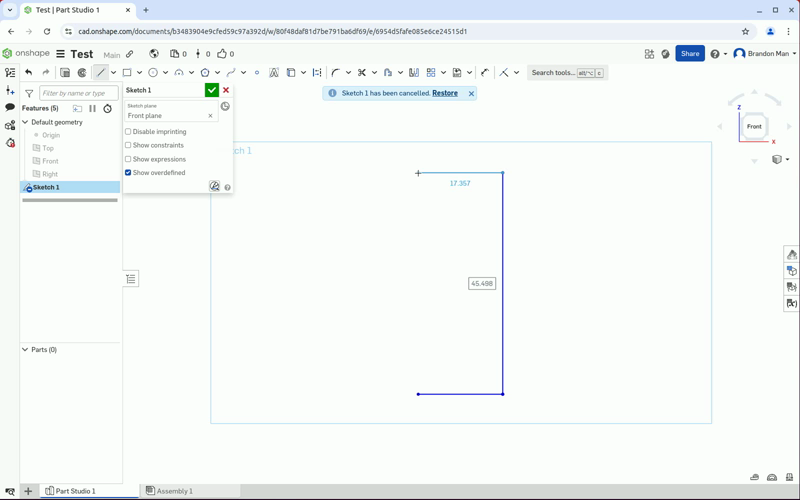
key_down(shift)
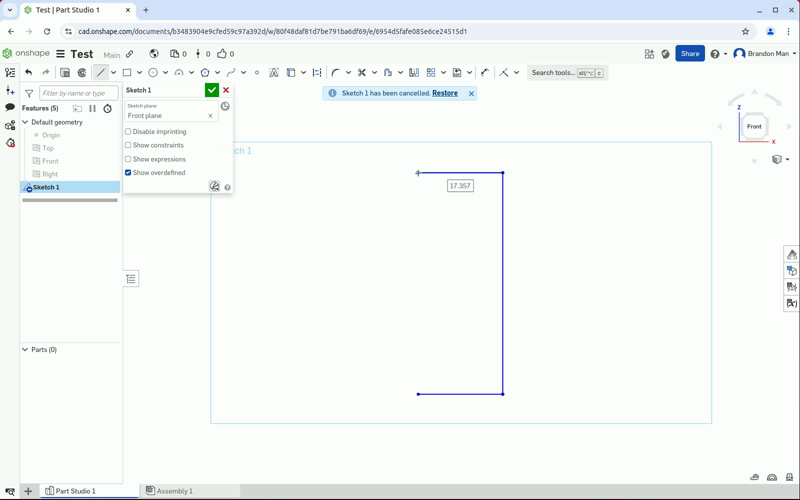
mouse_move(418, 394)
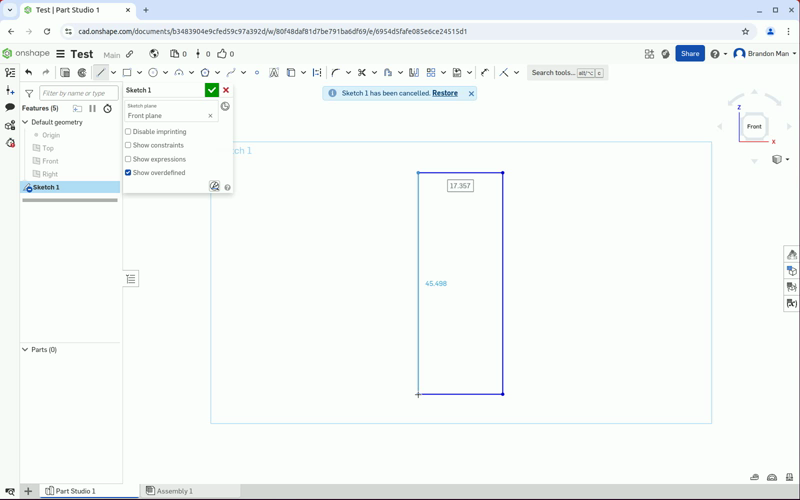
key_up(shift)
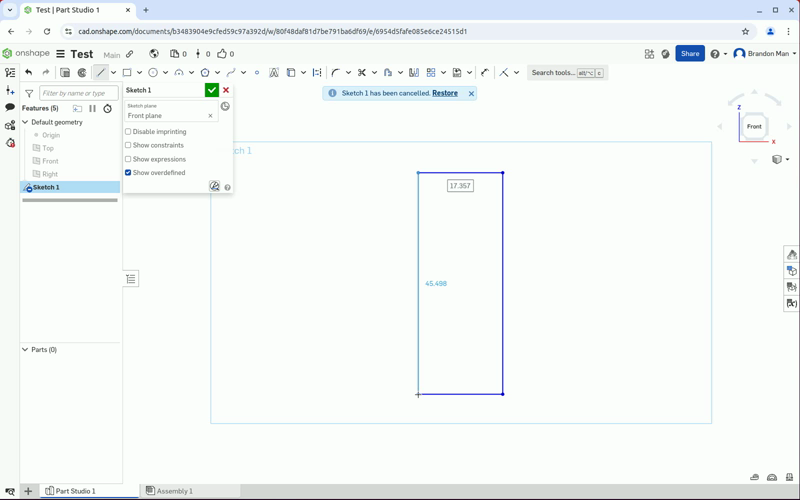
click(418, 394)
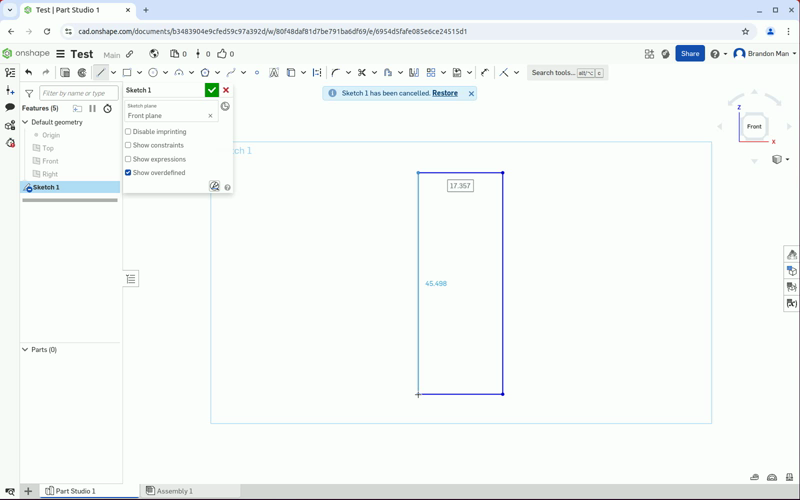
key(esc)
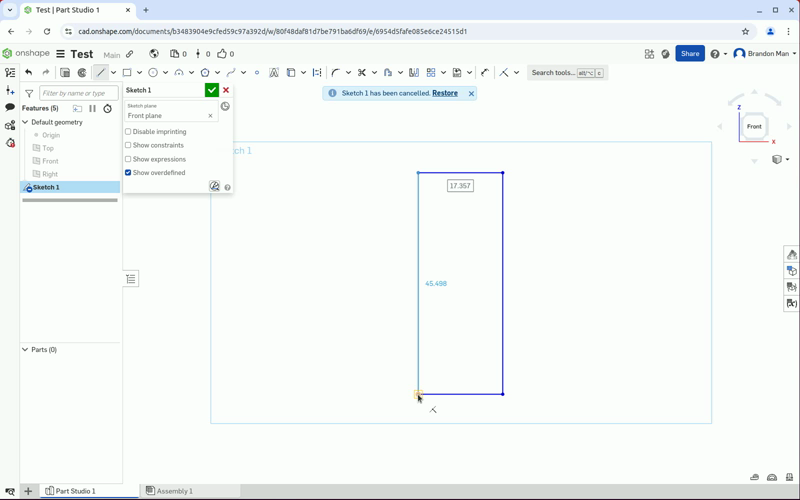
key(l)
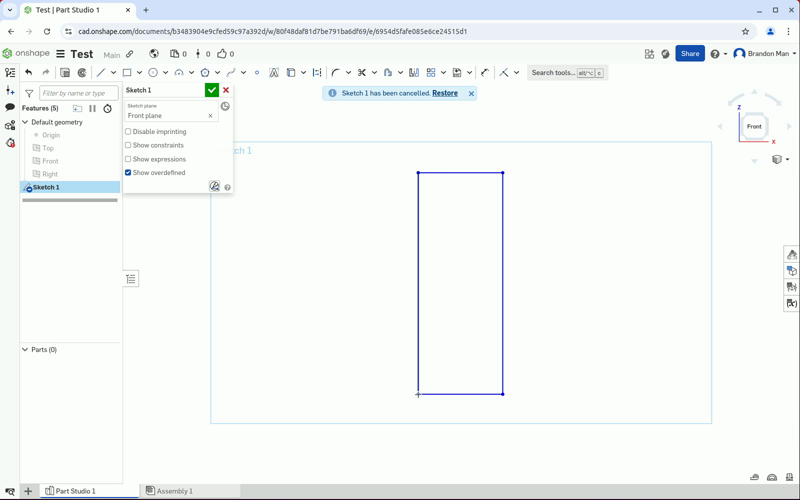
key_down(shift)
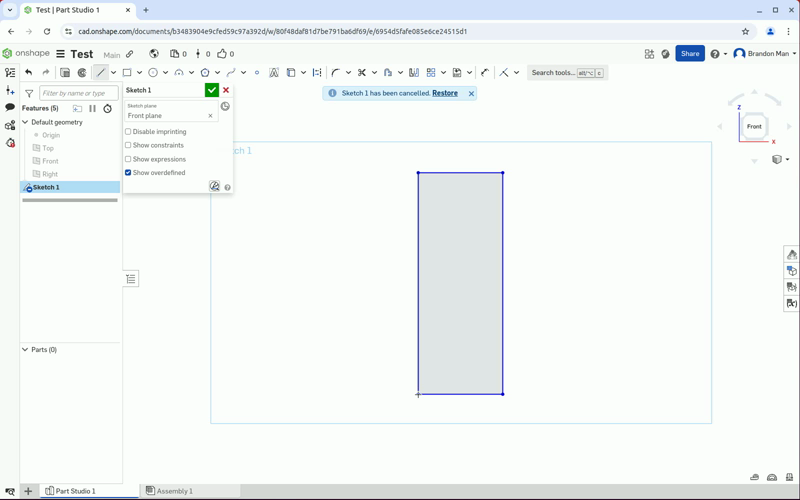
mouse_move(430, 373)
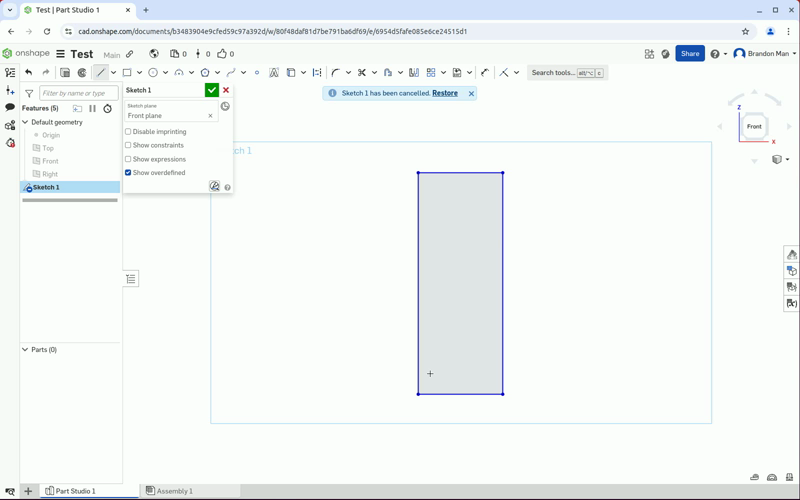
click(430, 373)
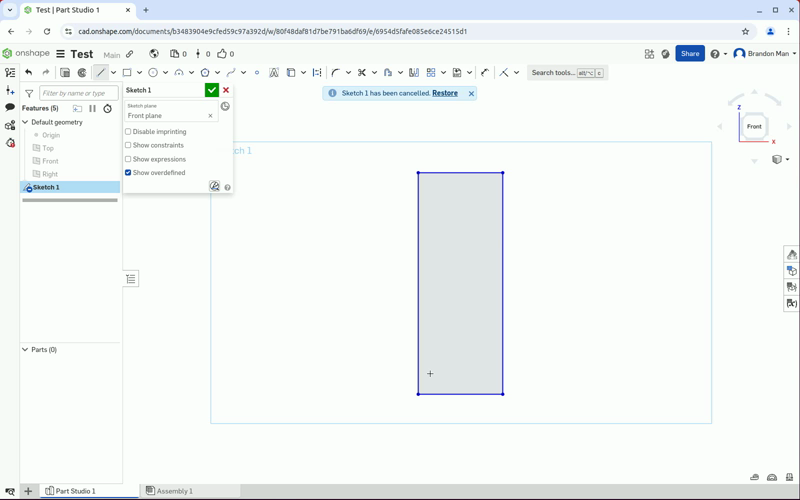
key_up(shift)
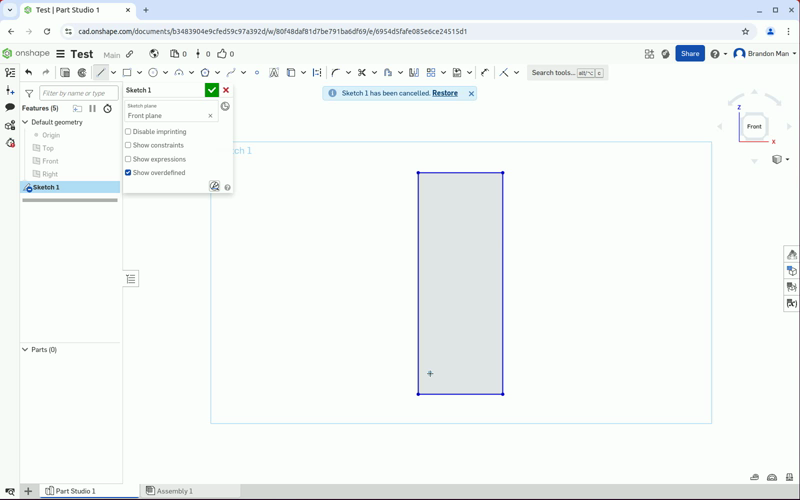
key_down(shift)
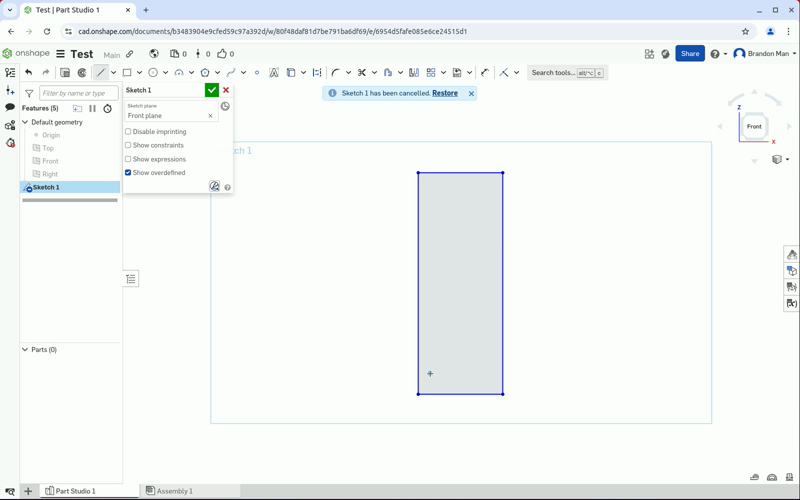
mouse_move(460, 373)
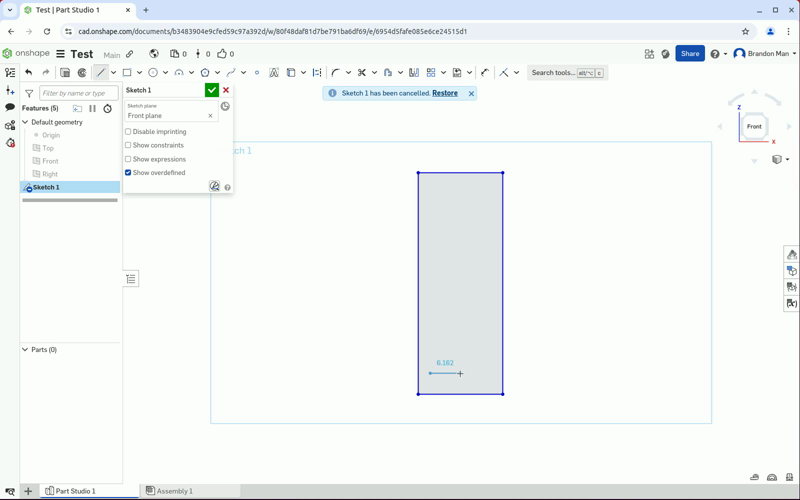
mouse_move(488, 373)
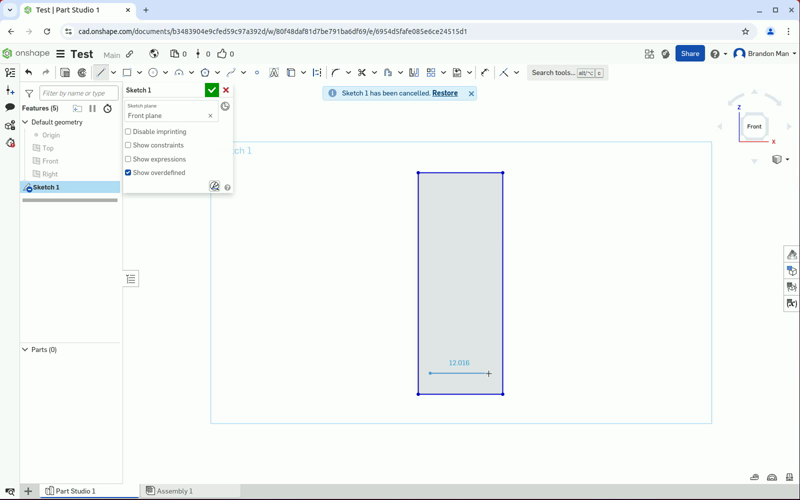
click(488, 373)
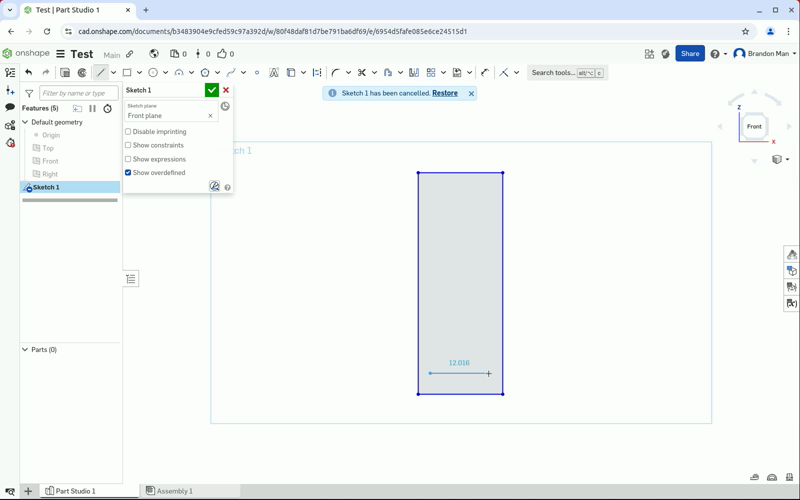
key_up(shift)
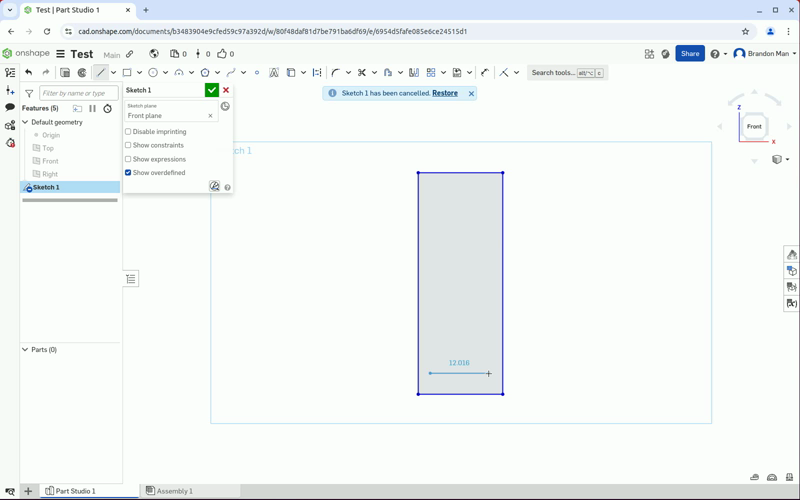
key_down(shift)
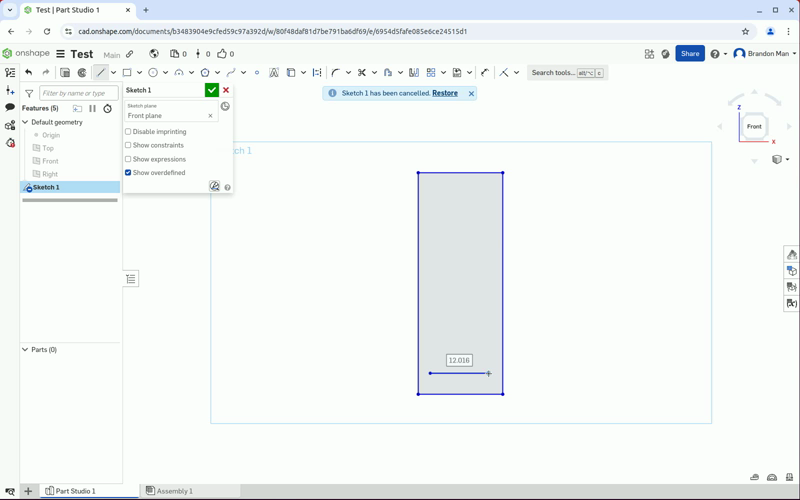
mouse_move(488, 184)
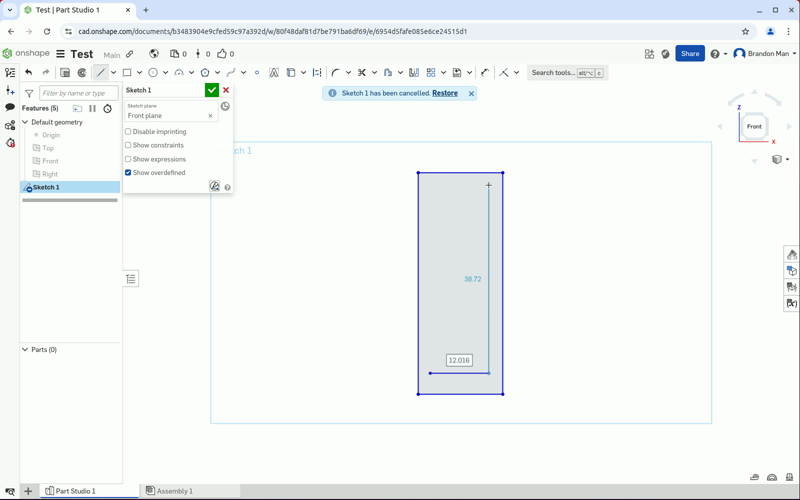
click(488, 184)
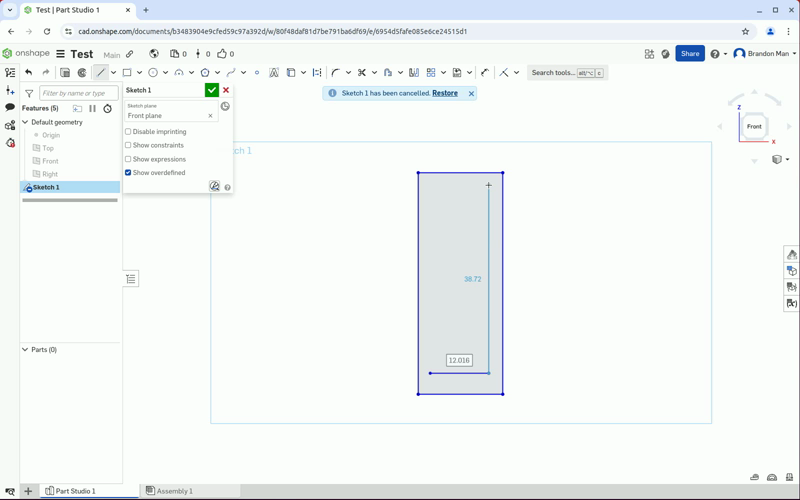
key_up(shift)
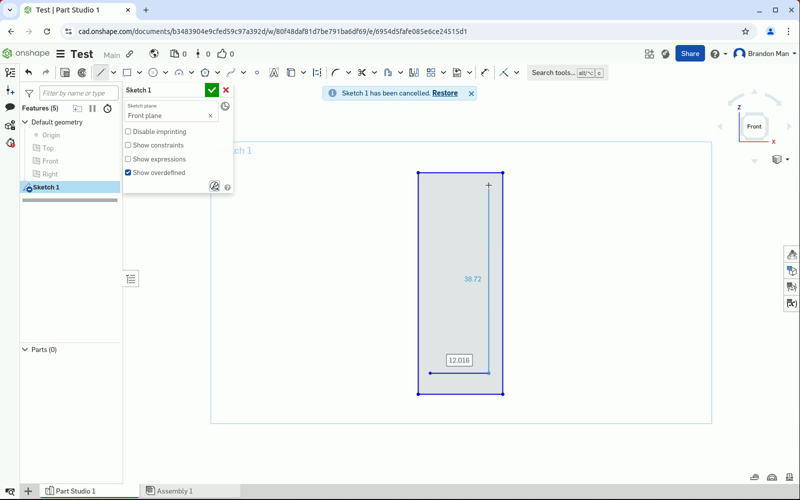
key_down(shift)
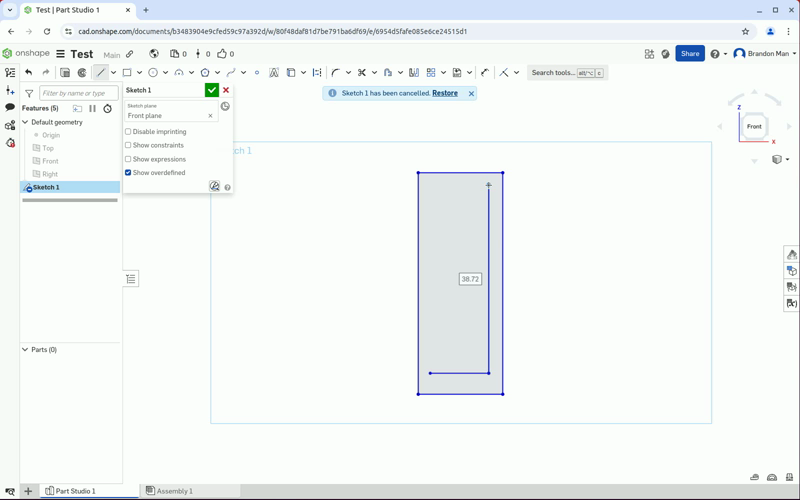
mouse_move(518, 184)
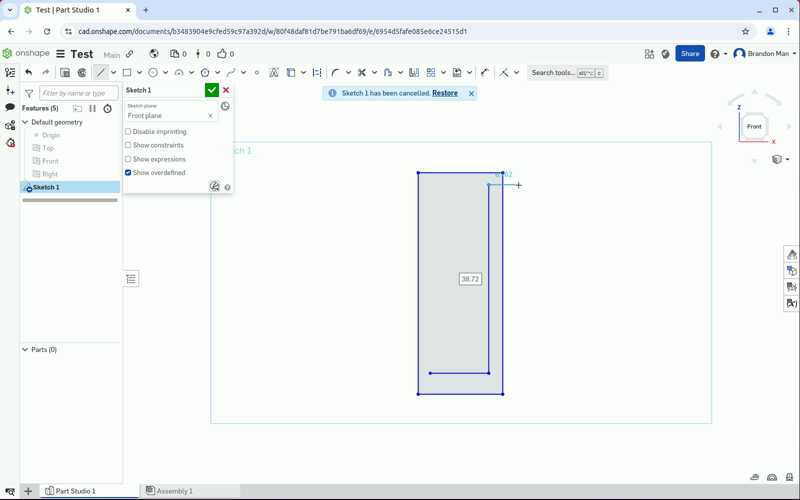
mouse_move(430, 184)
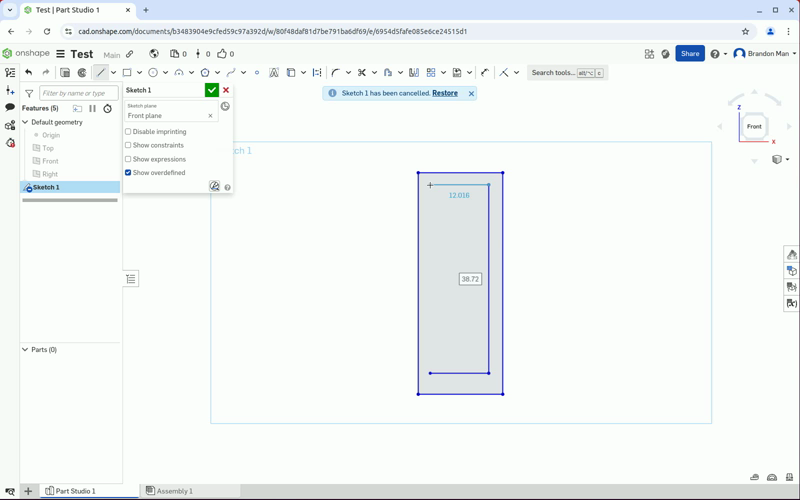
click(430, 184)
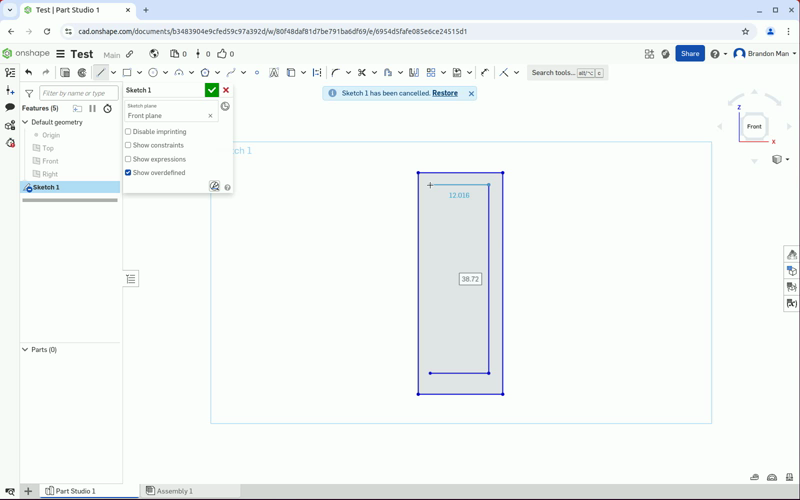
key_up(shift)
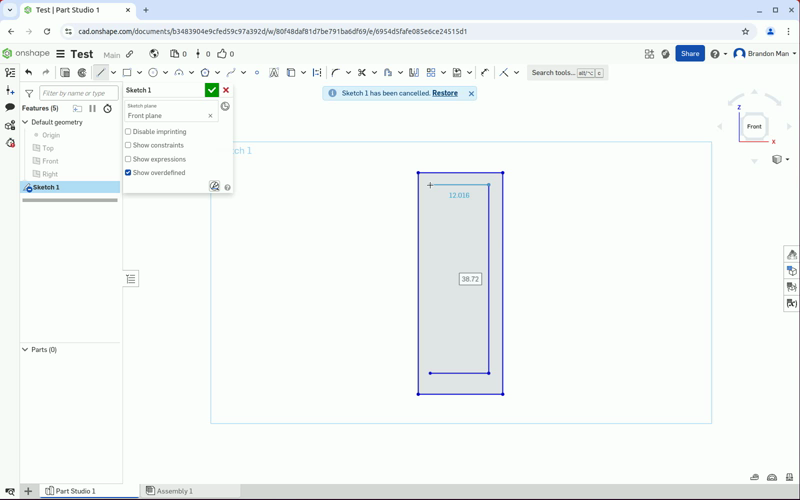
key_down(shift)
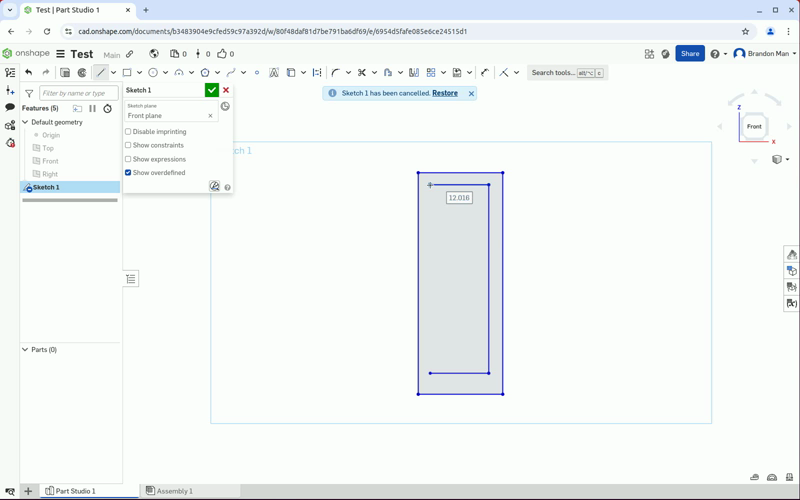
mouse_move(430, 373)
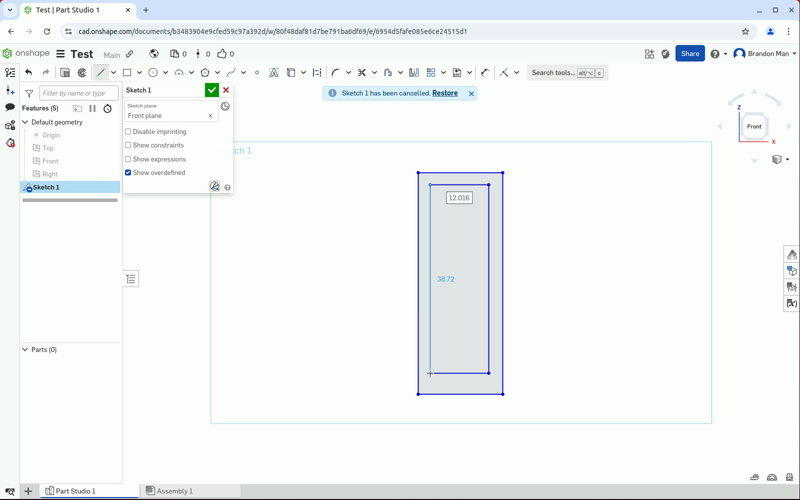
key_up(shift)
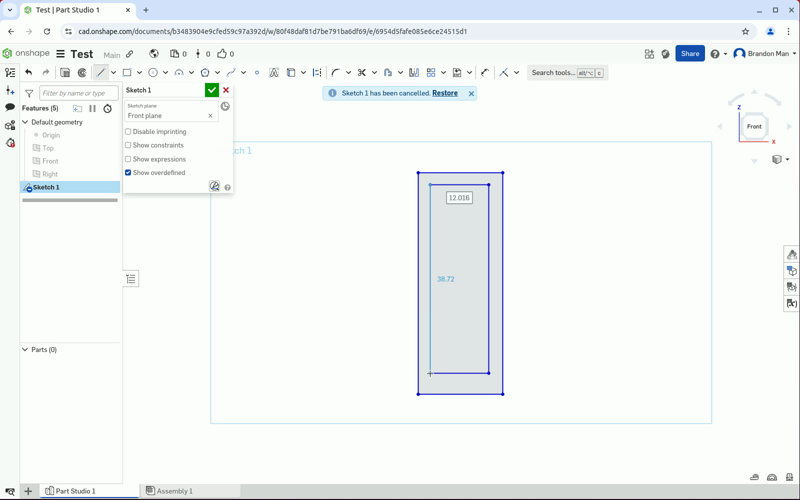
click(430, 373)
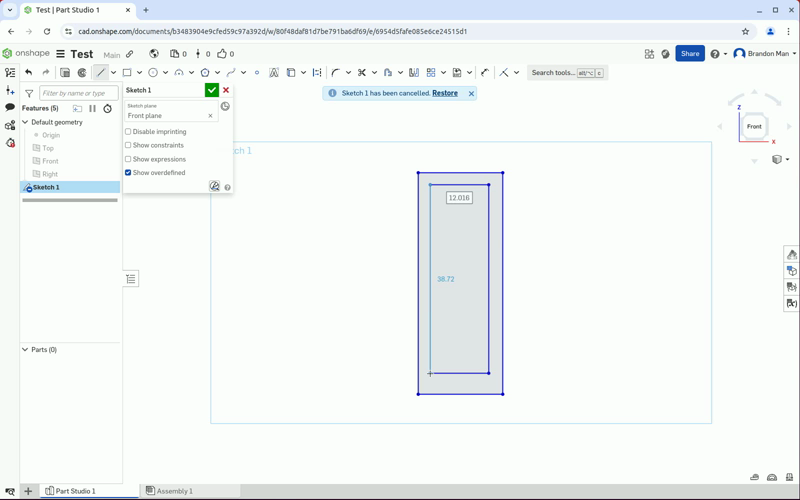
key(esc)
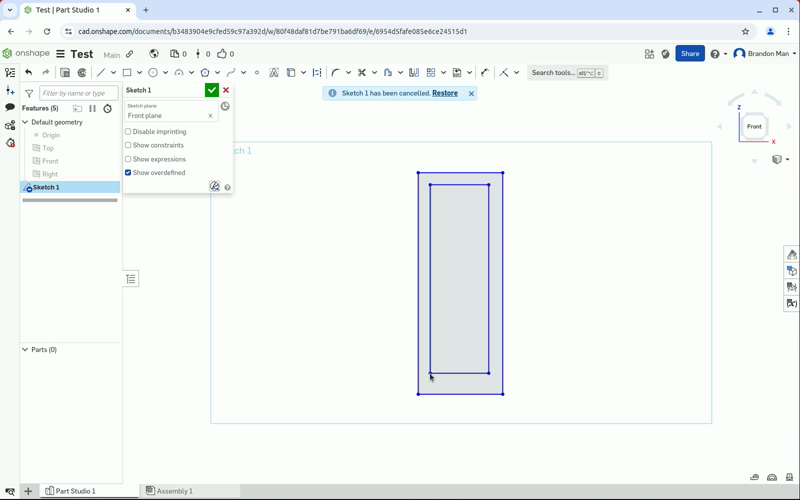
mouse_move(496, 205)
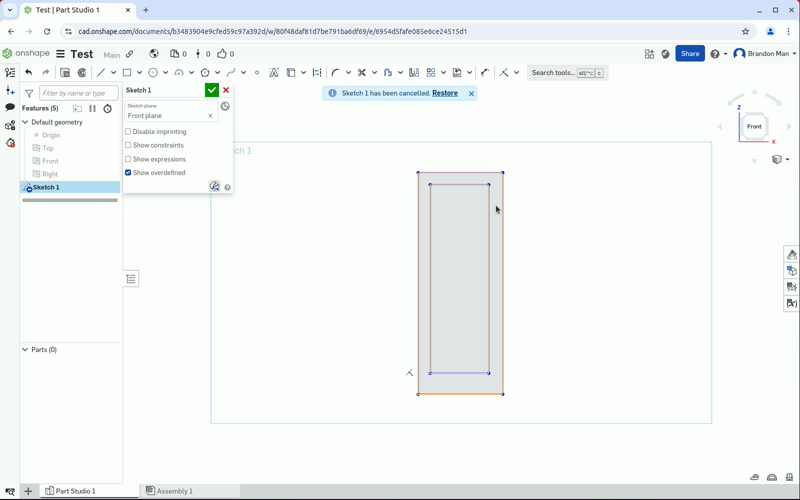
click(496, 205)
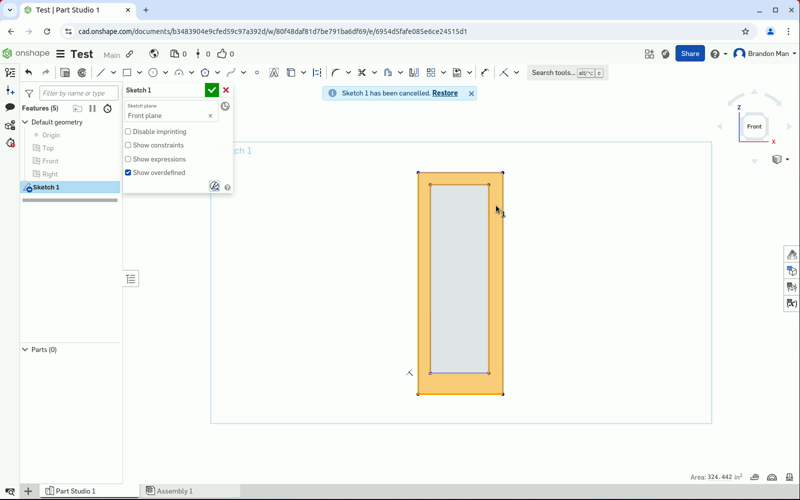
mouse_move(73, 352)
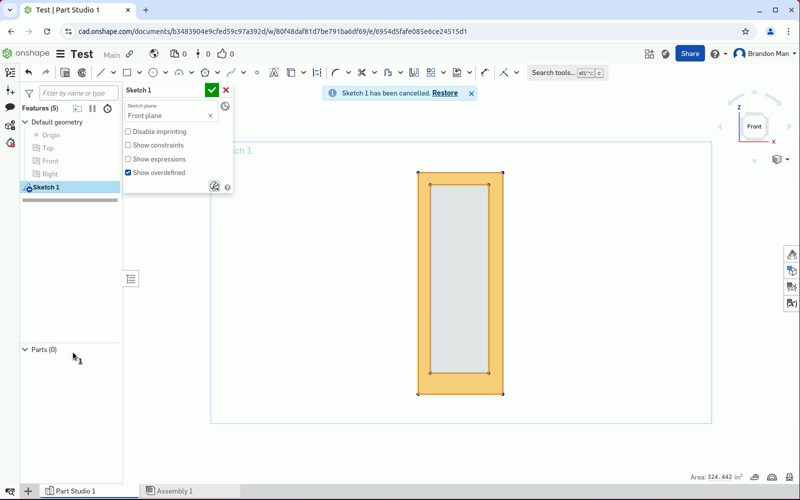
key(shift+y)
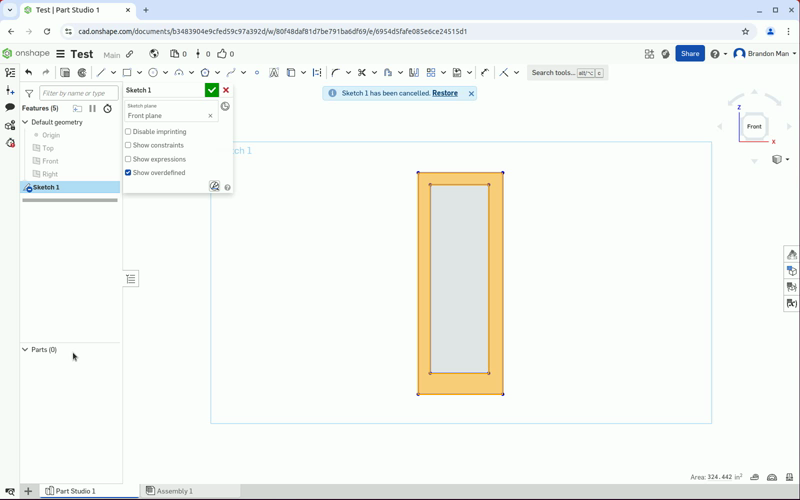
key(shift+e)
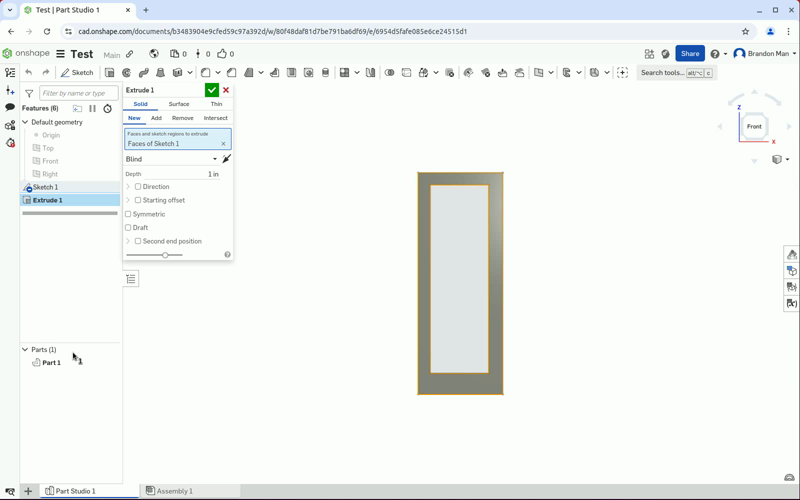
mouse_move(143, 106)
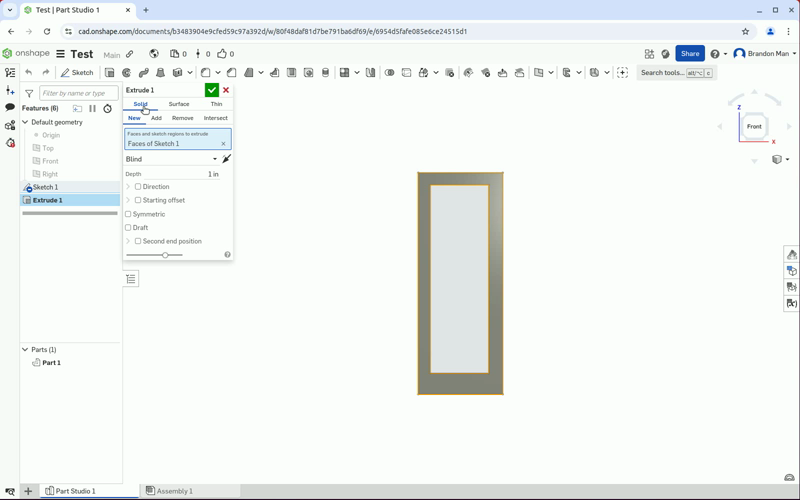
click(143, 106)
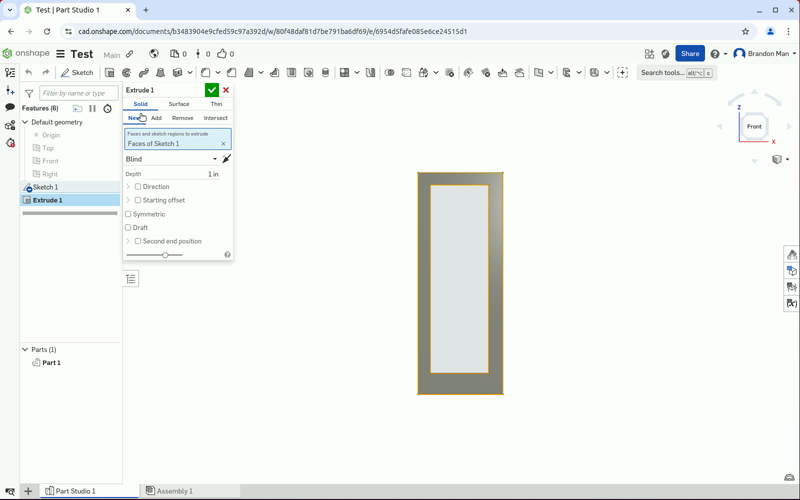
mouse_move(137, 120)
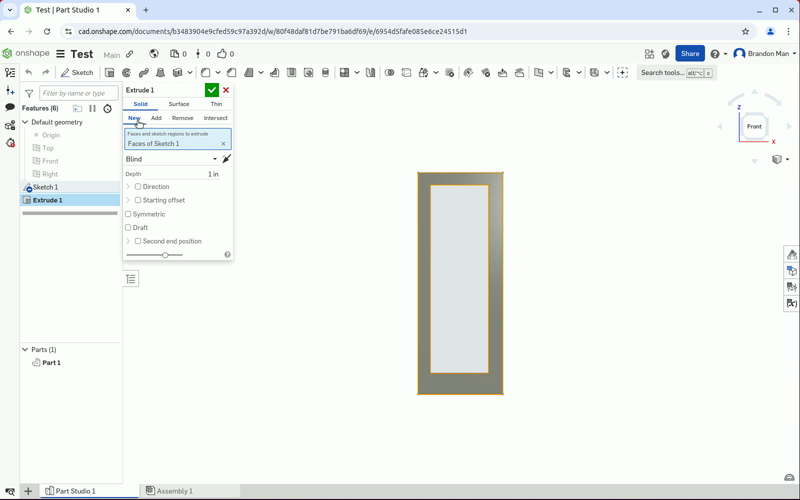
click(137, 120)
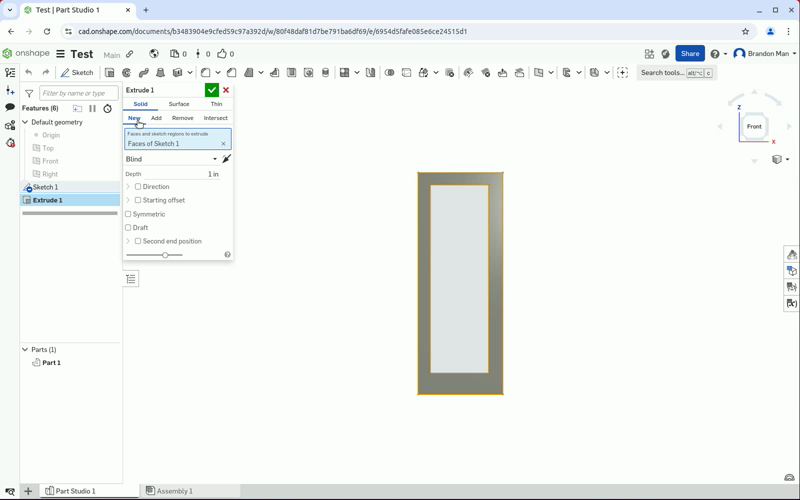
key(tab, 4)
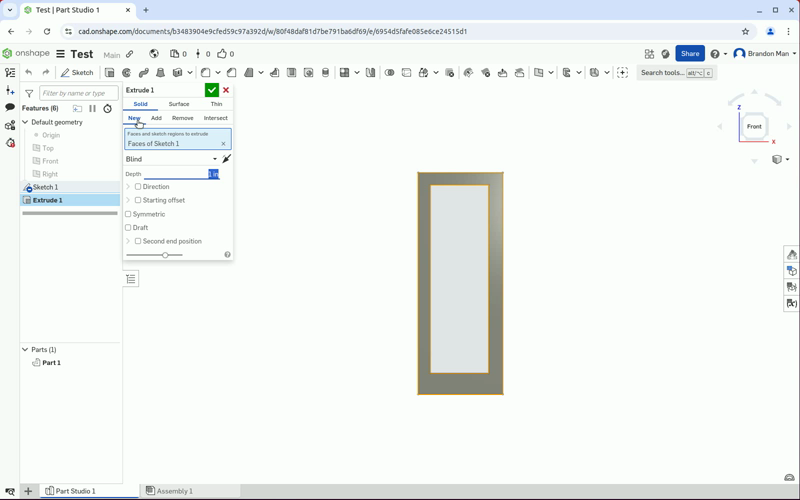
text(0.481)
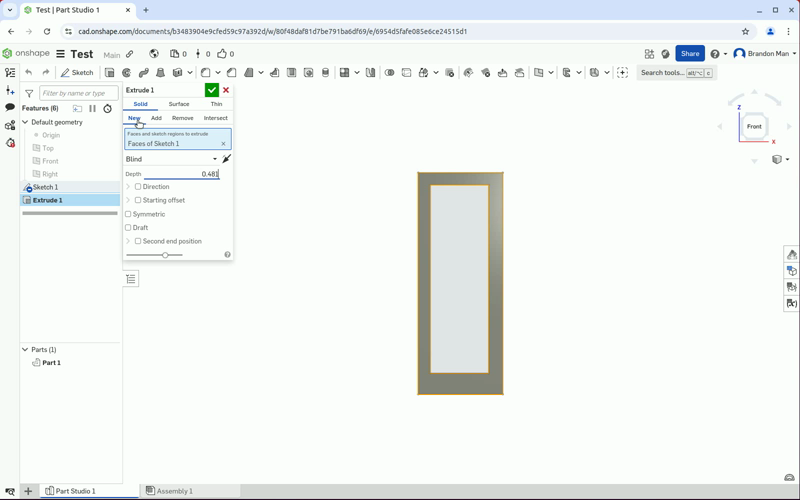
key(tab, 3)
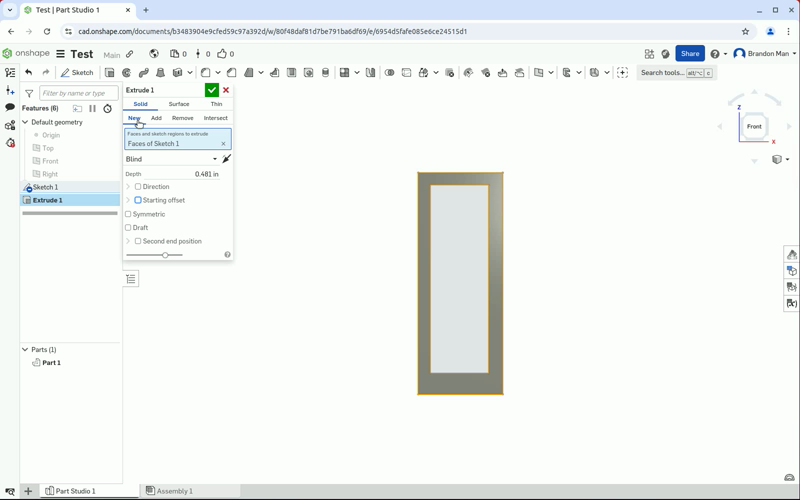
key(tab, 2)
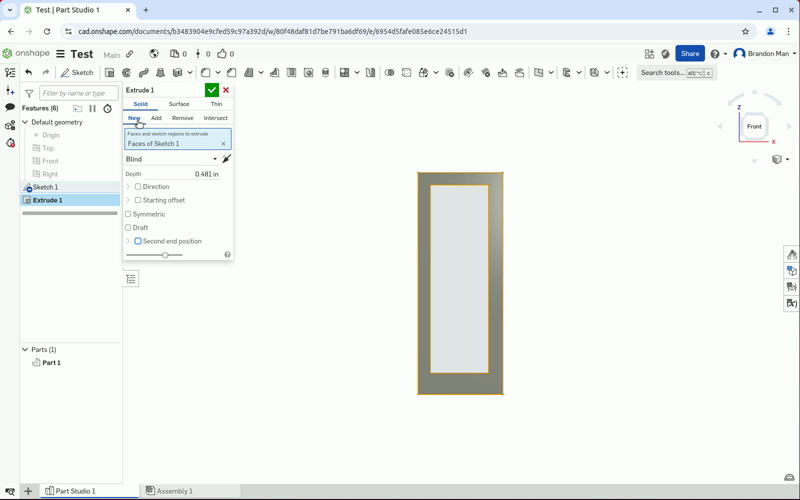
key(space)
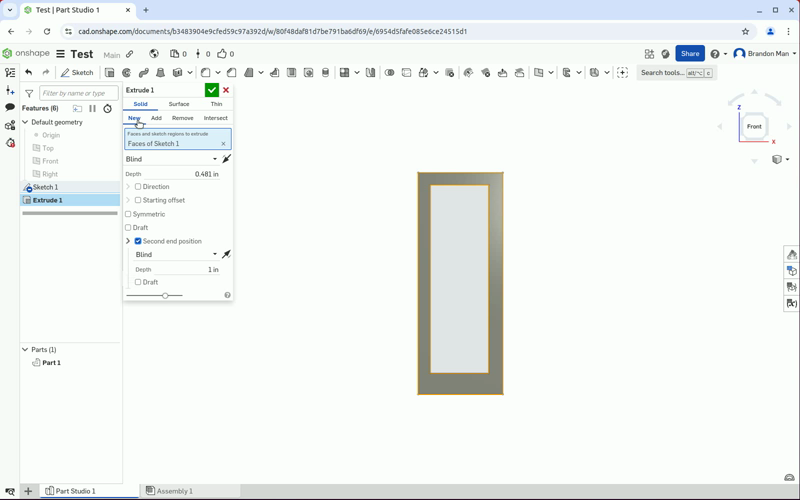
key(tab, 3)
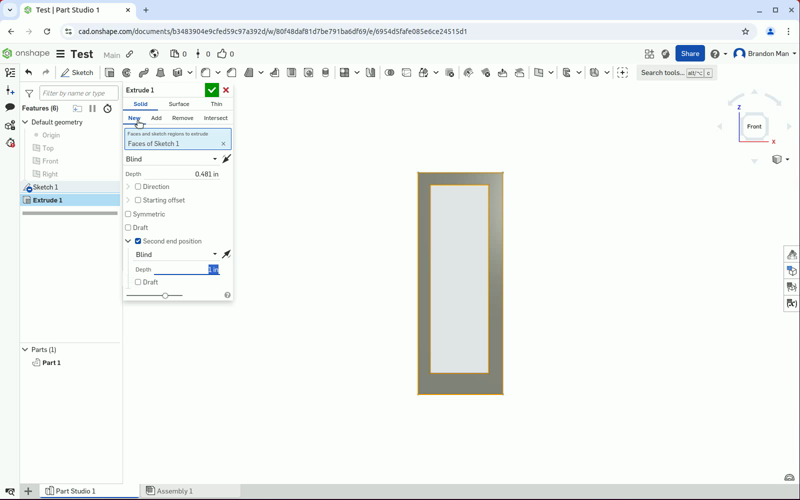
text(0.481)
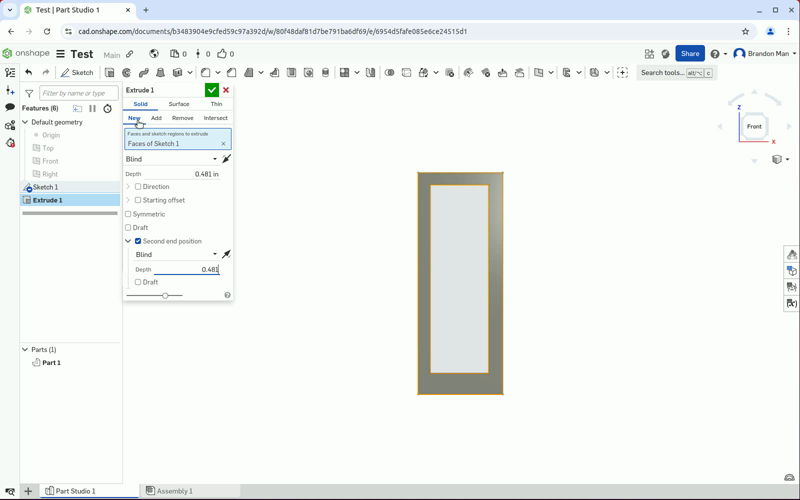
key(enter)
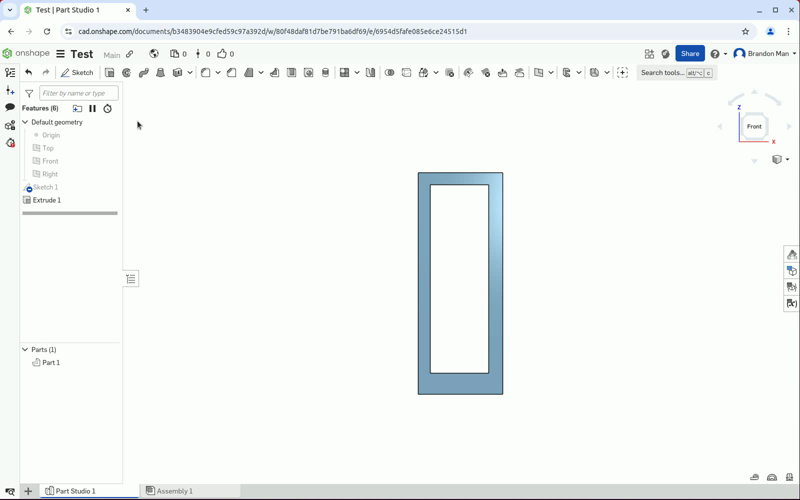
key(shift+h)
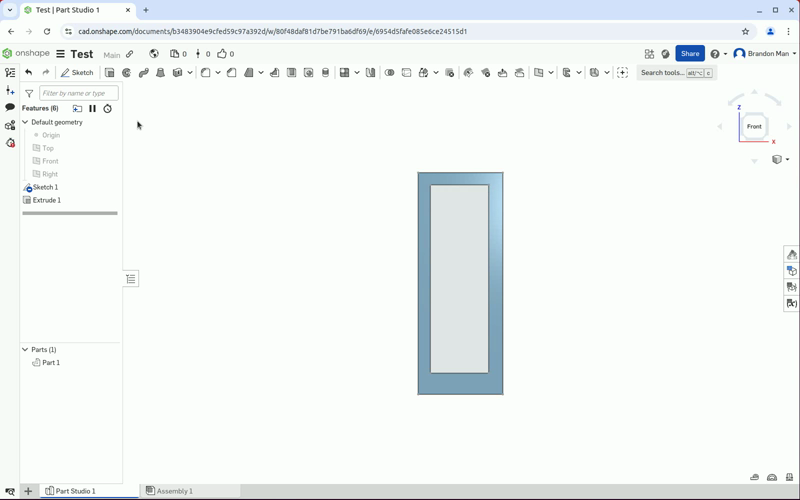
key(shift+h)
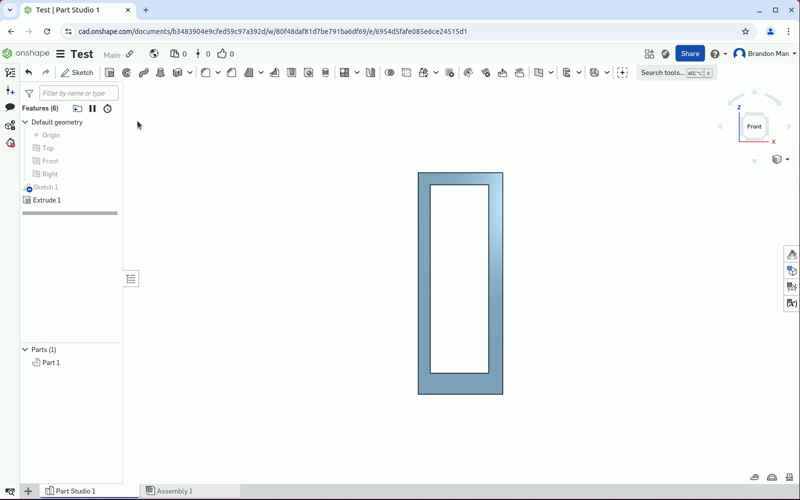
mouse_move(73, 189)
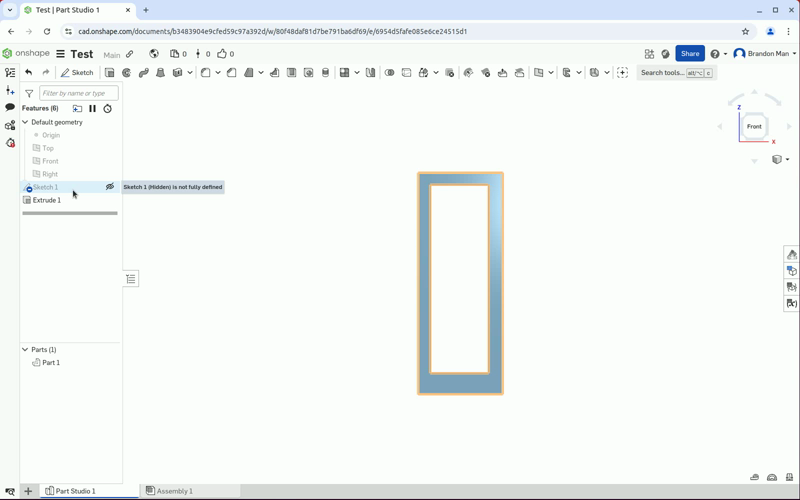
click(73, 189)
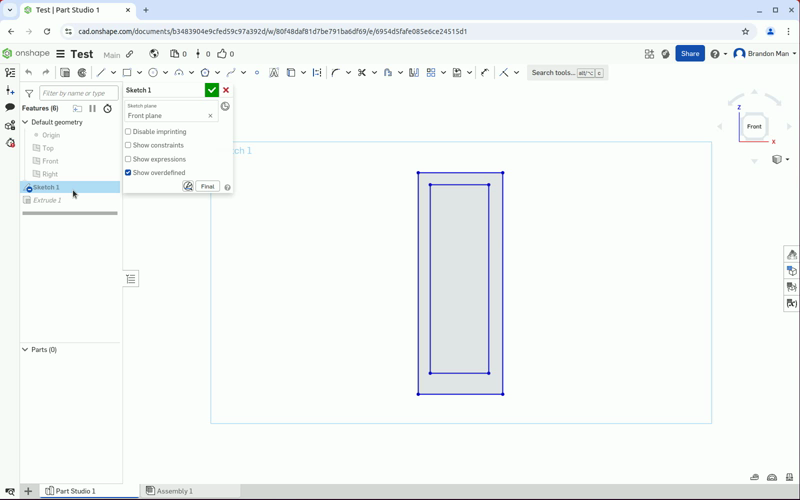
mouse_move(229, 92)
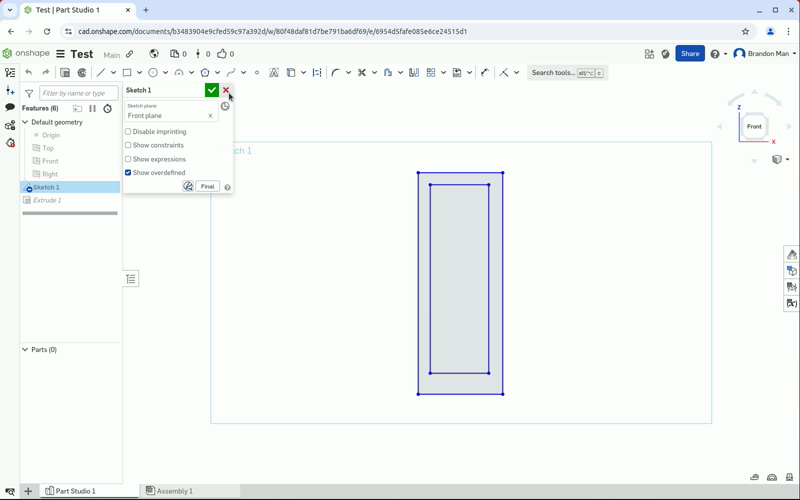
click(229, 92)
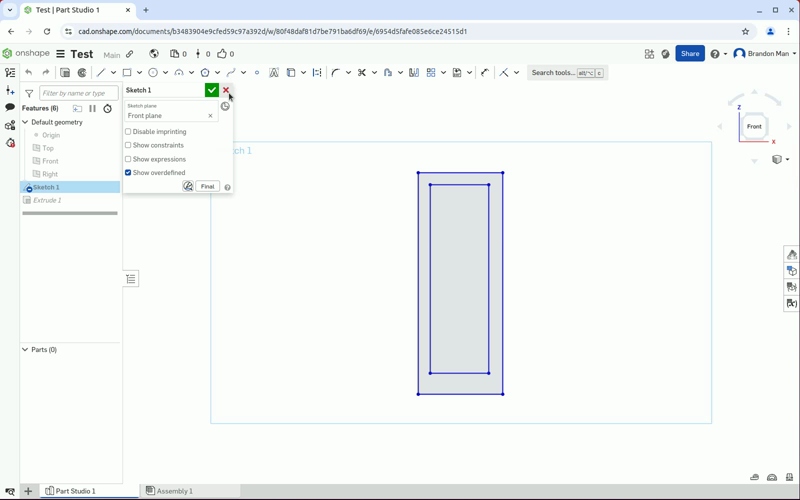
key(shift+s)
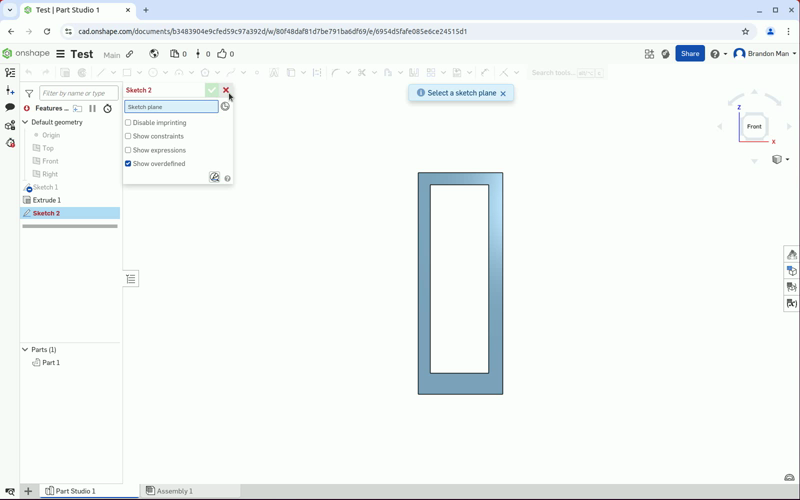
mouse_move(73, 163)
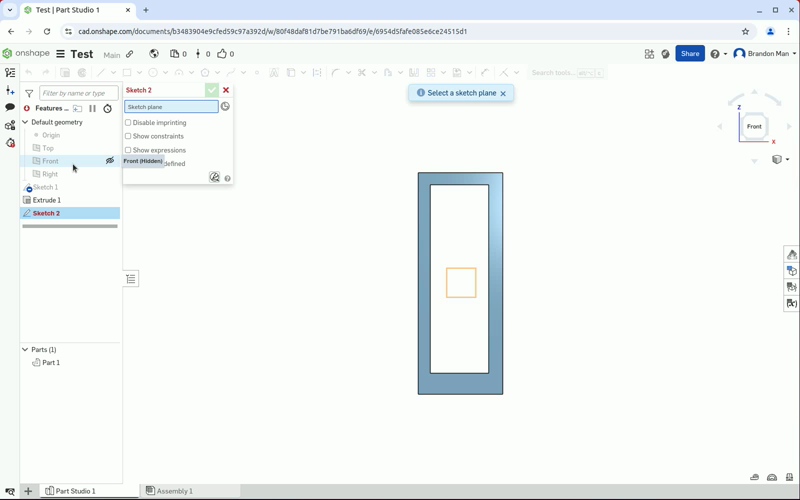
click(73, 163)
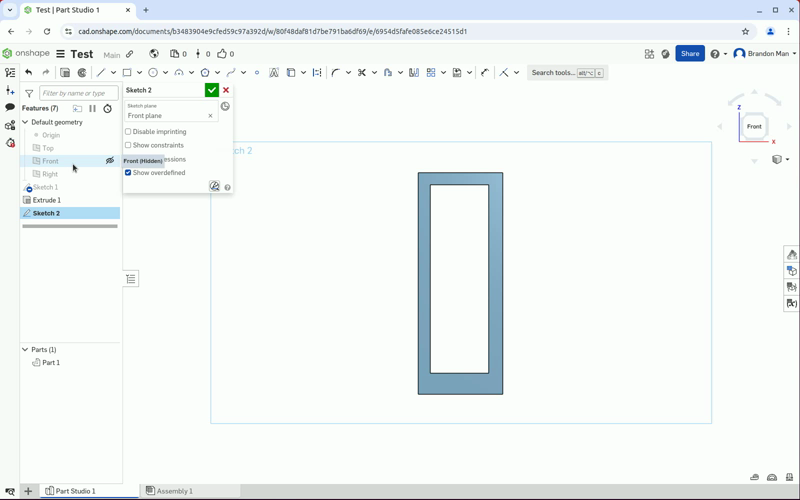
mouse_move(73, 352)
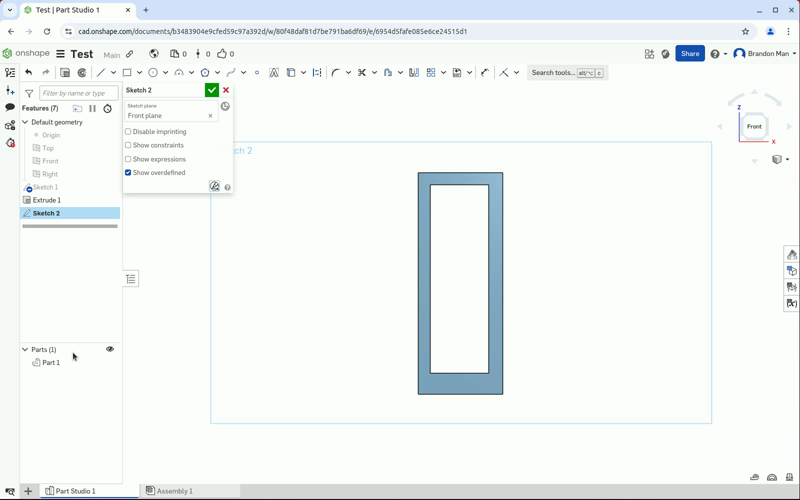
key(y)
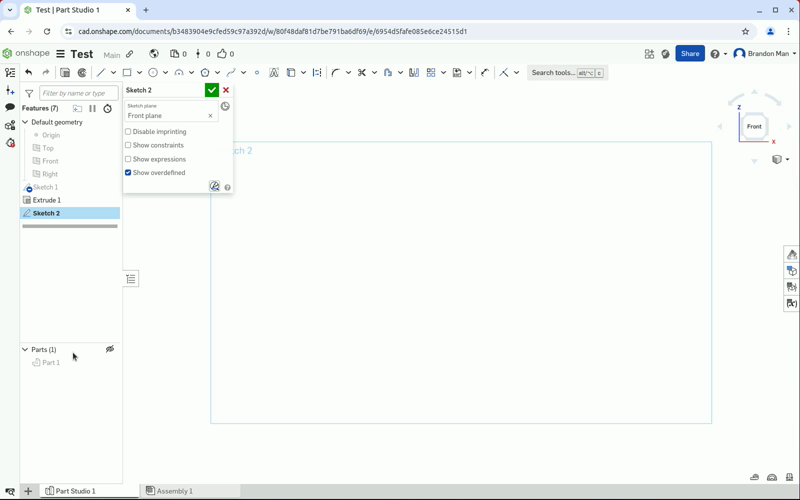
key(l)
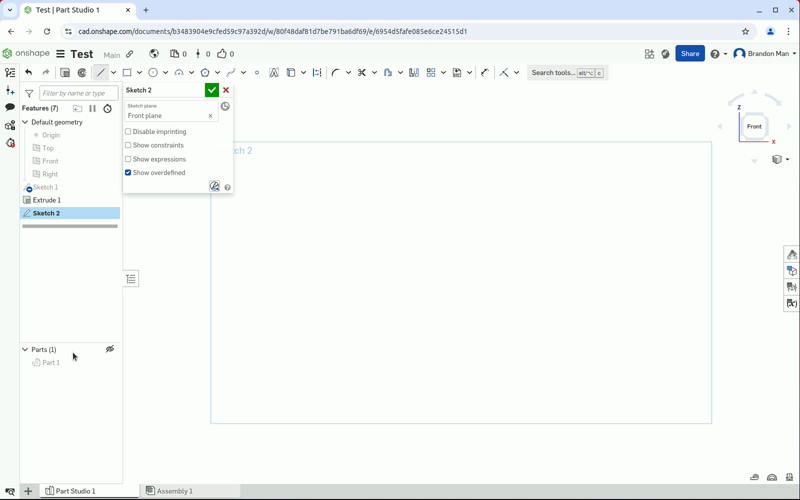
key_down(shift)
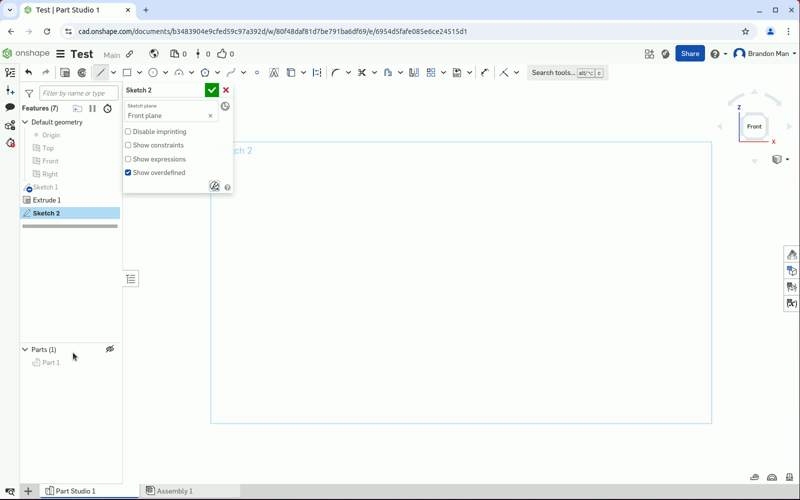
mouse_move(431, 373)
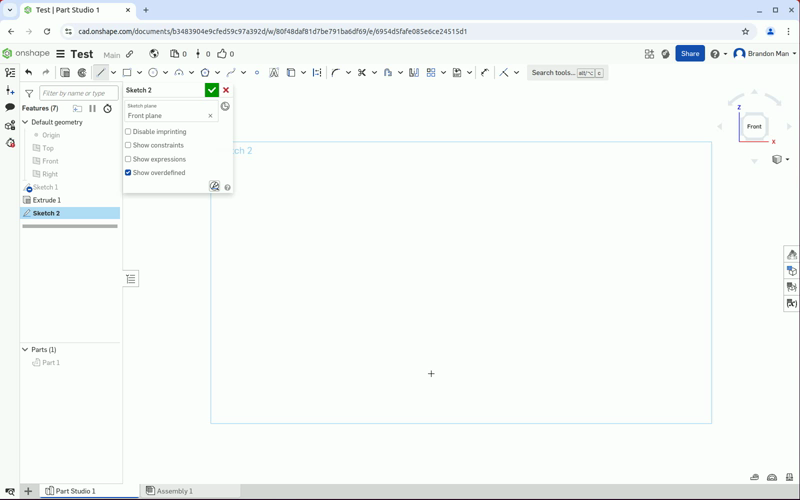
click(431, 373)
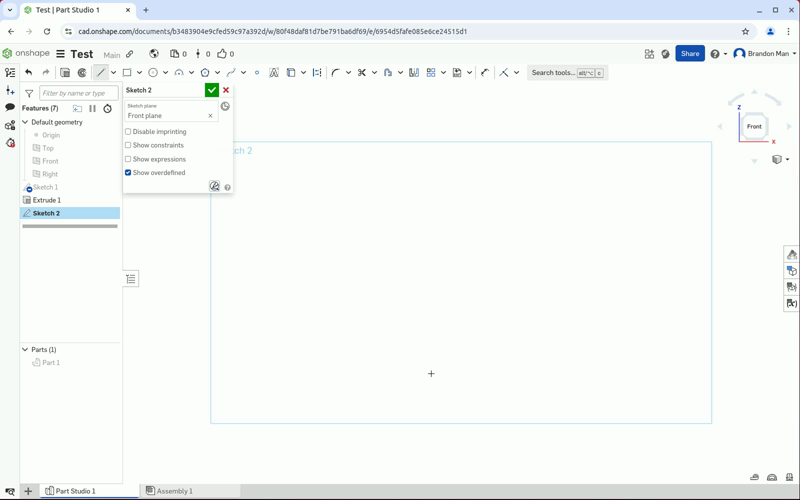
key_up(shift)
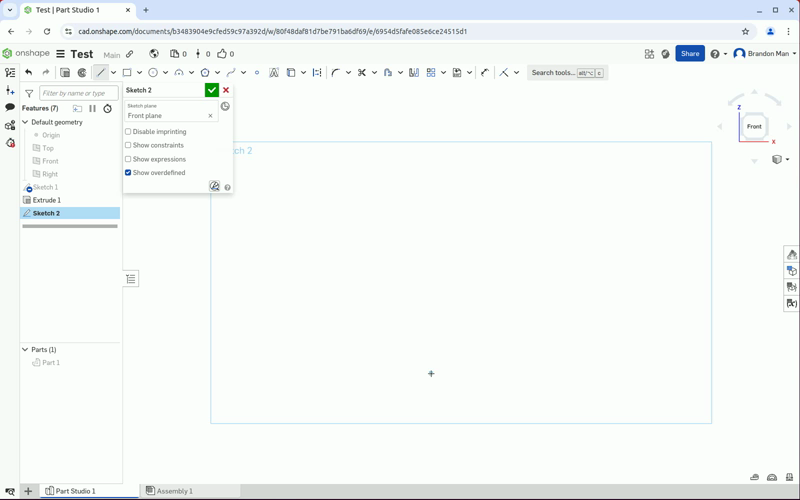
key_down(shift)
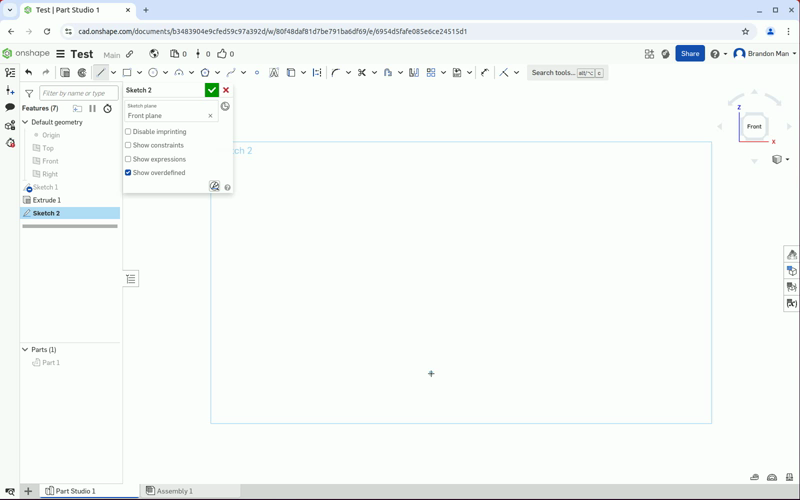
mouse_move(461, 373)
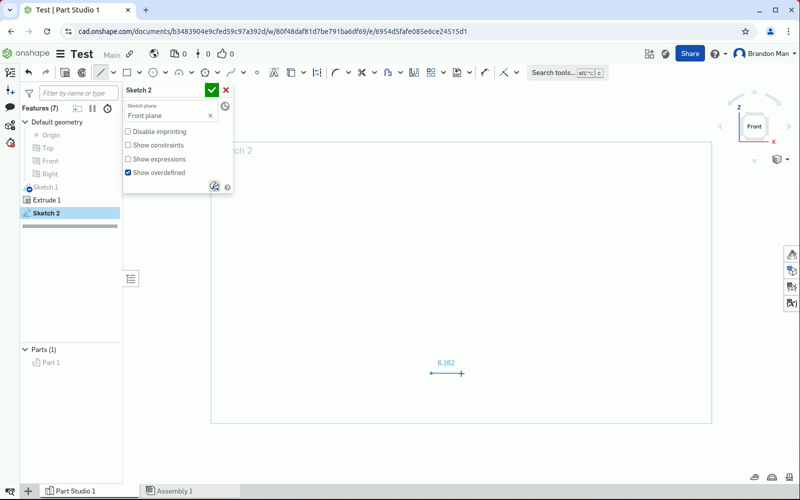
mouse_move(489, 373)
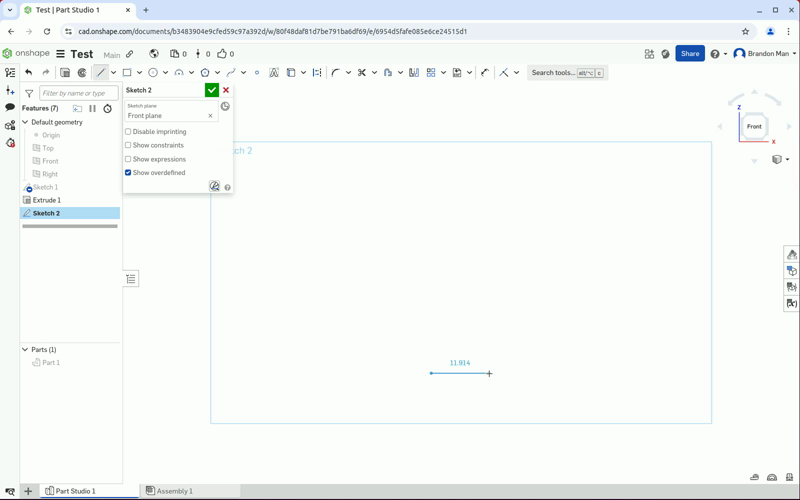
click(489, 373)
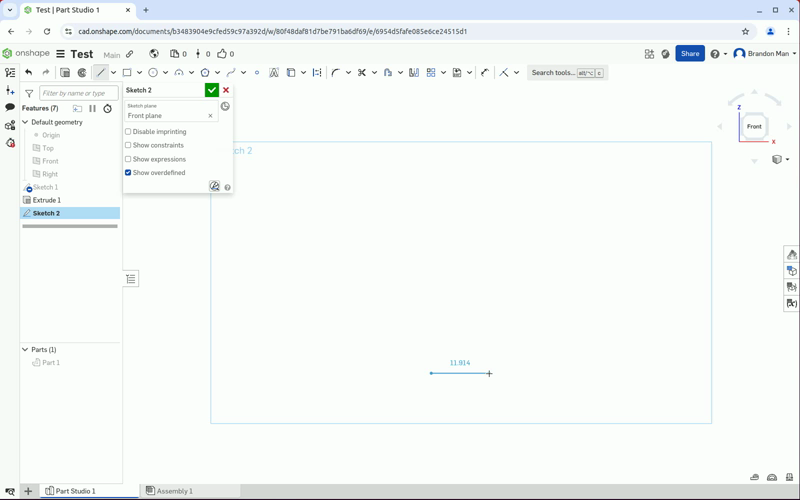
key_up(shift)
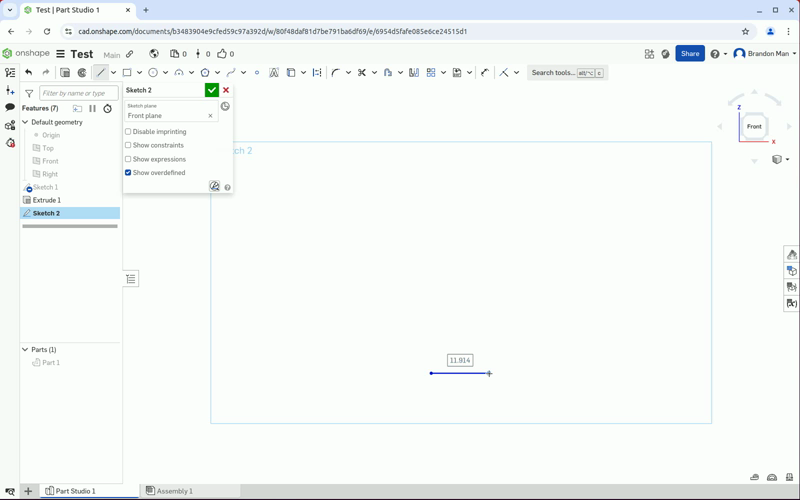
key_down(shift)
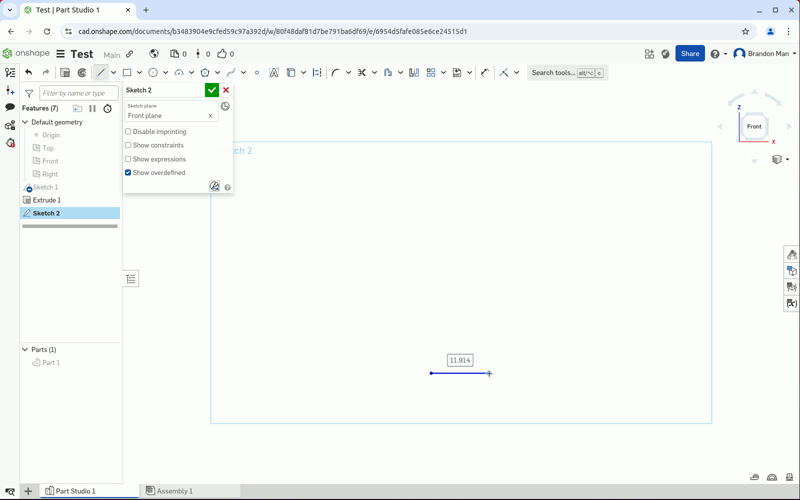
mouse_move(489, 185)
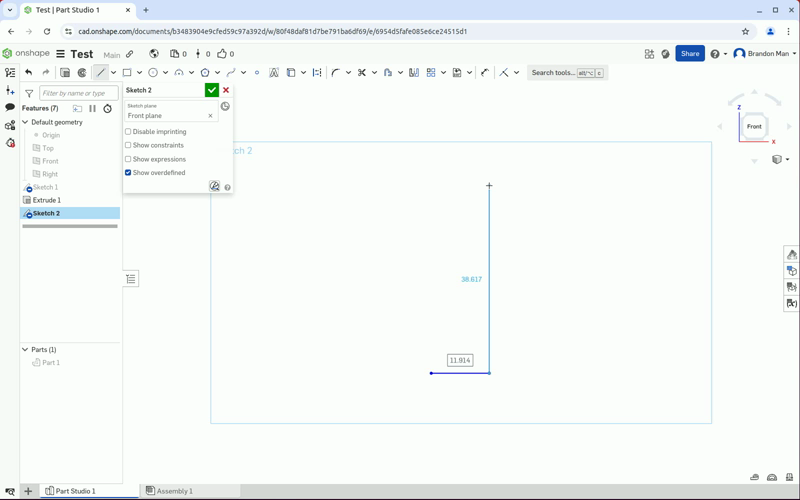
click(489, 185)
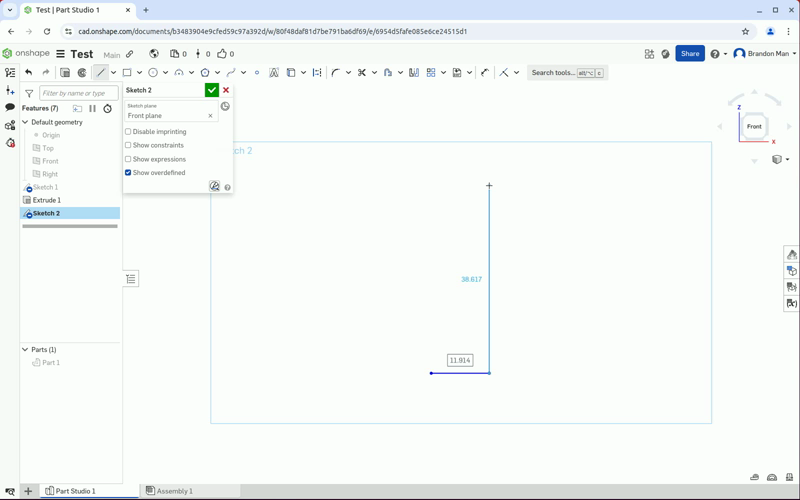
key_up(shift)
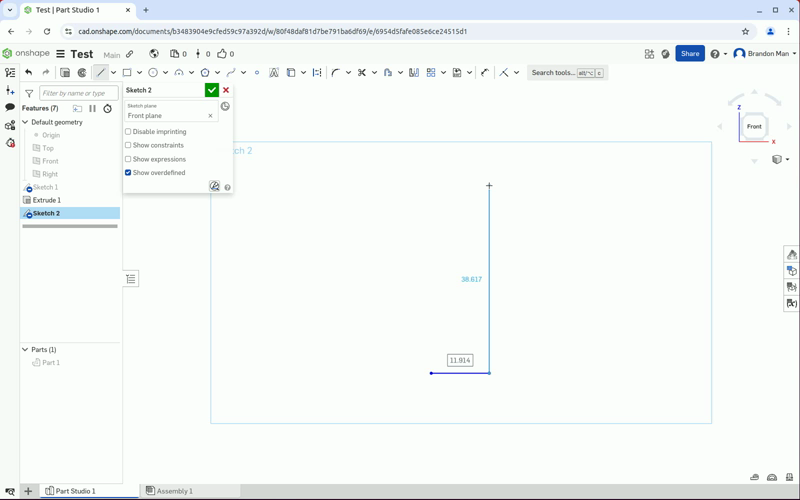
key_down(shift)
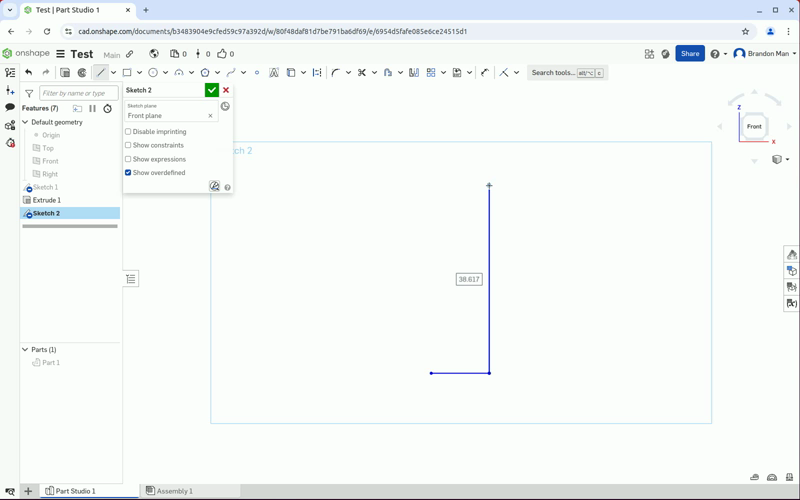
mouse_move(519, 185)
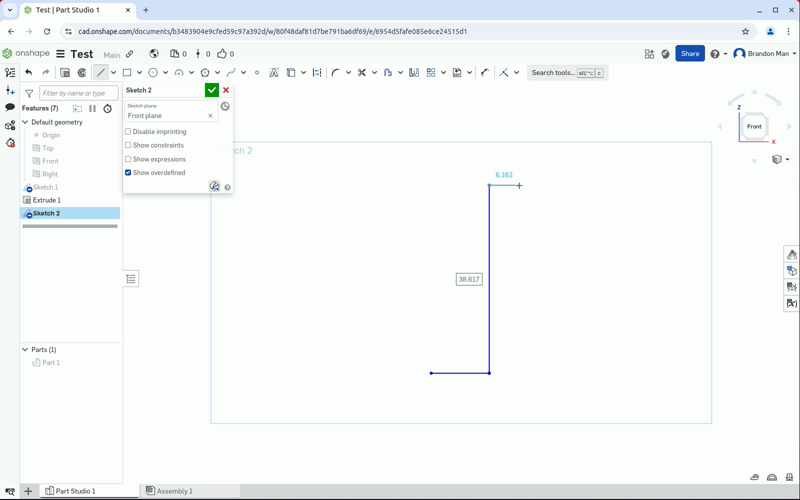
mouse_move(431, 185)
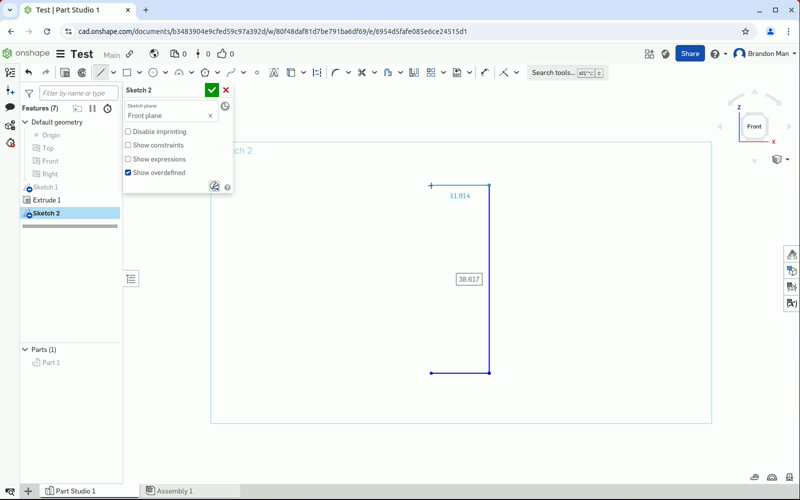
click(431, 185)
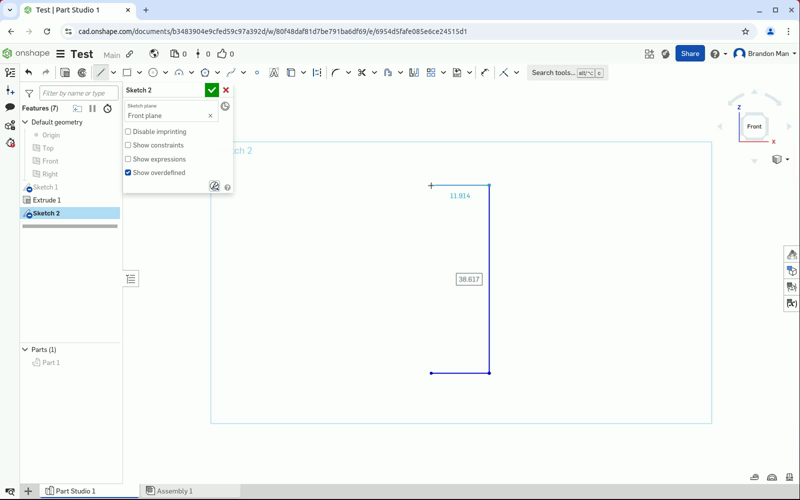
key_up(shift)
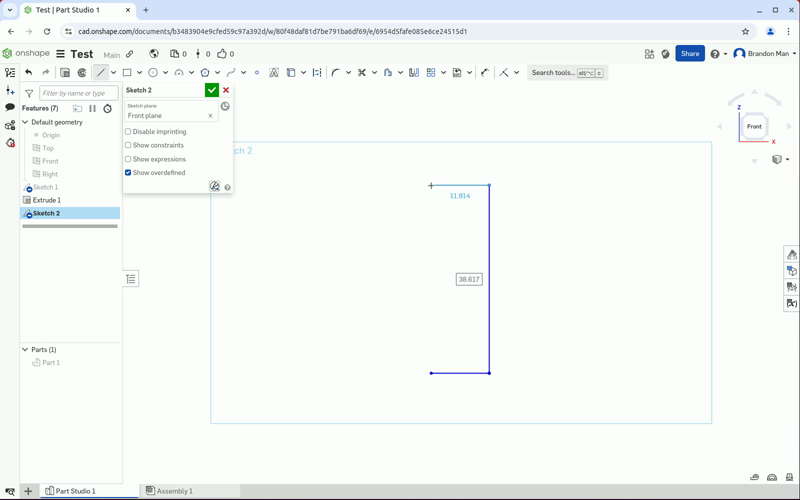
key_down(shift)
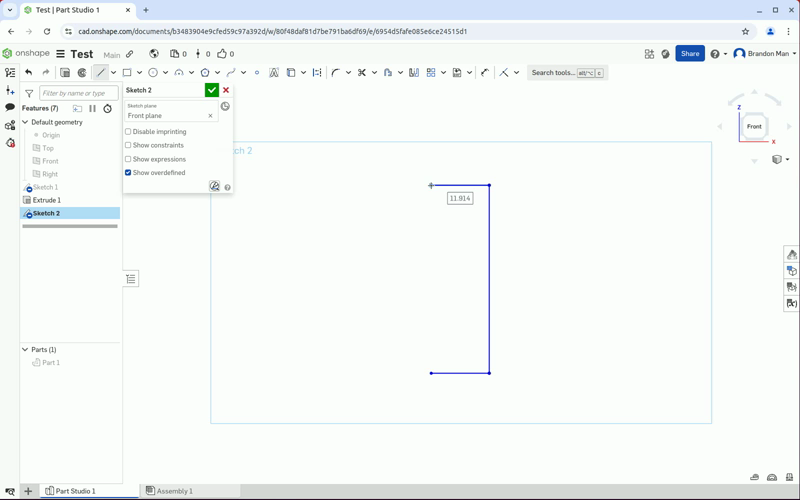
mouse_move(431, 373)
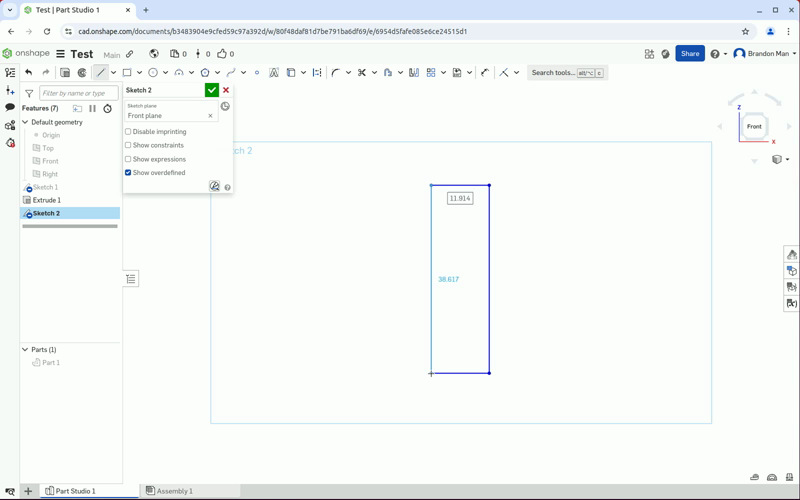
key_up(shift)
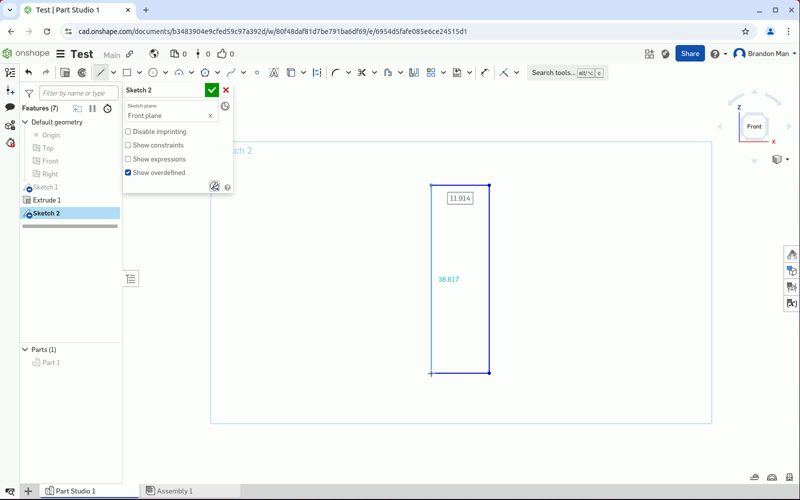
click(431, 373)
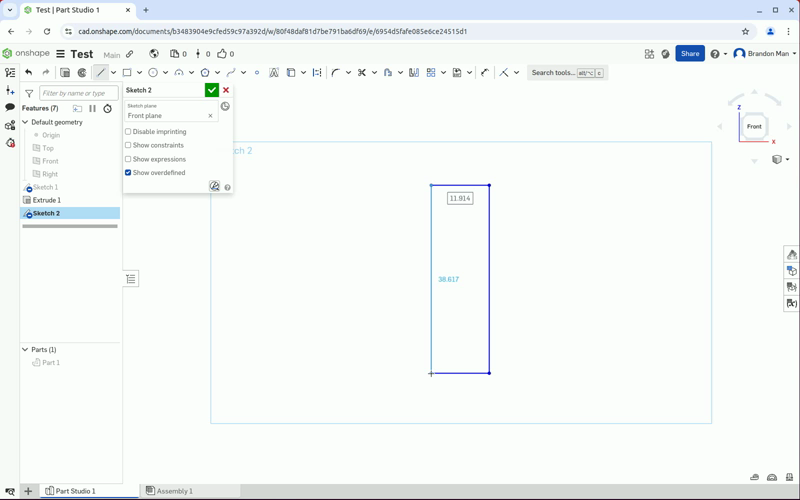
key(esc)
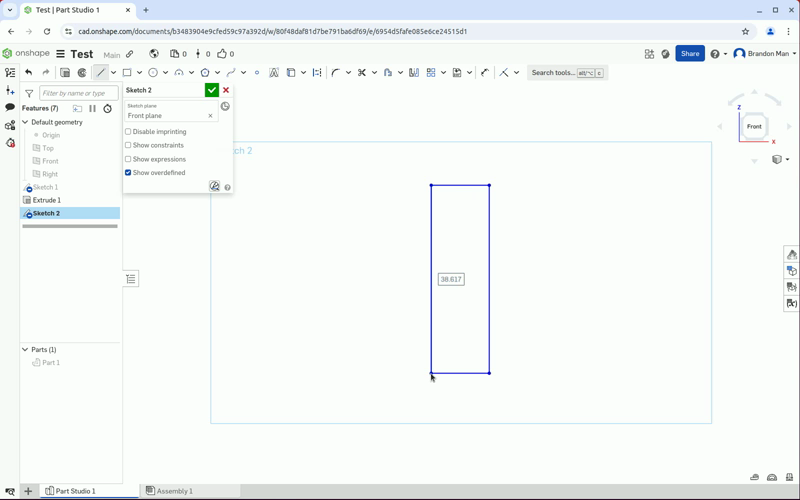
mouse_move(462, 224)
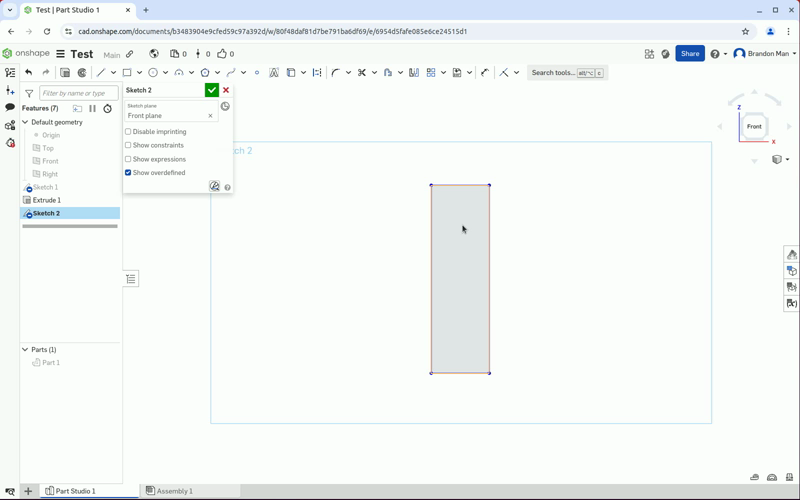
click(462, 224)
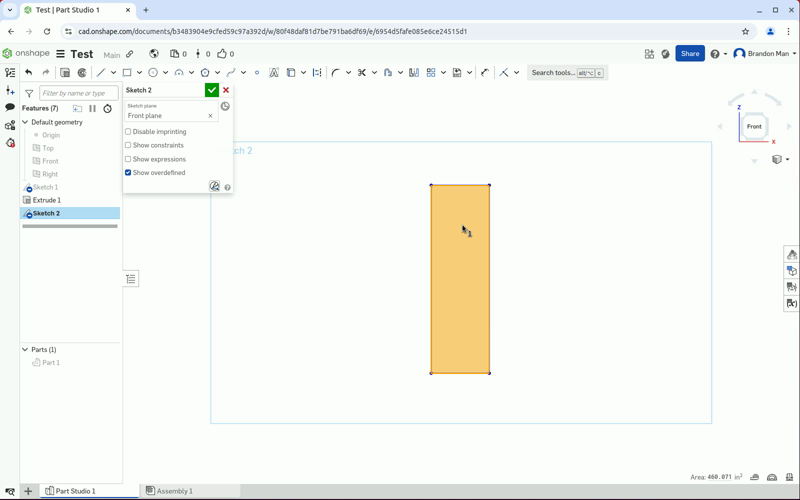
mouse_move(73, 352)
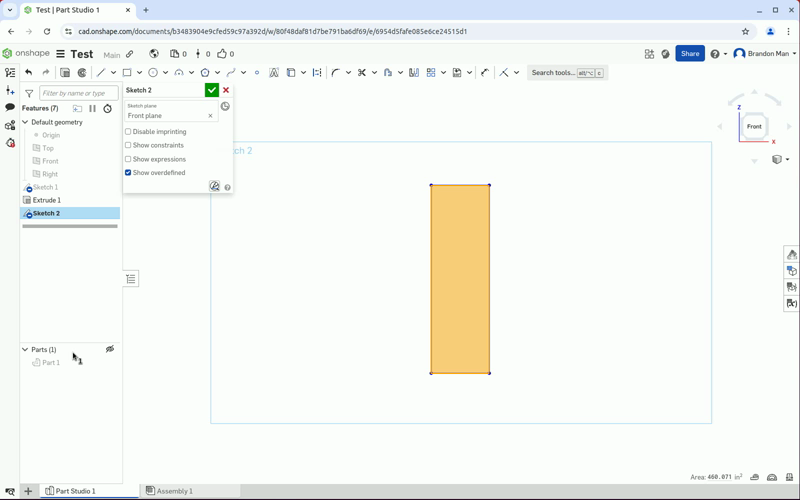
key(shift+y)
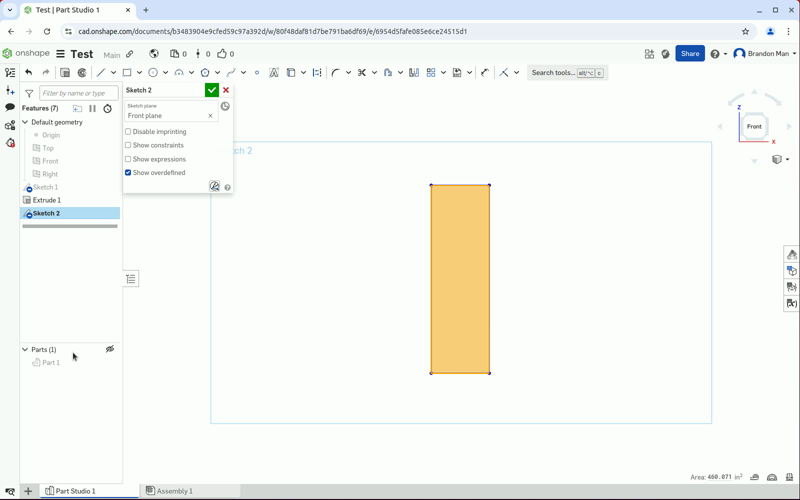
key(shift+e)
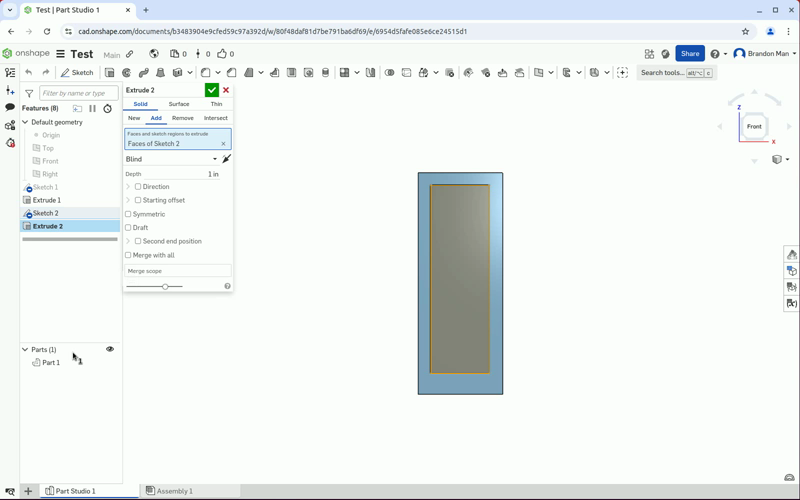
mouse_move(143, 106)
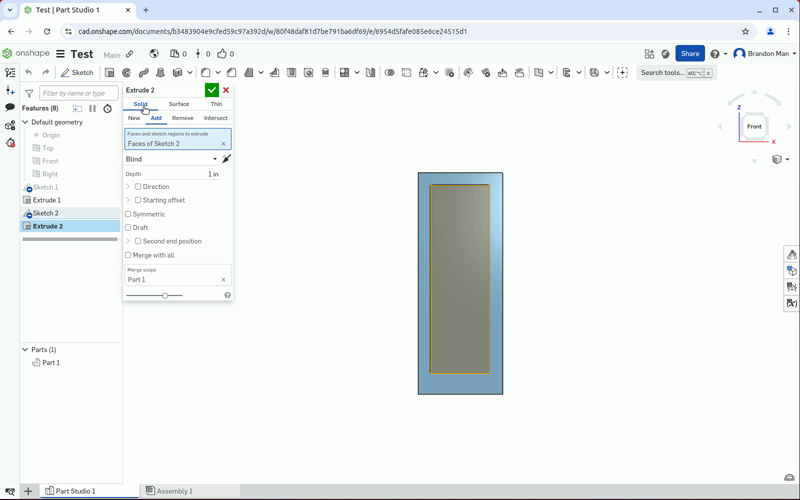
click(143, 106)
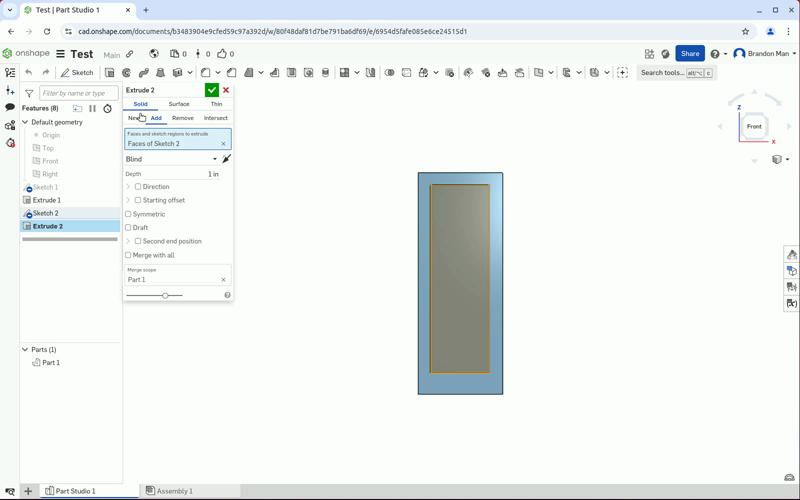
mouse_move(137, 120)
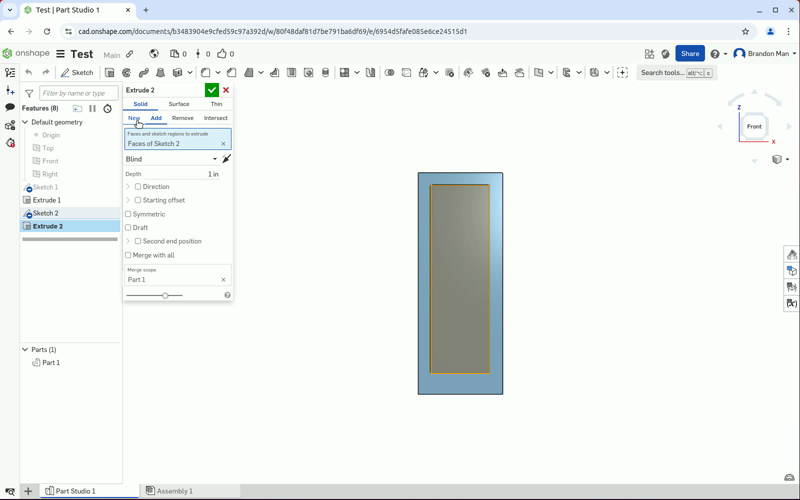
click(137, 120)
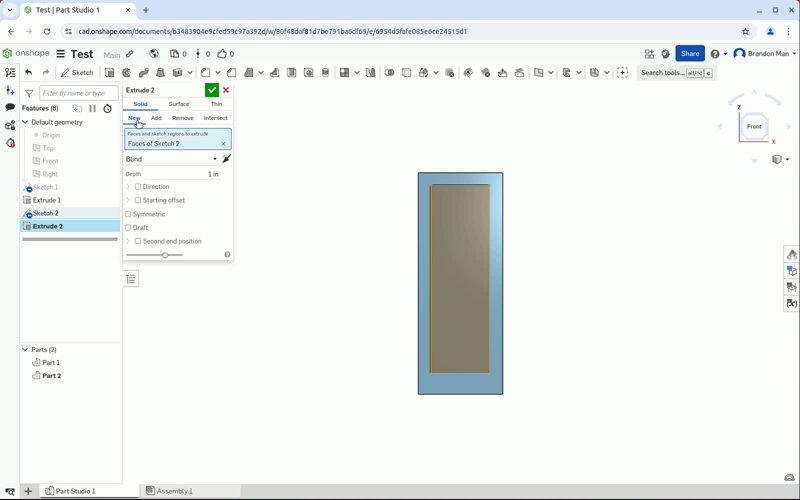
key(tab, 4)
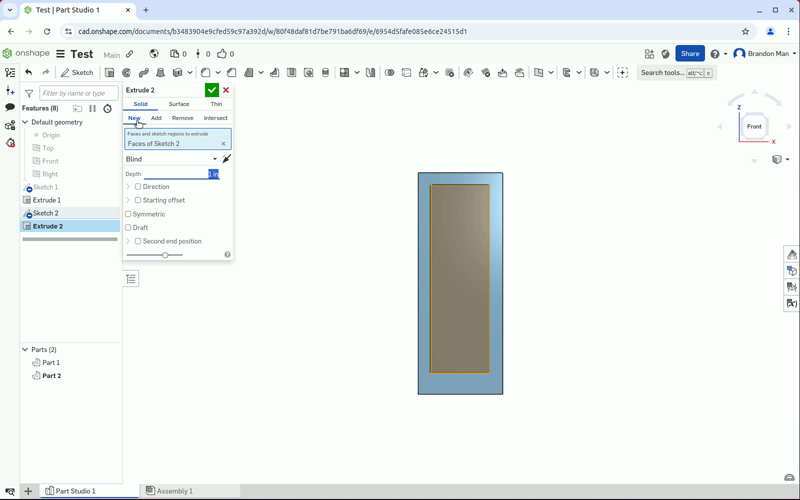
text(-0.241)
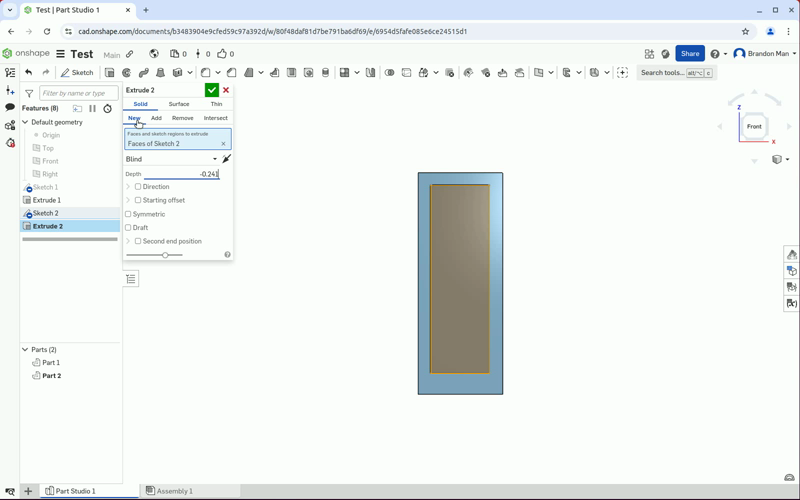
key(tab, 3)
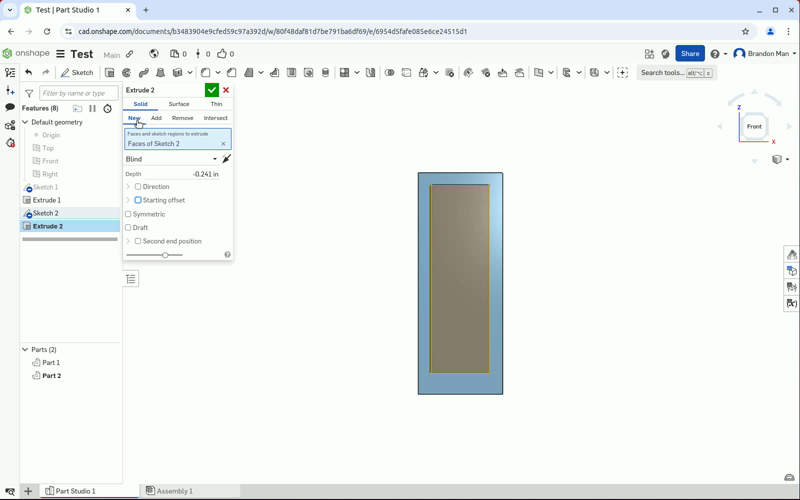
key(tab, 2)
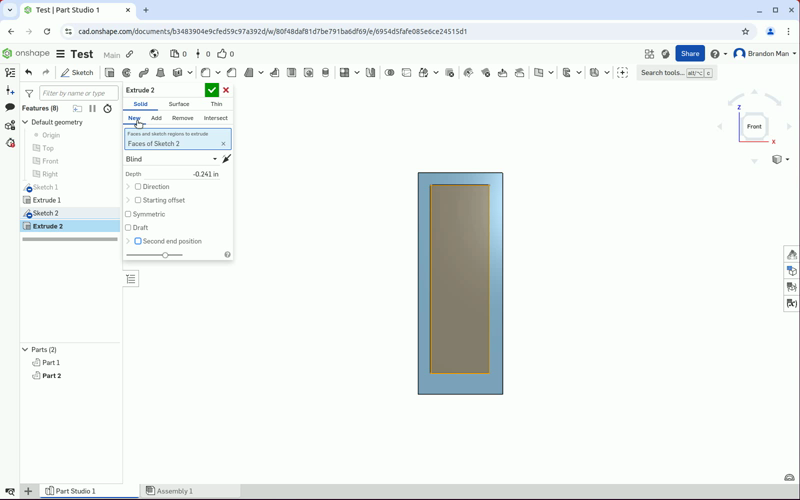
key(space)
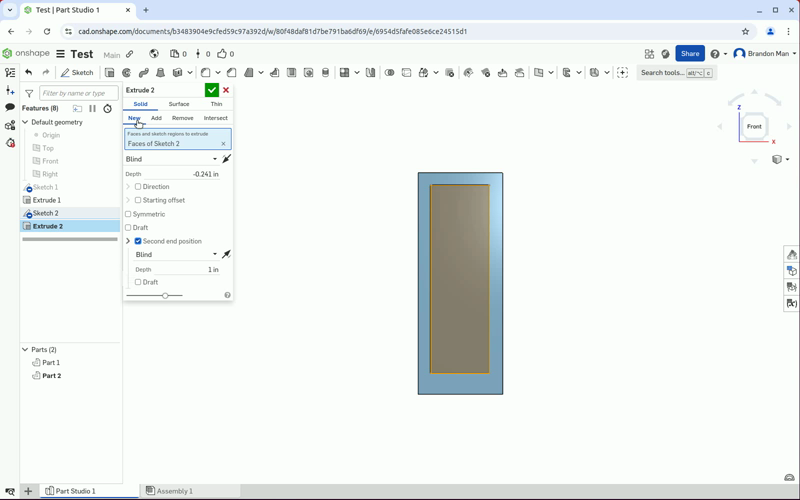
key(tab, 3)
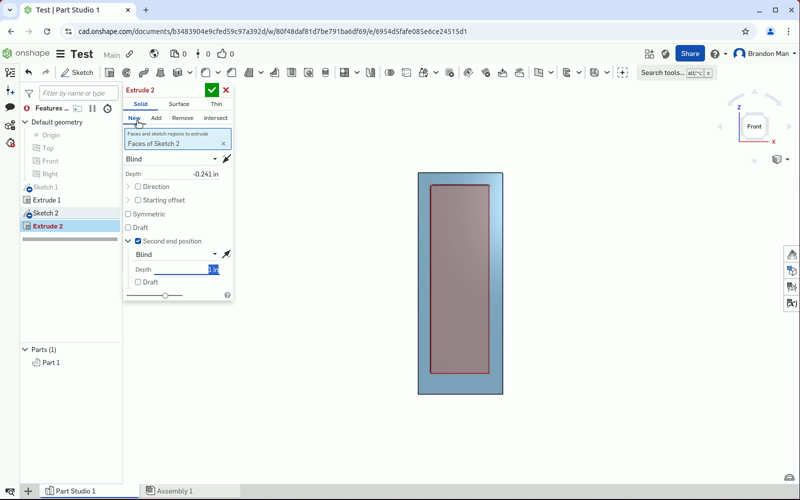
text(-0.241)
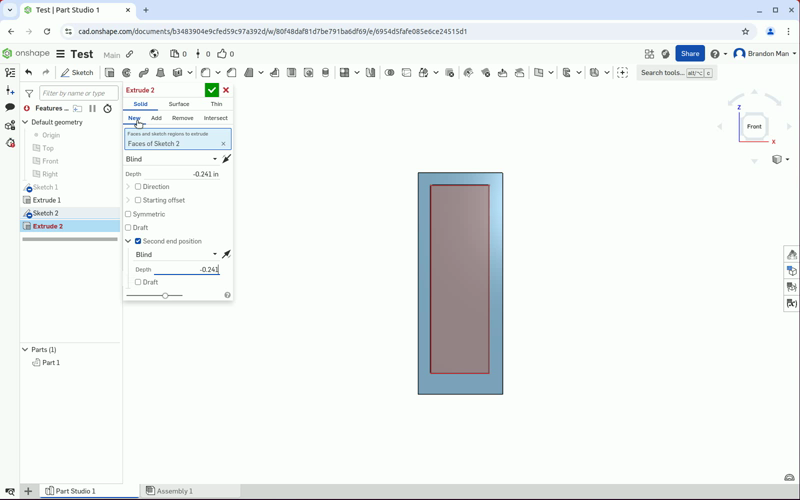
key(enter)
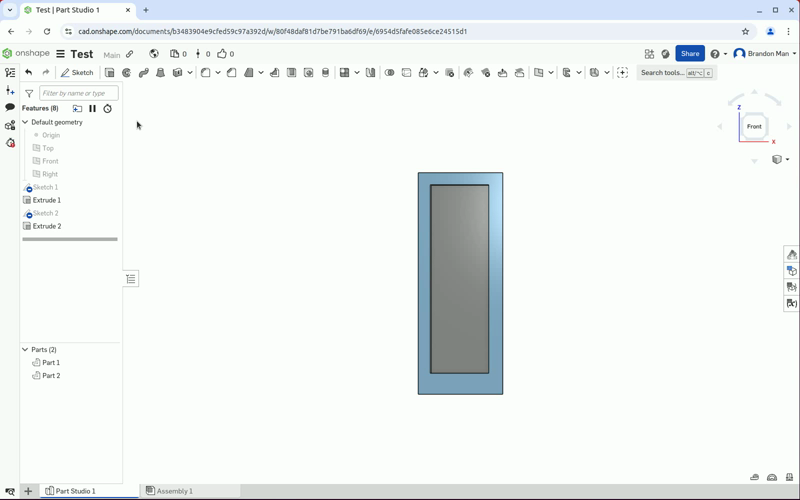
key(shift+h)
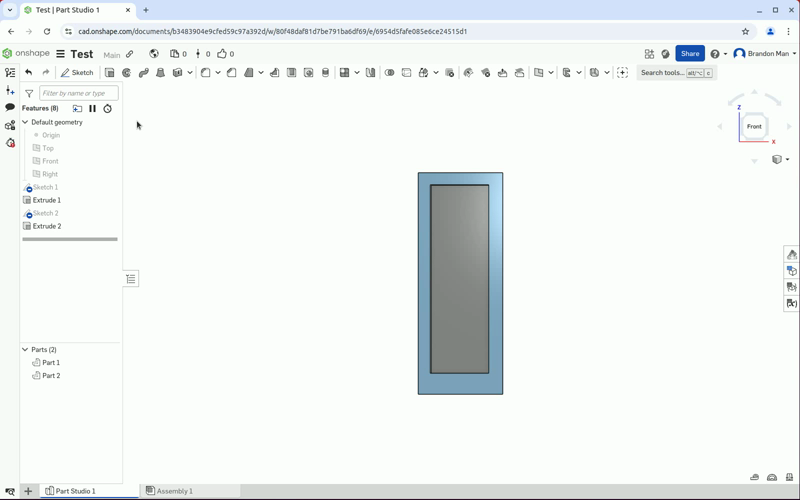
key(shift+h)
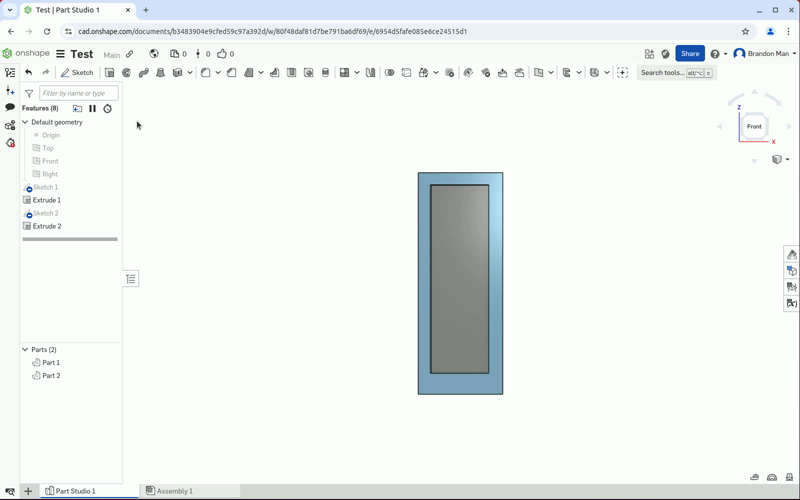
mouse_move(73, 189)
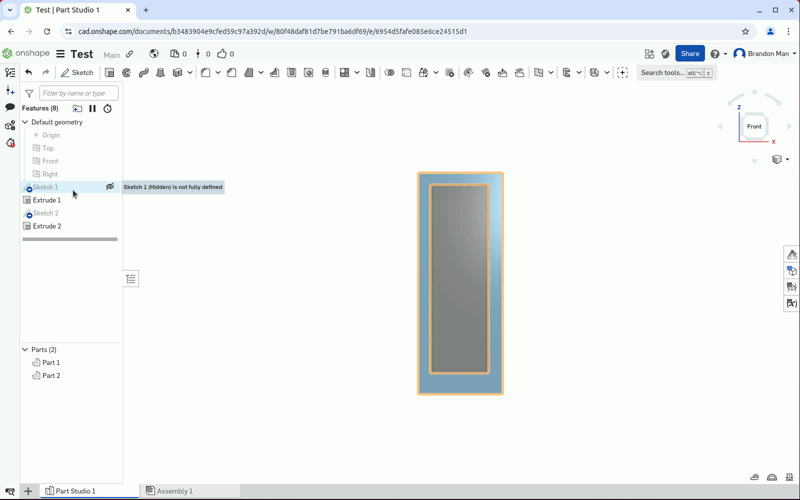
click(73, 189)
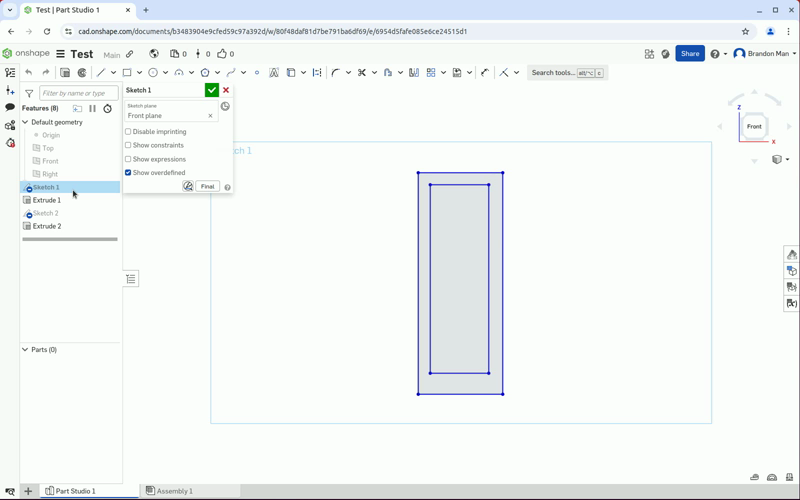
mouse_move(229, 92)
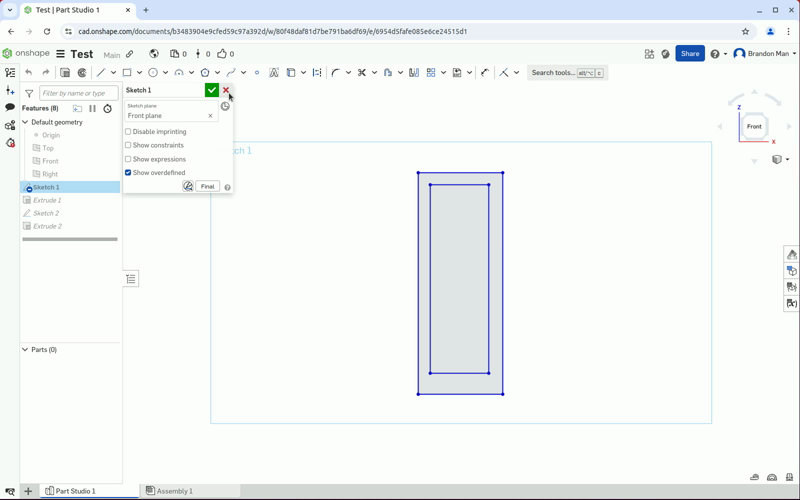
click(229, 92)
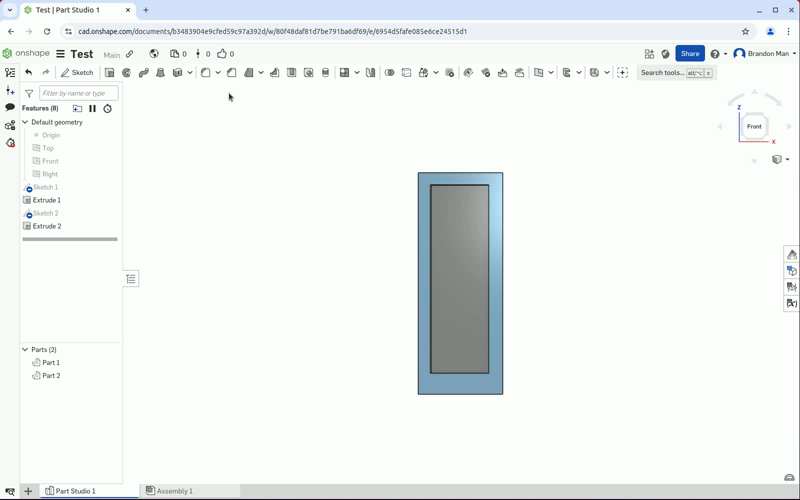
mouse_move(73, 352)
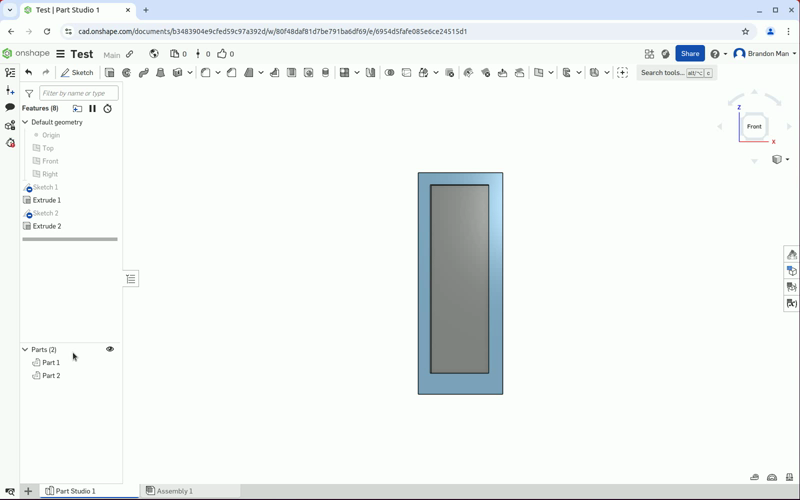
key(y)
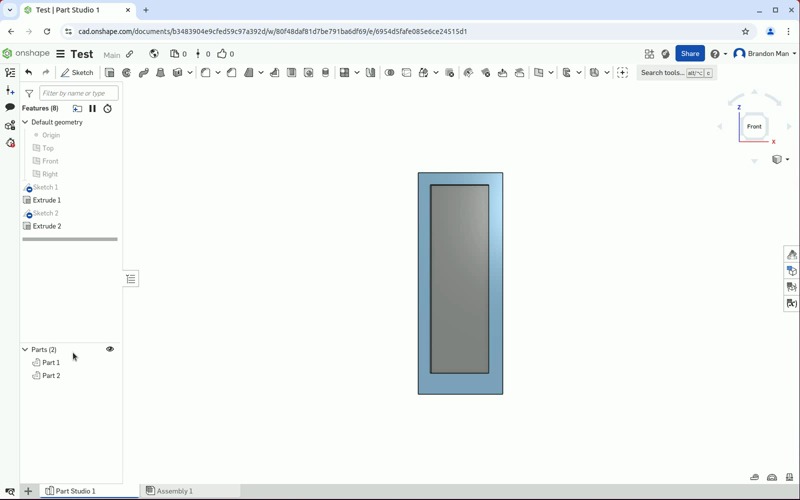
key(shift+p)
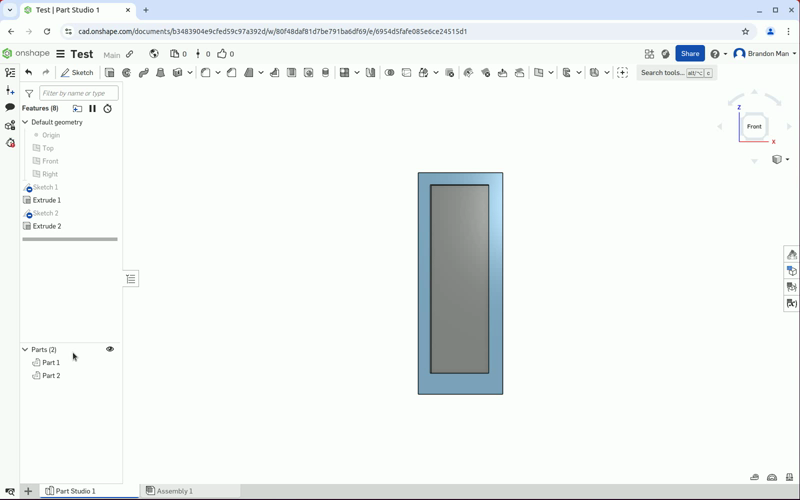
key(space)
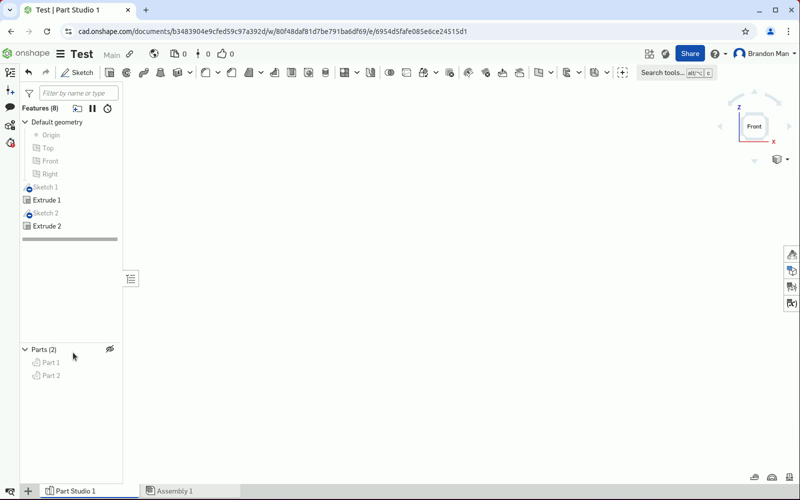
key_down(shift)
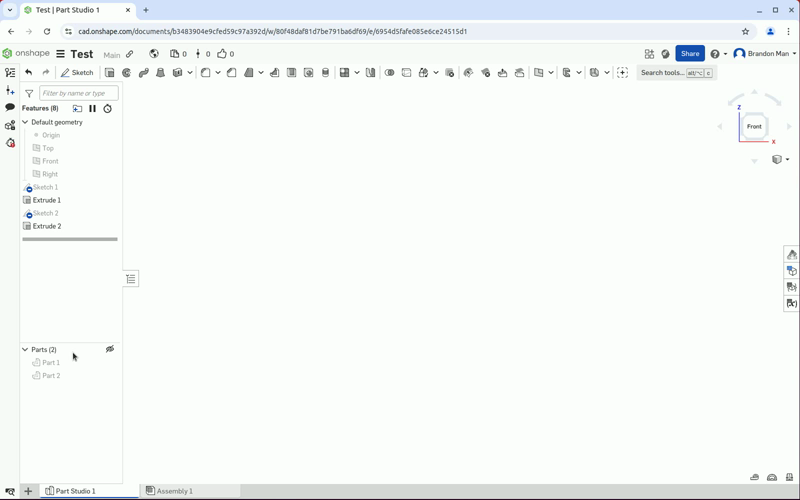
key(down)
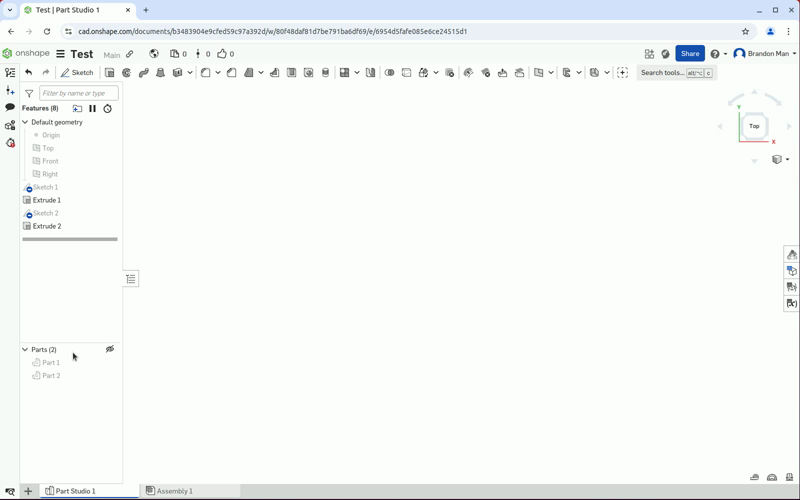
key_up(shift)
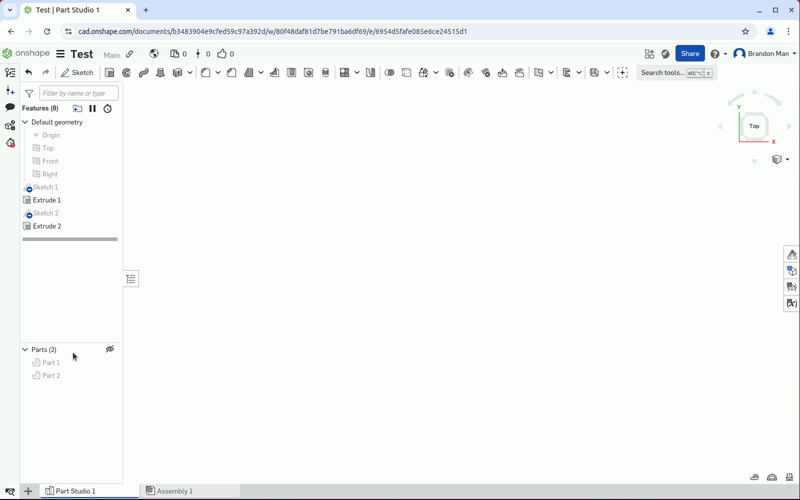
mouse_move(73, 352)
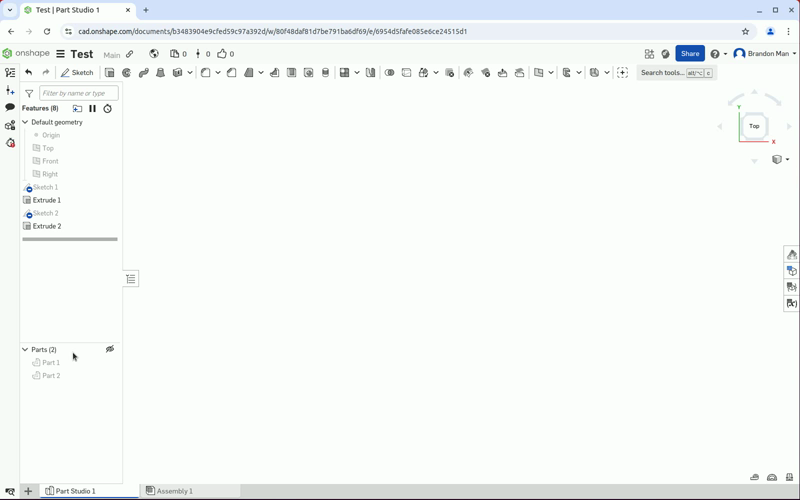
key(shift+y)
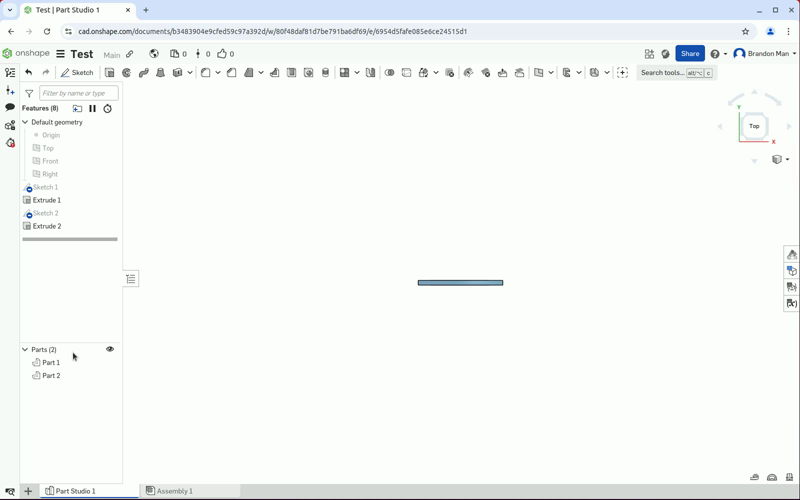
mouse_move(541, 75)
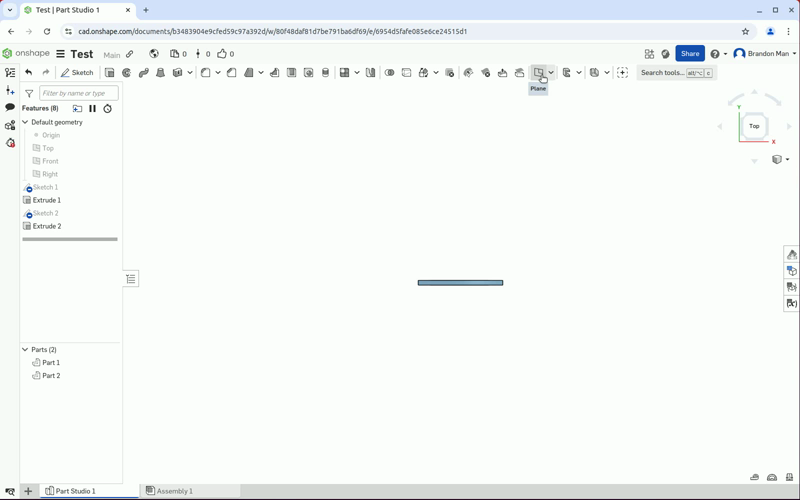
click(541, 75)
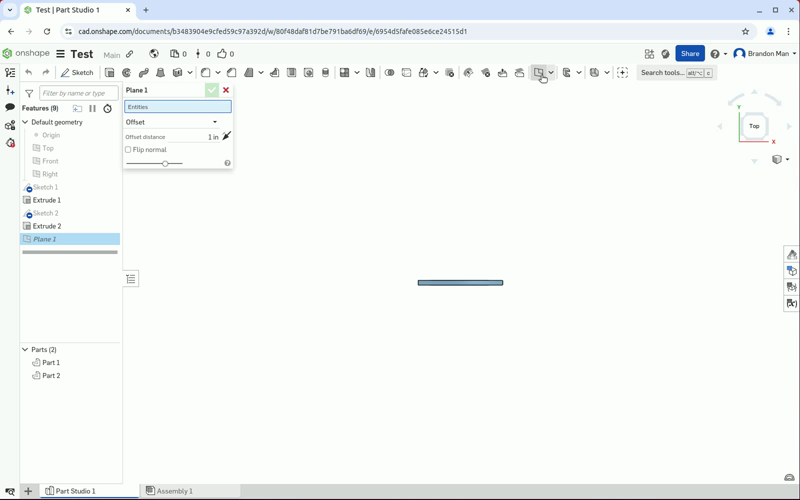
mouse_move(73, 150)
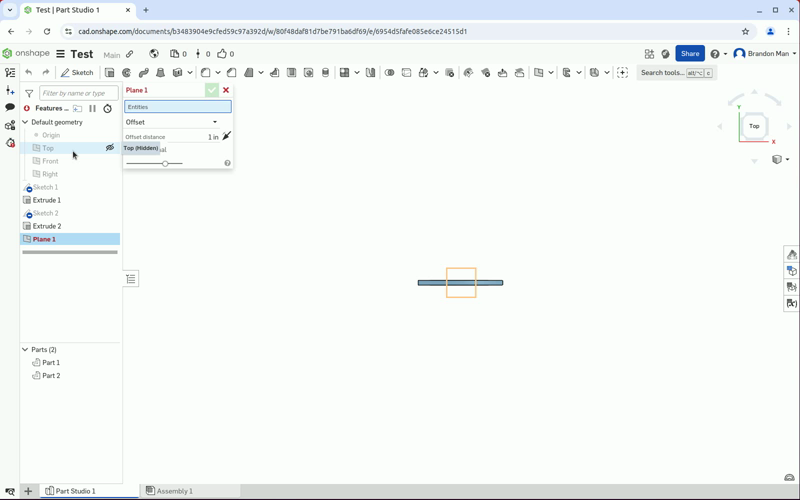
click(73, 150)
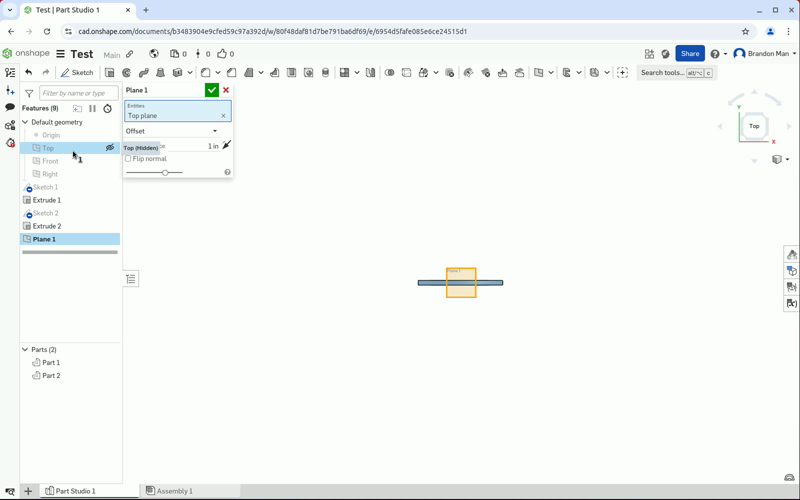
key(tab, 2)
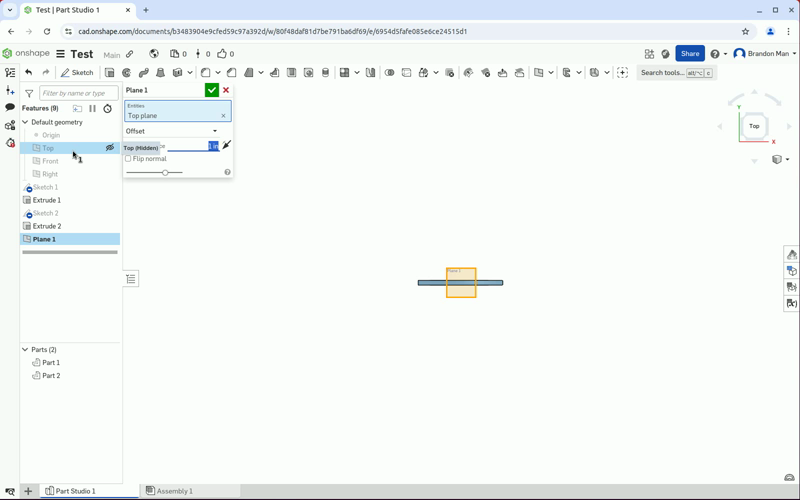
text(22.862)
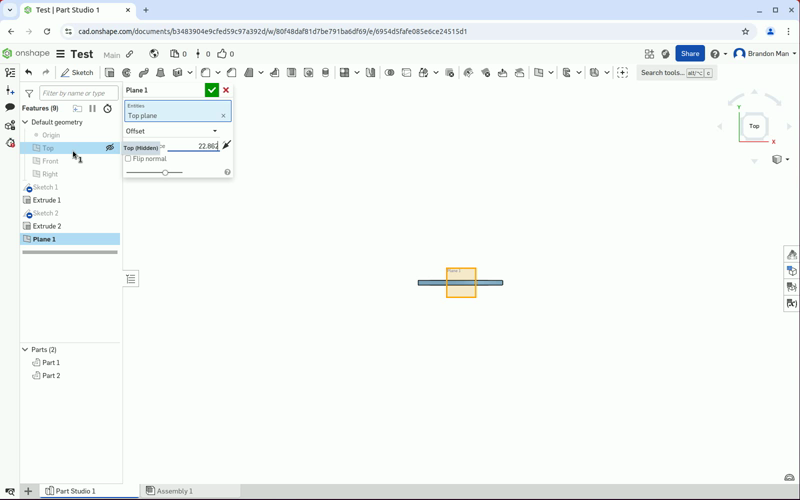
key(enter, 2)
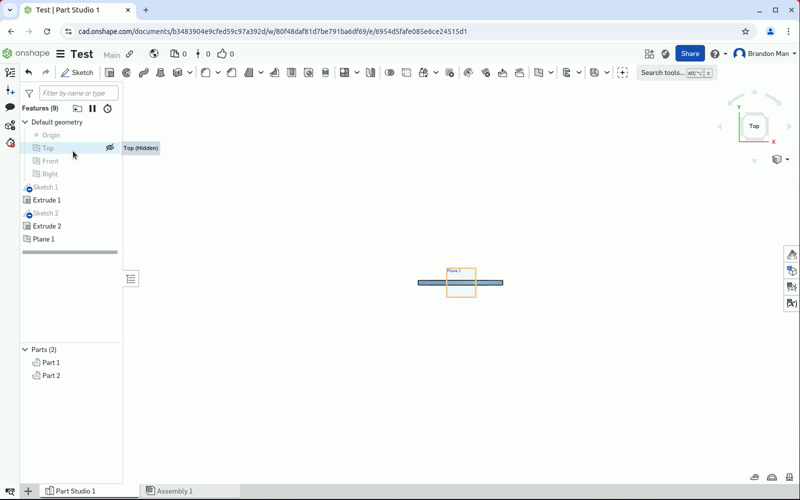
key(shift+s)
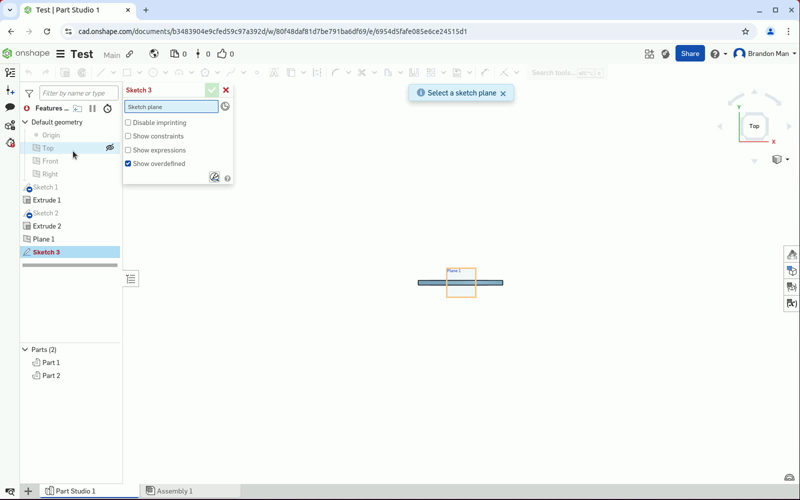
mouse_move(73, 241)
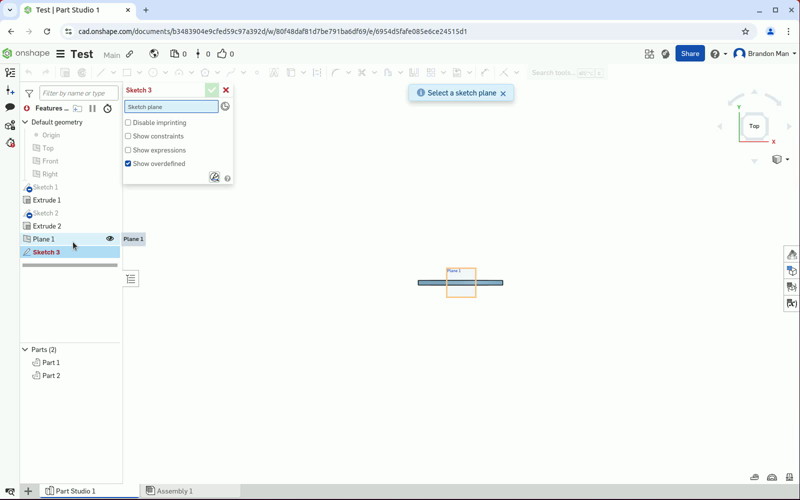
click(73, 241)
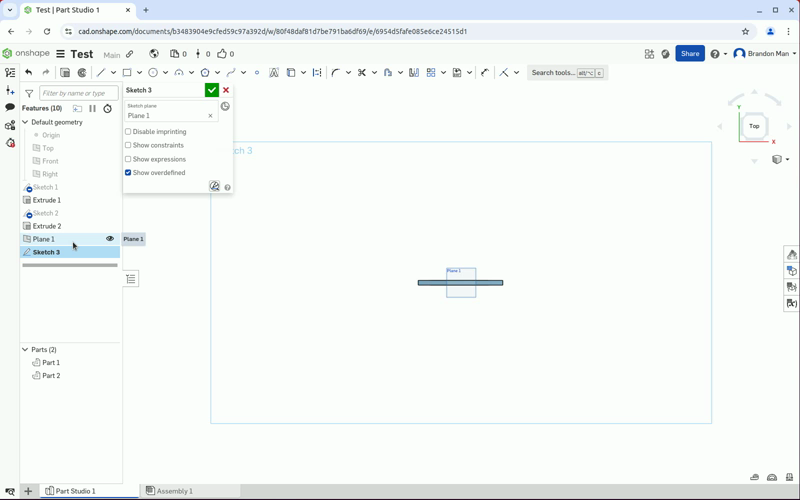
mouse_move(73, 352)
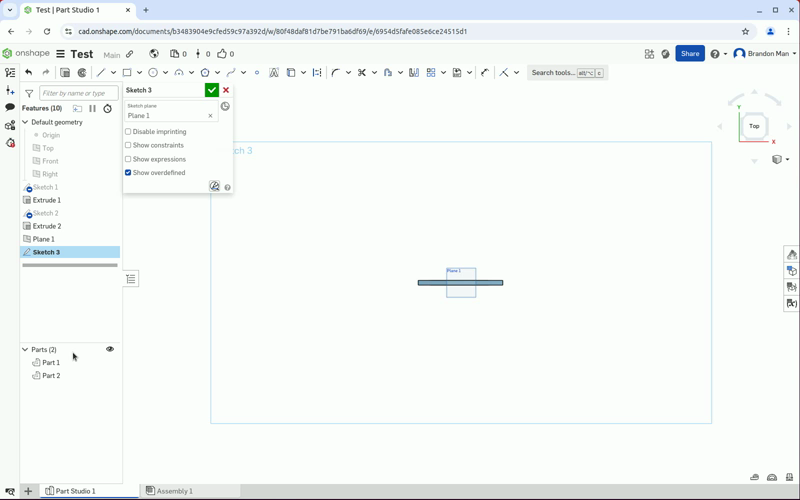
key(y)
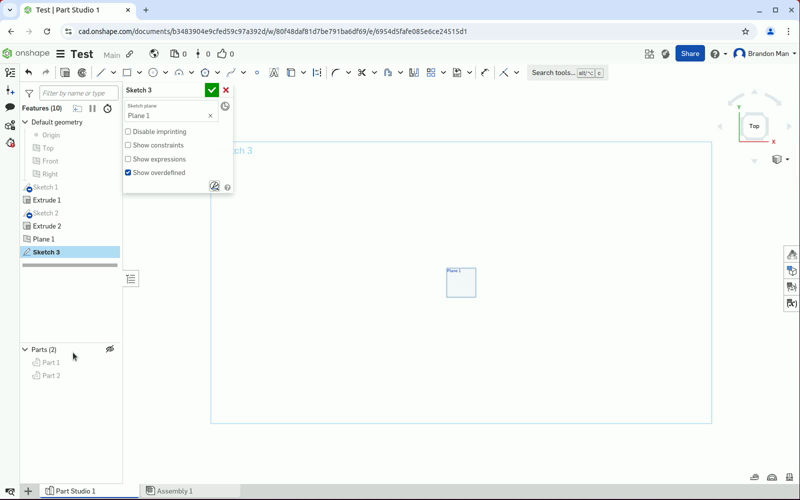
key(c)
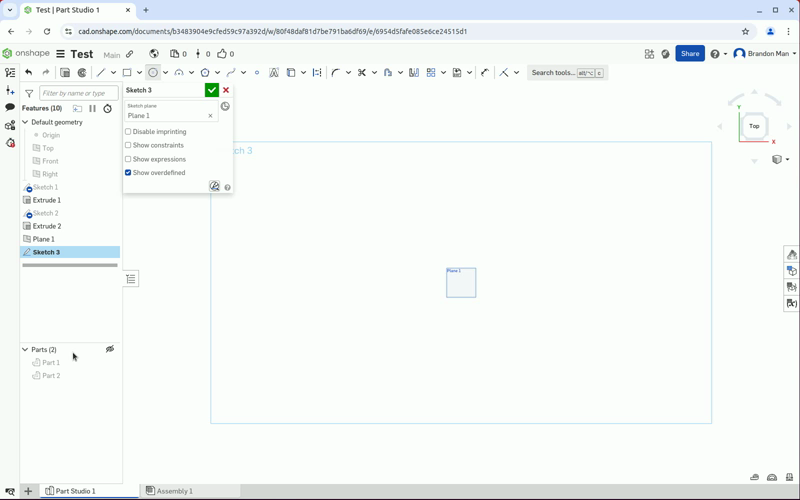
key_down(shift)
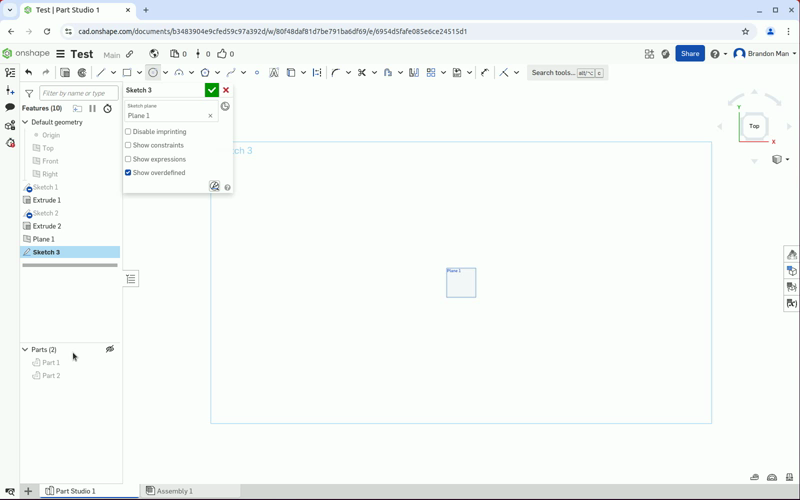
mouse_move(500, 282)
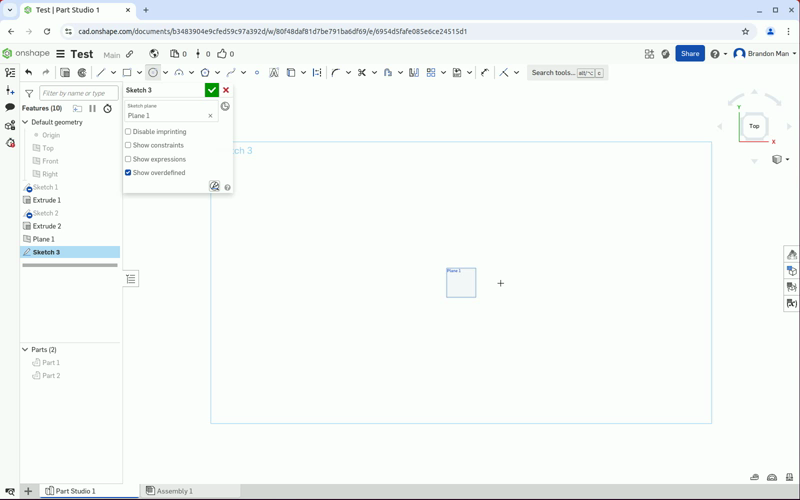
click(500, 282)
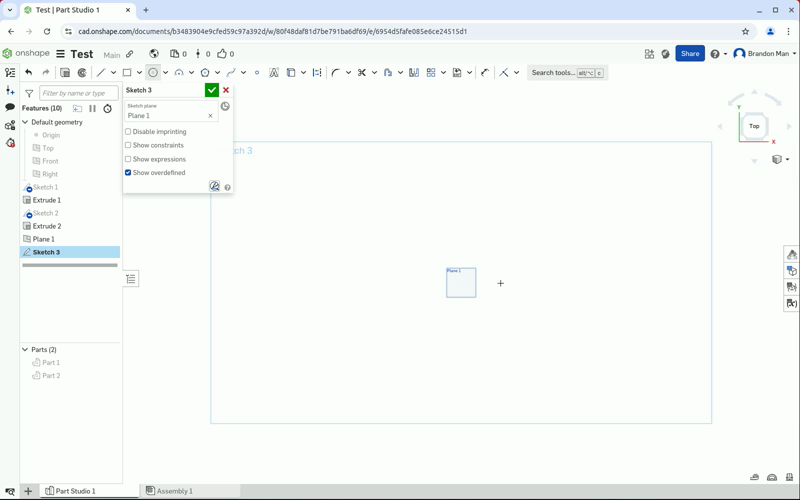
key_up(shift)
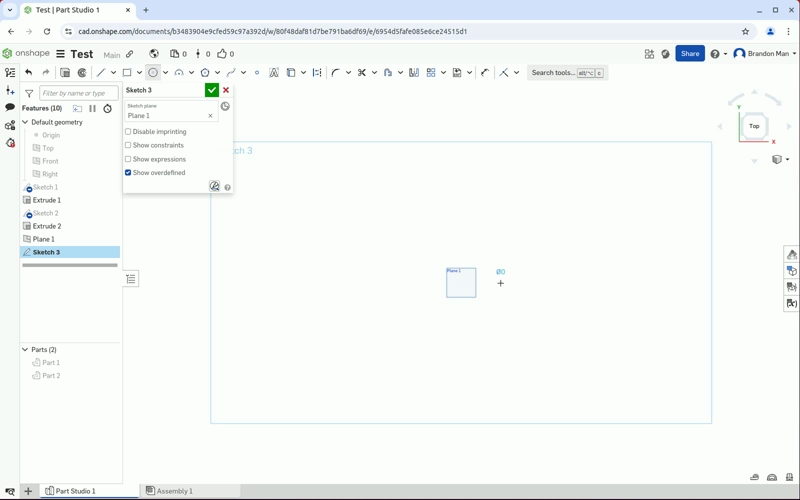
mouse_move(501, 282)
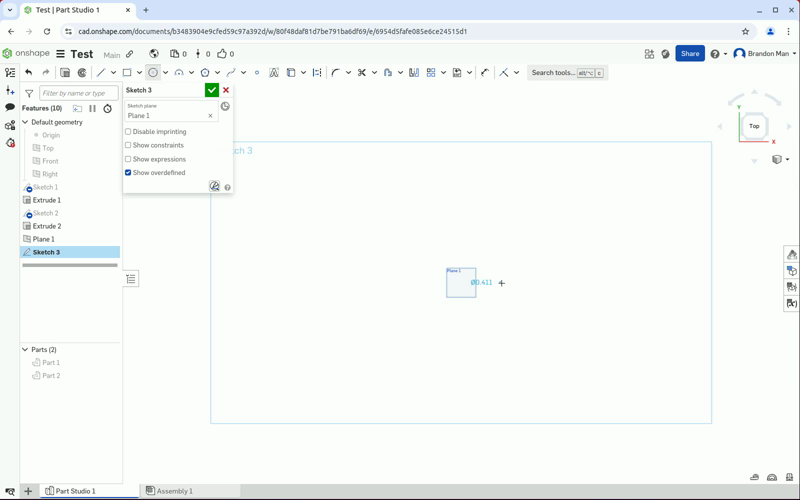
scroll(6)
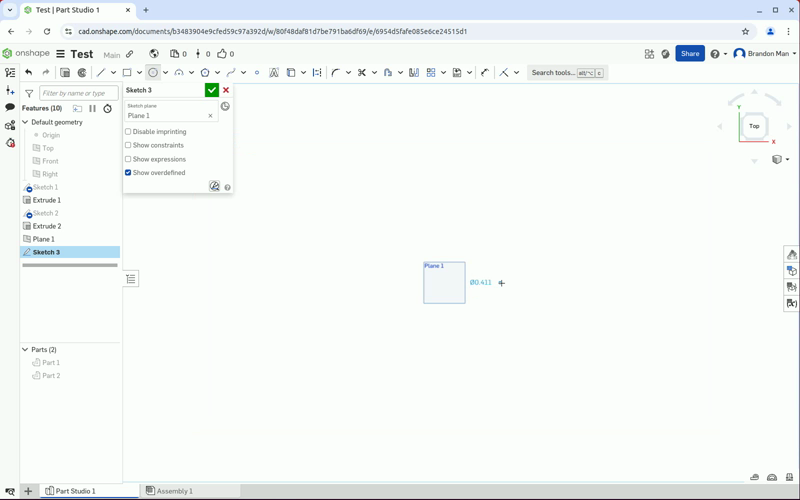
scroll(6)
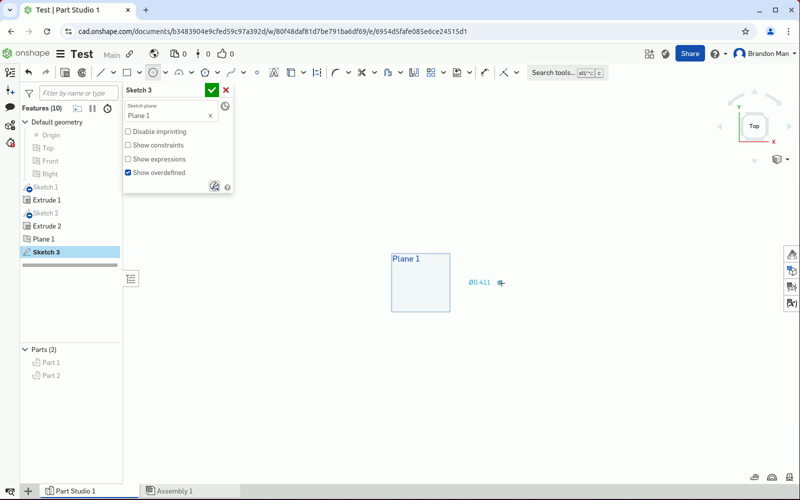
scroll(6)
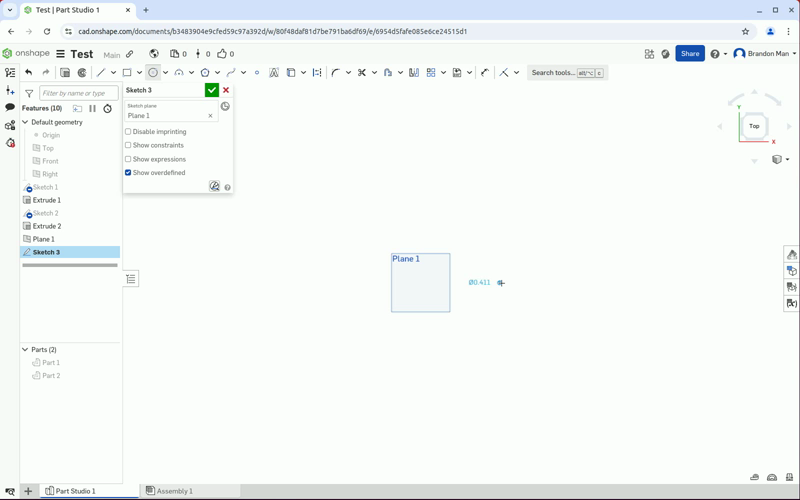
scroll(6)
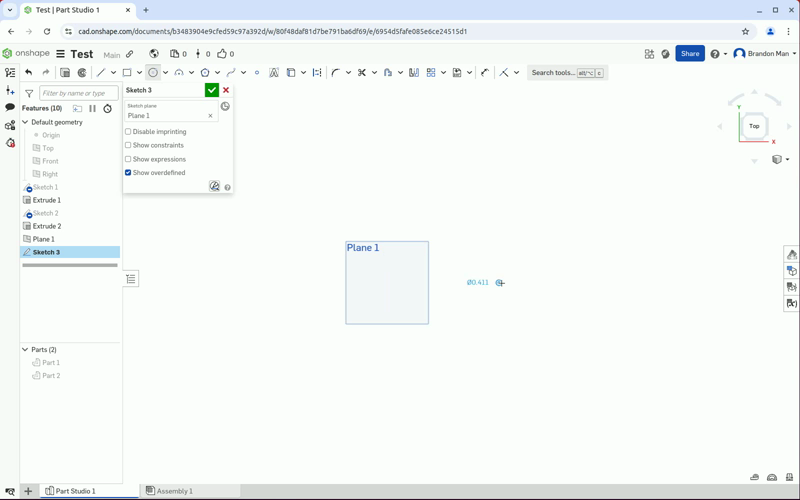
scroll(6)
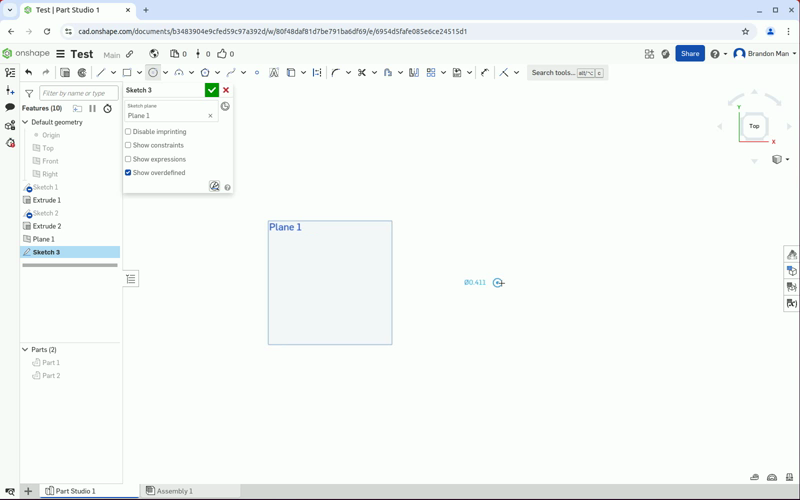
scroll(6)
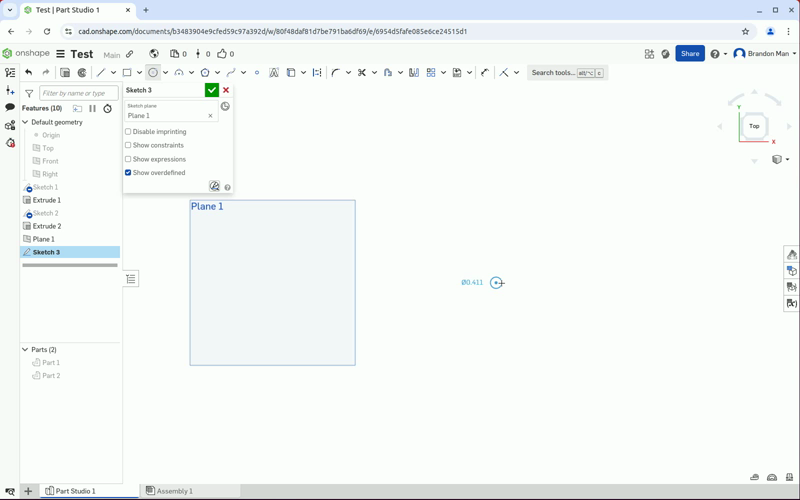
scroll(6)
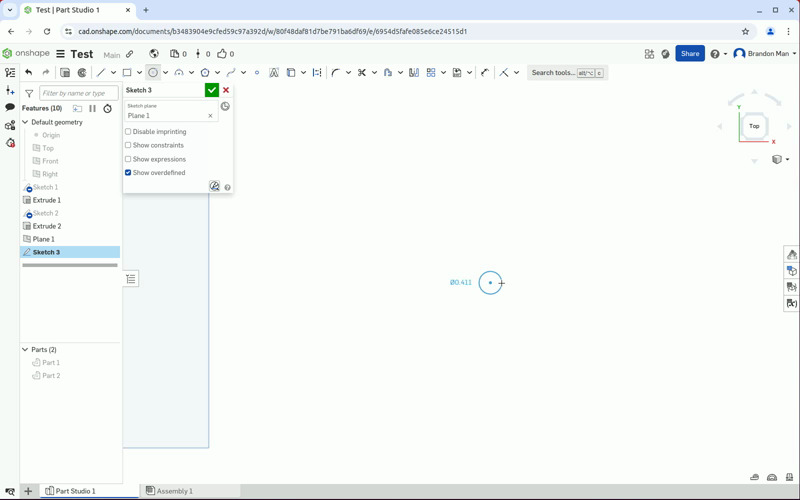
click(501, 282)
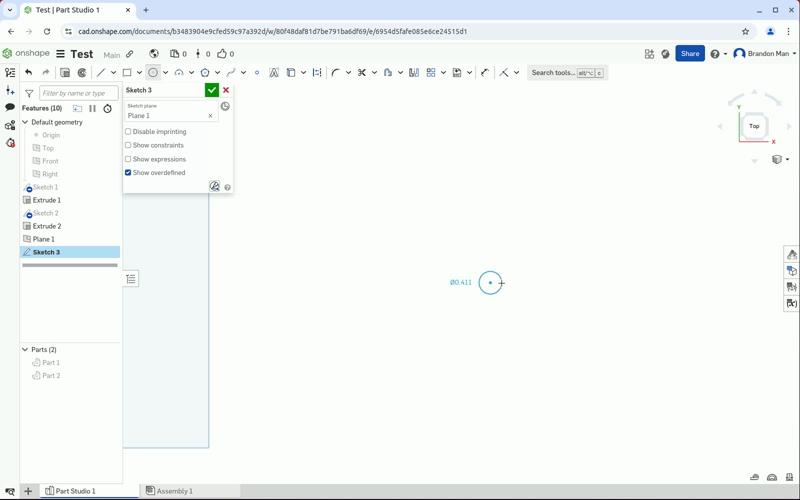
scroll(-6)
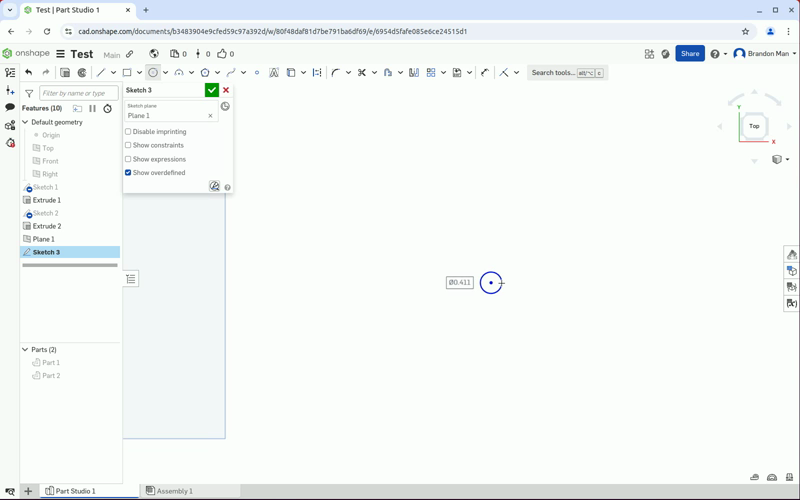
scroll(-6)
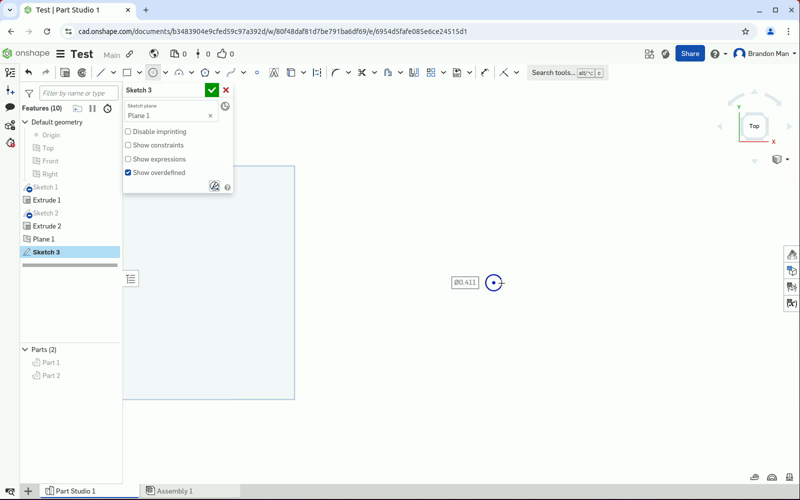
scroll(-6)
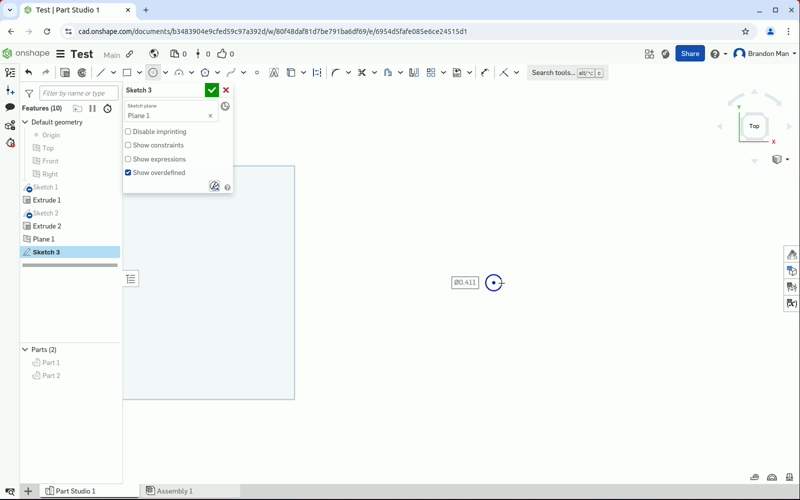
scroll(-6)
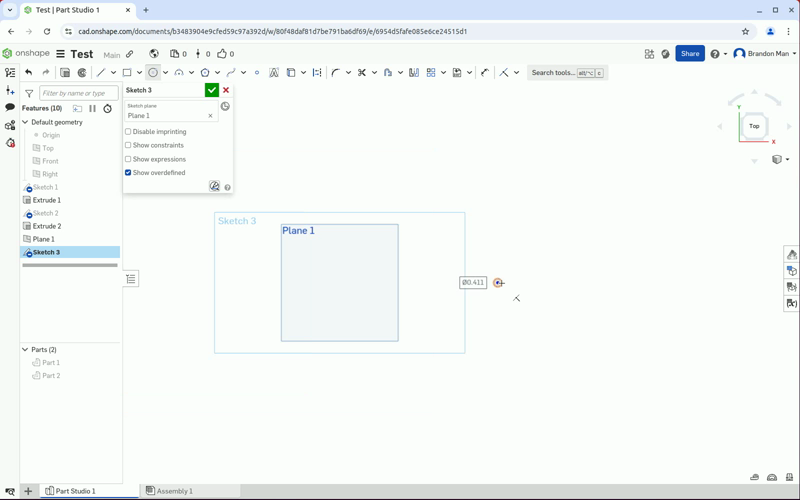
scroll(-6)
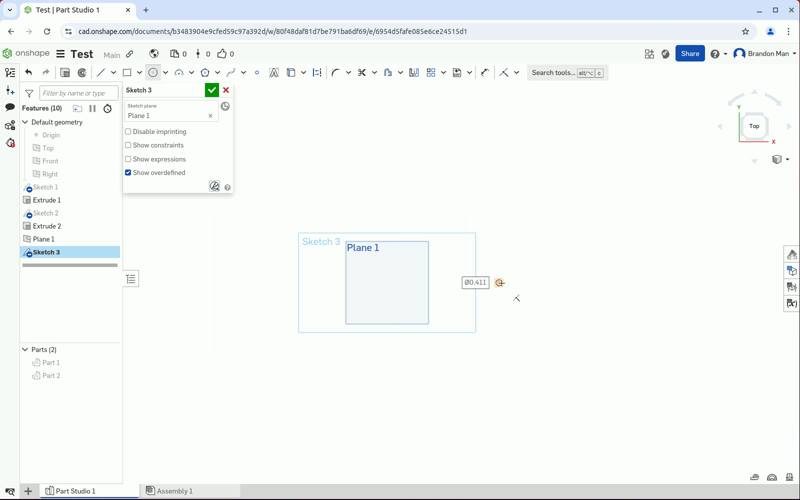
scroll(-6)
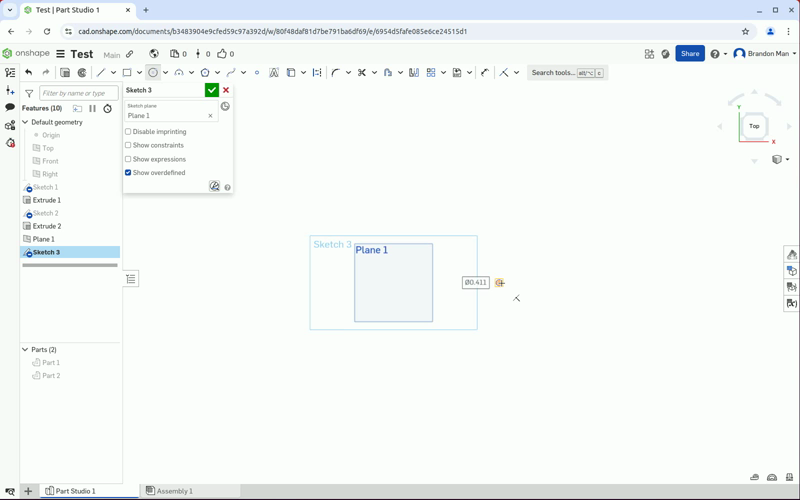
scroll(-6)
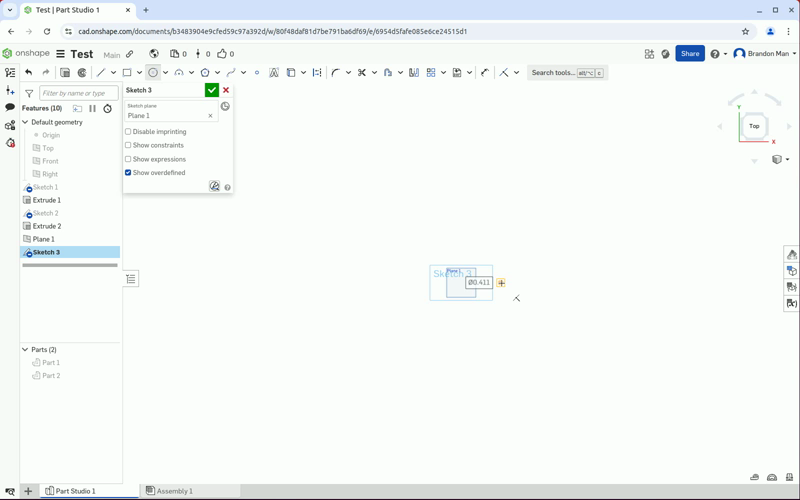
key(esc)
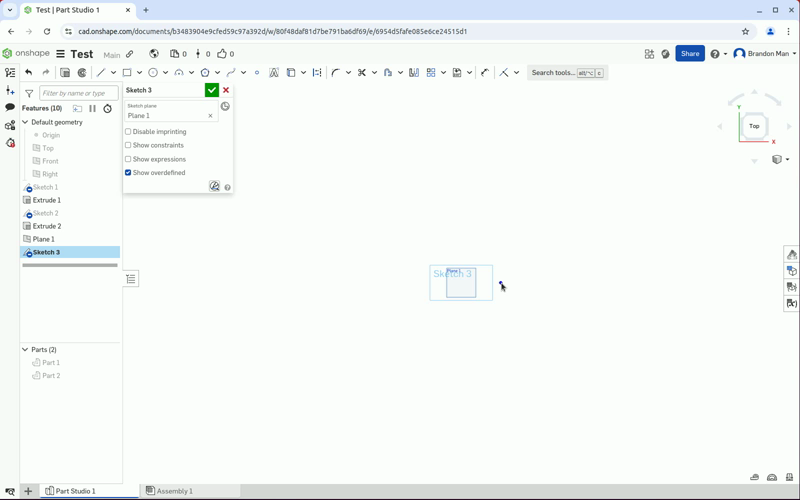
mouse_move(500, 281)
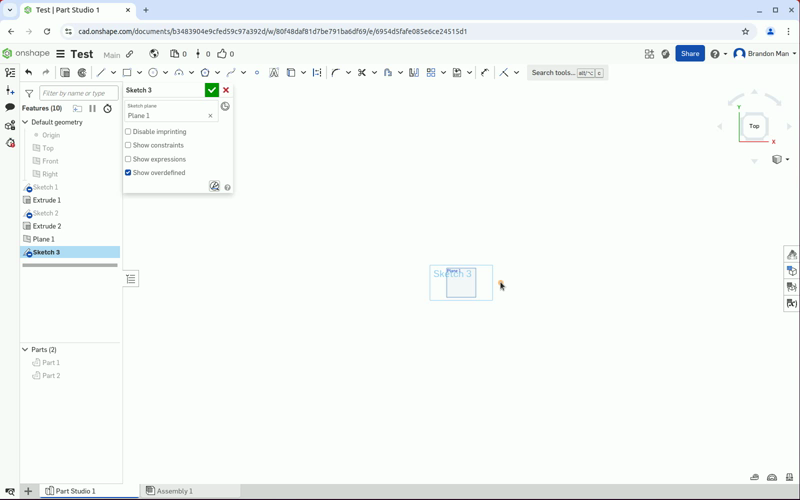
scroll(6)
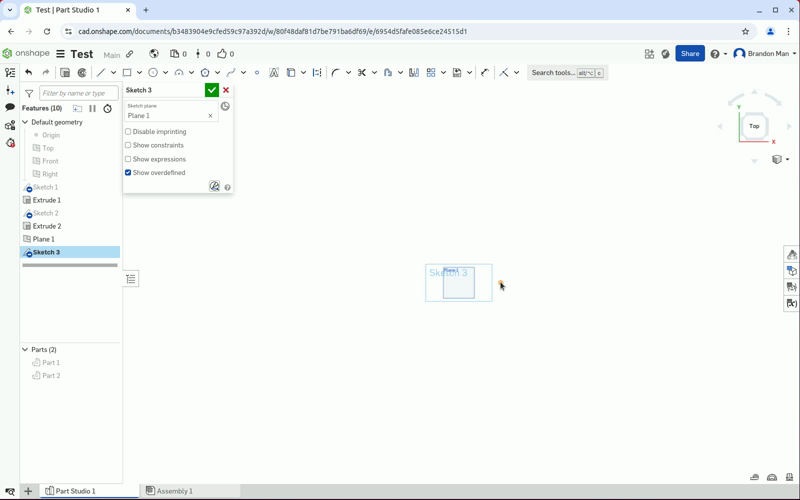
scroll(6)
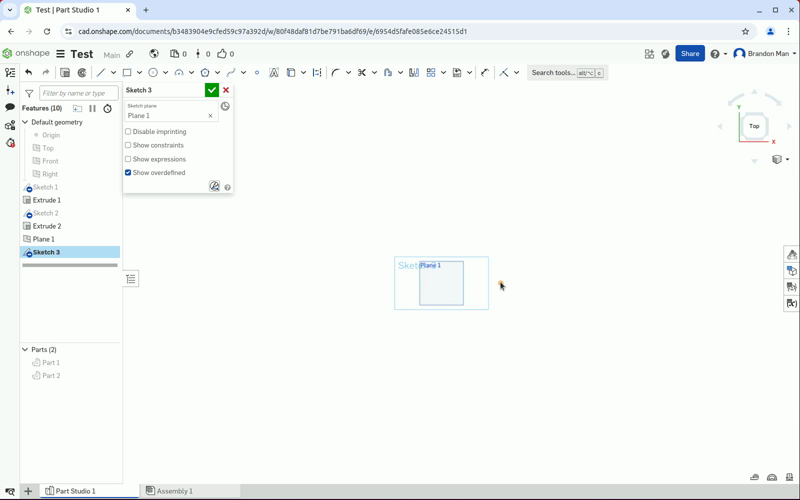
scroll(6)
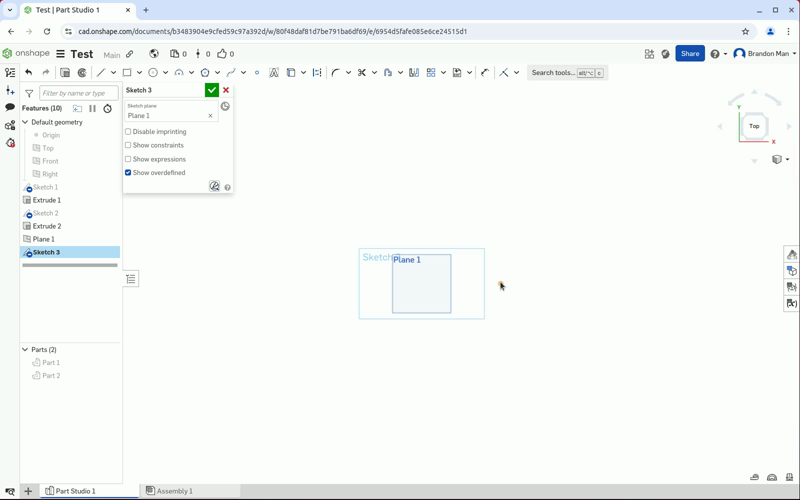
scroll(6)
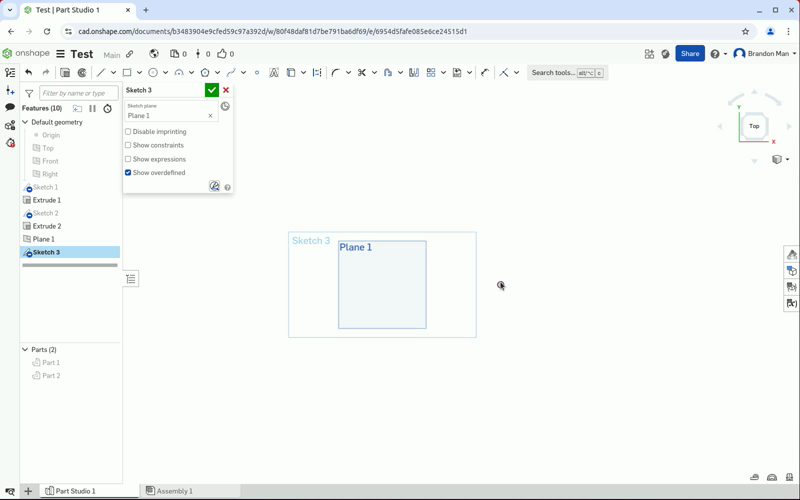
scroll(6)
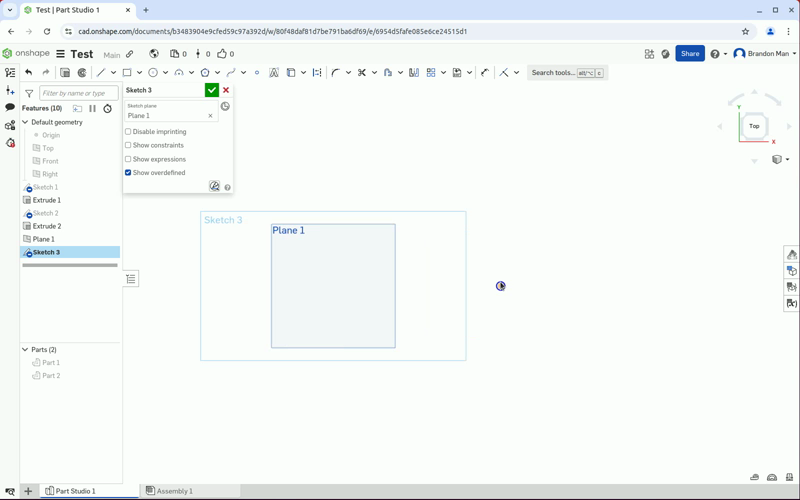
scroll(6)
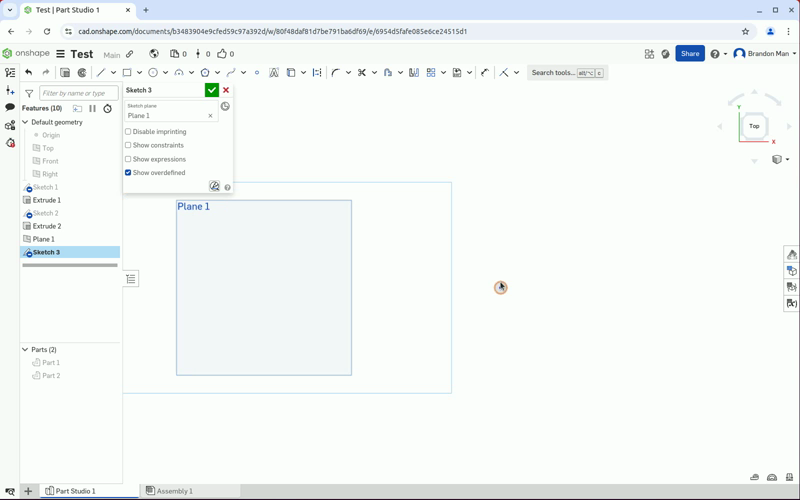
scroll(6)
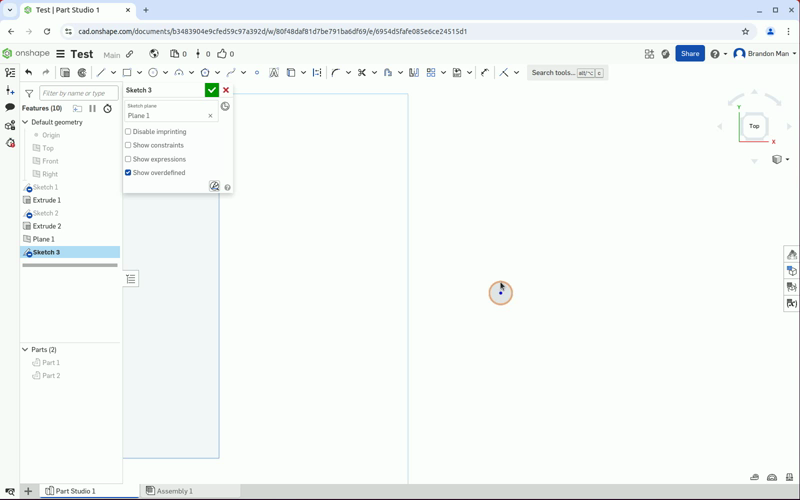
click(500, 281)
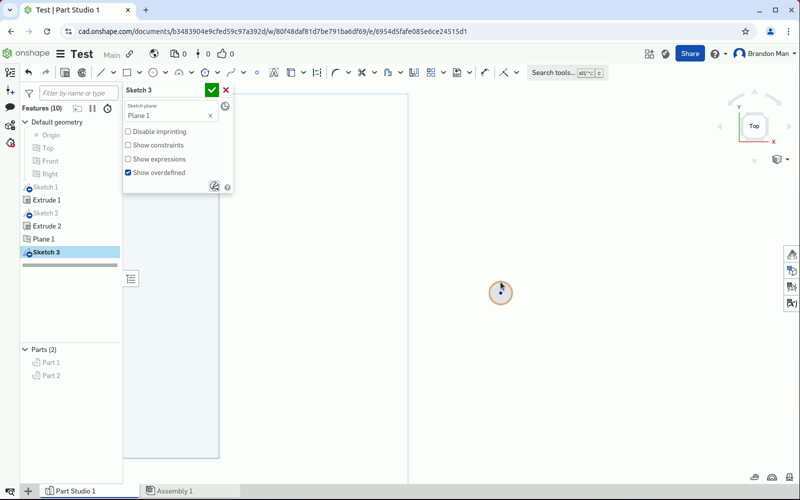
scroll(-6)
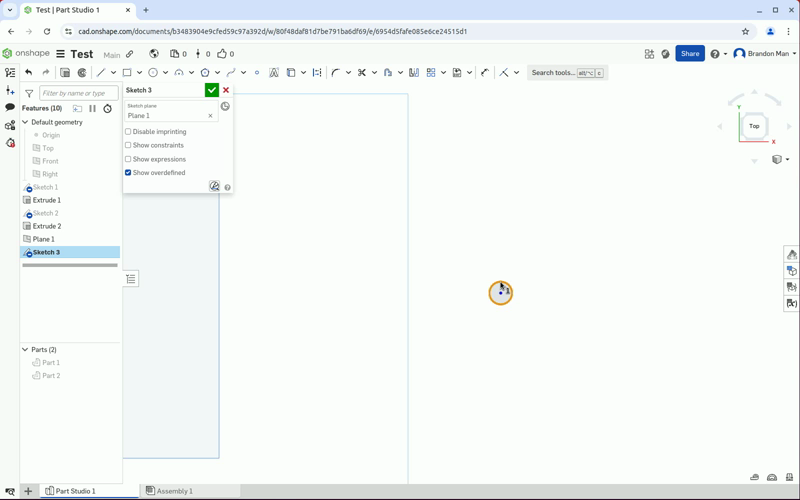
scroll(-6)
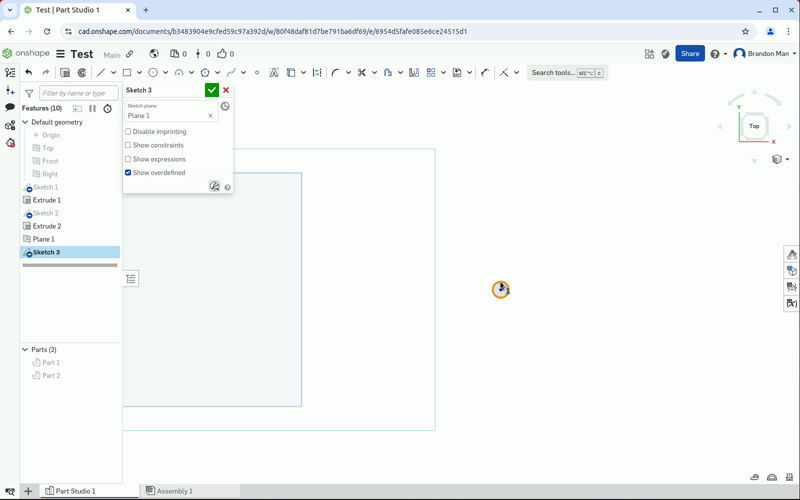
scroll(-6)
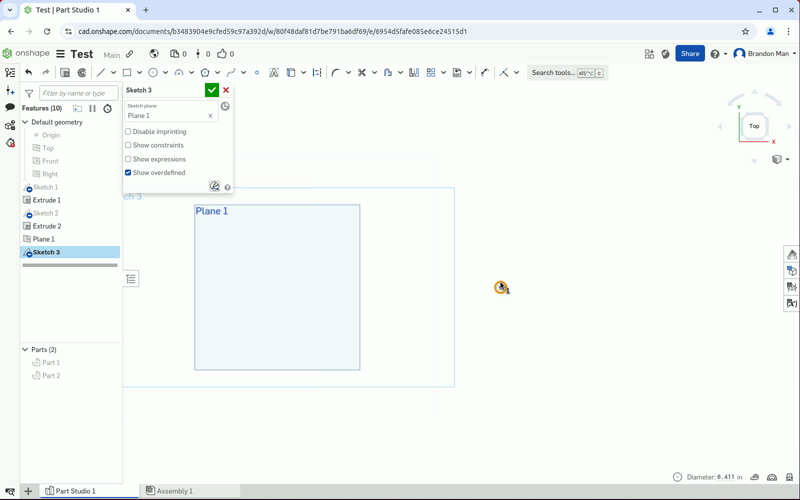
scroll(-6)
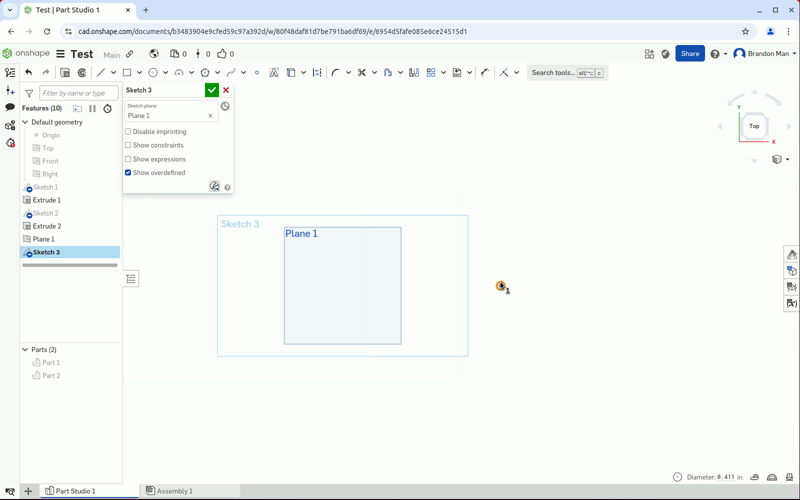
scroll(-6)
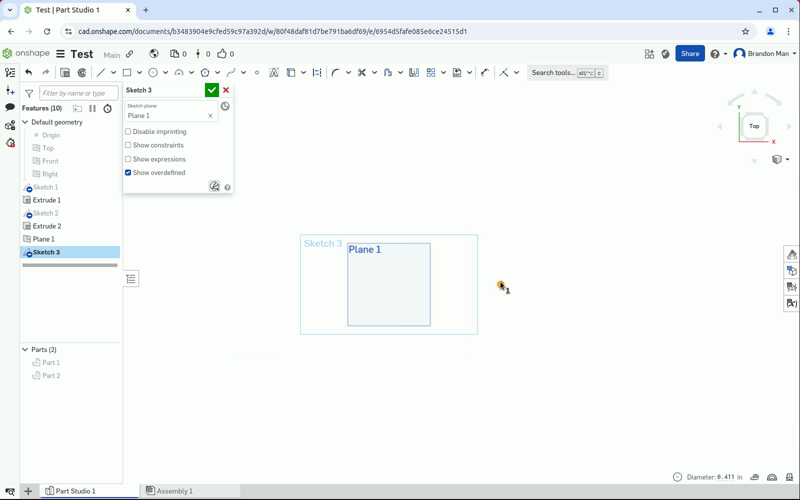
scroll(-6)
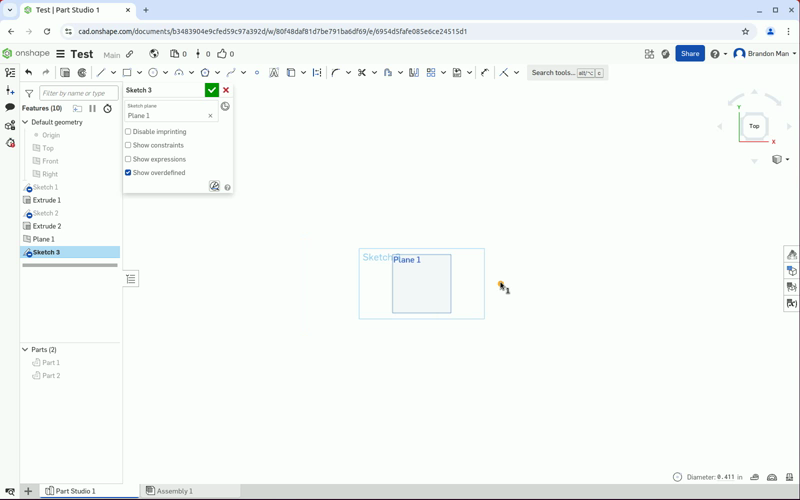
scroll(-6)
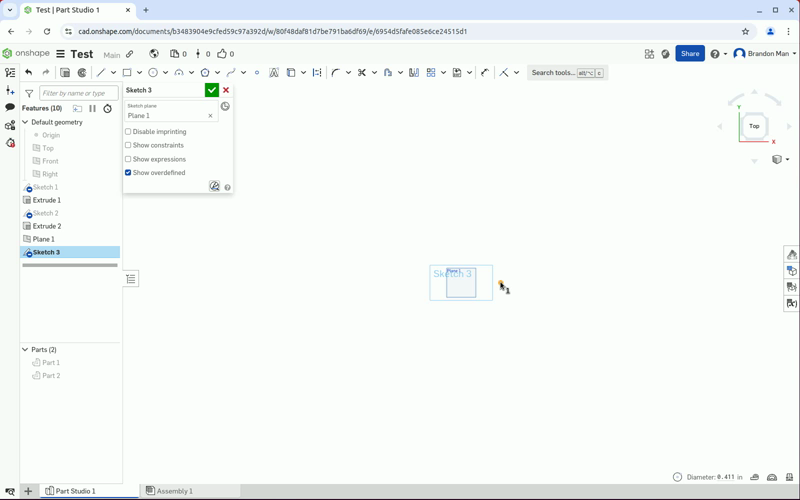
mouse_move(73, 352)
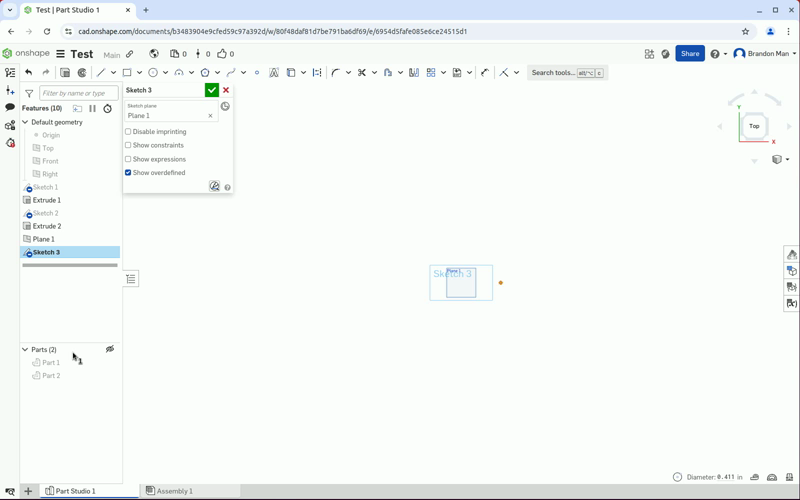
key(shift+y)
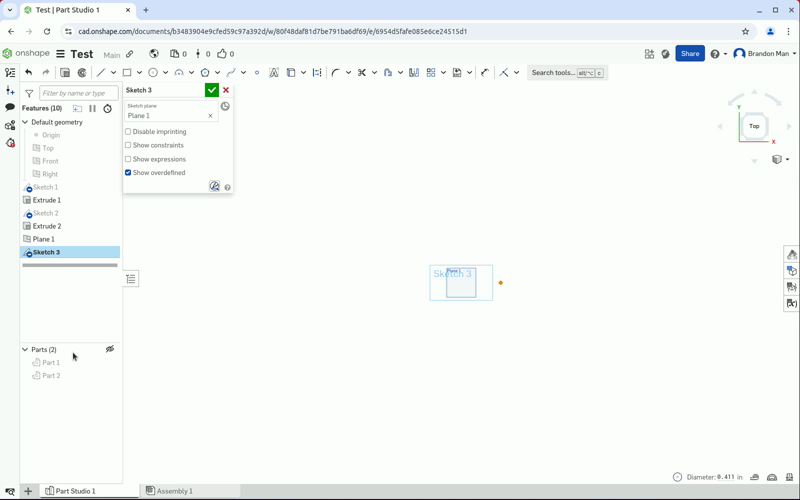
key(shift+e)
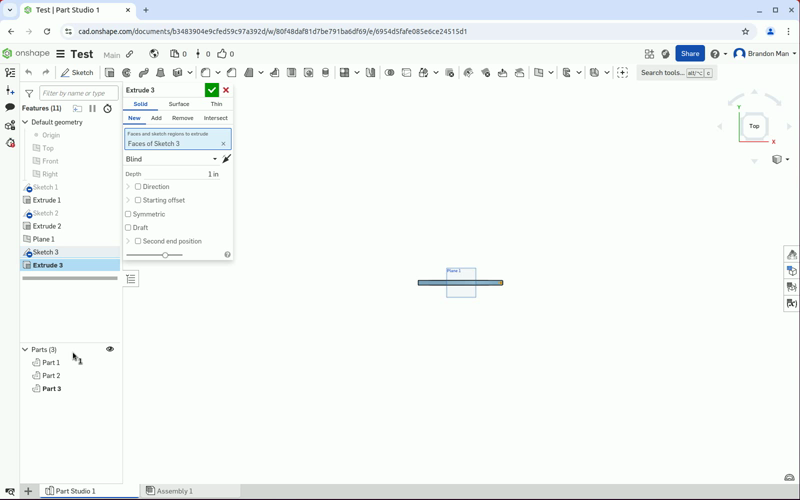
mouse_move(143, 106)
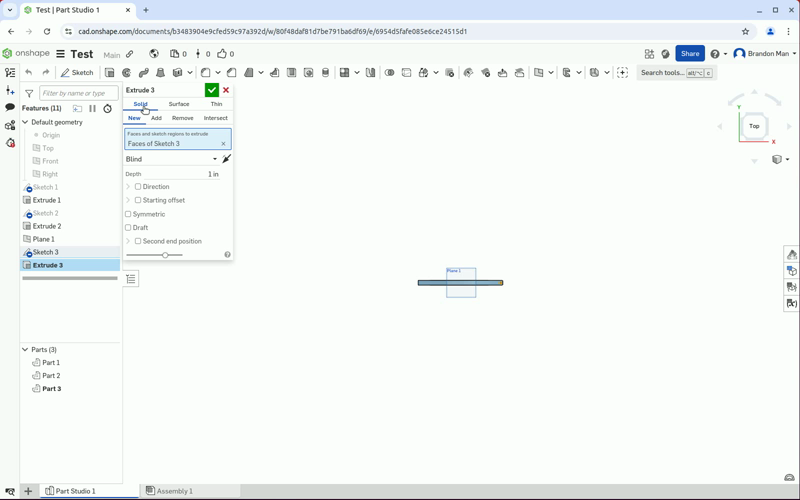
click(143, 106)
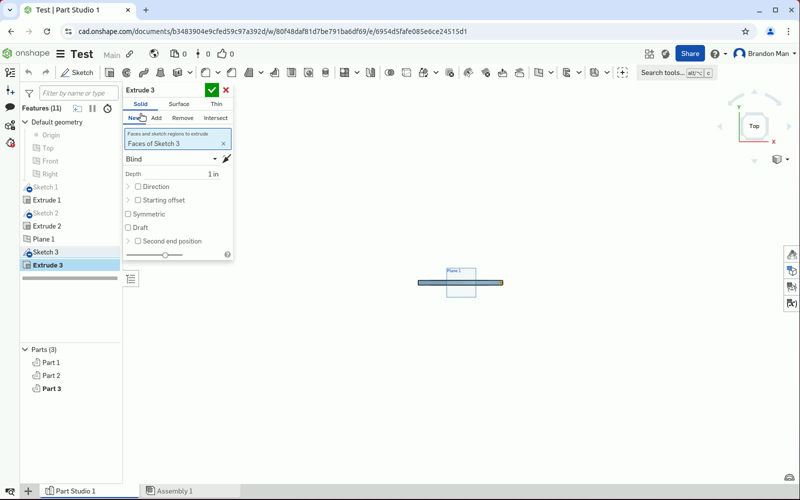
mouse_move(137, 120)
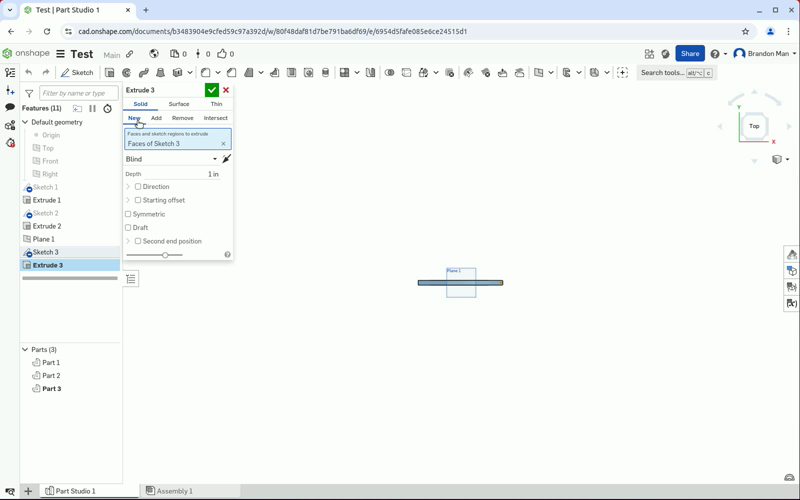
click(137, 120)
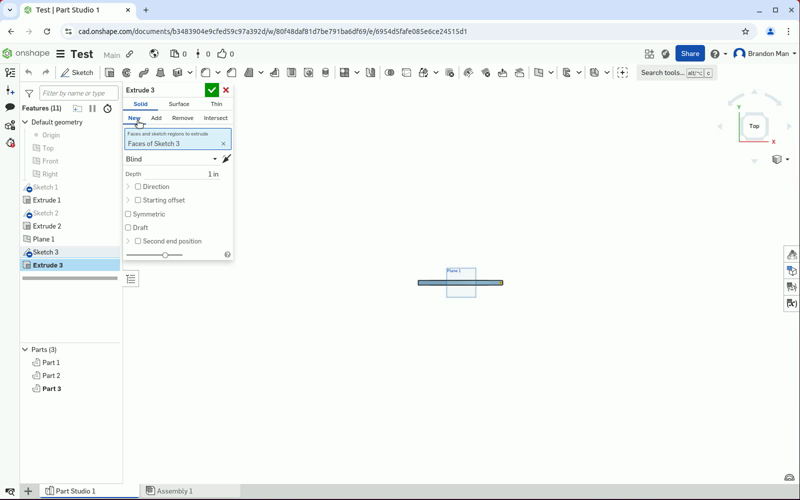
key(tab, 4)
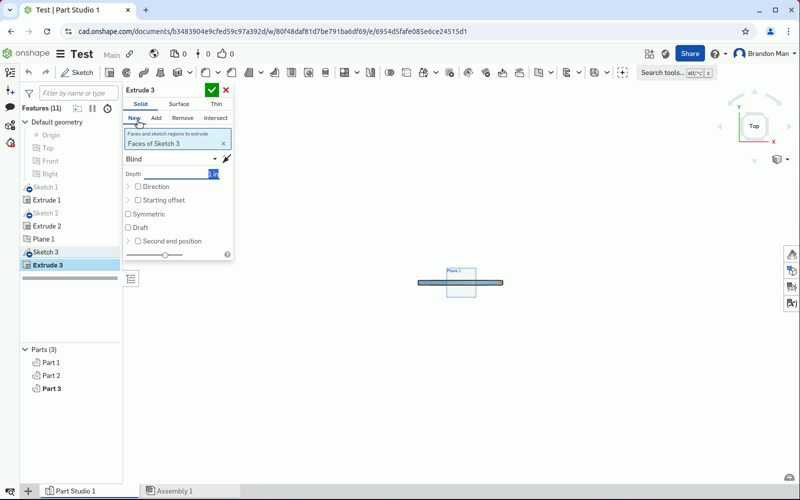
text(0.241)
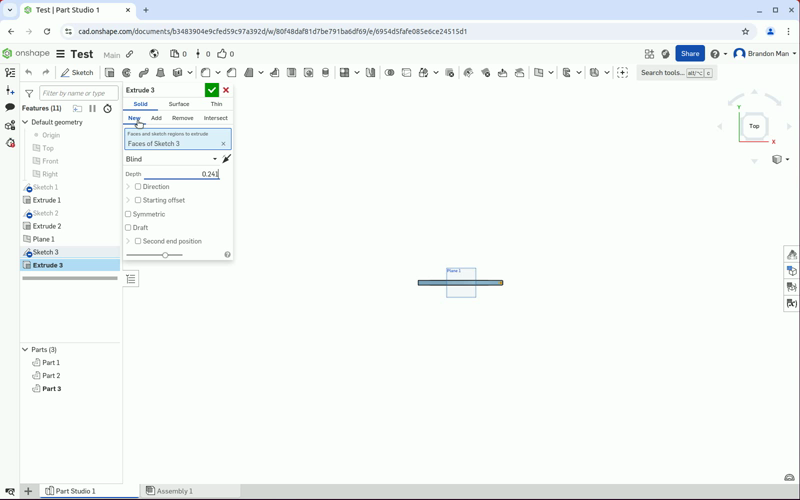
key(tab, 3)
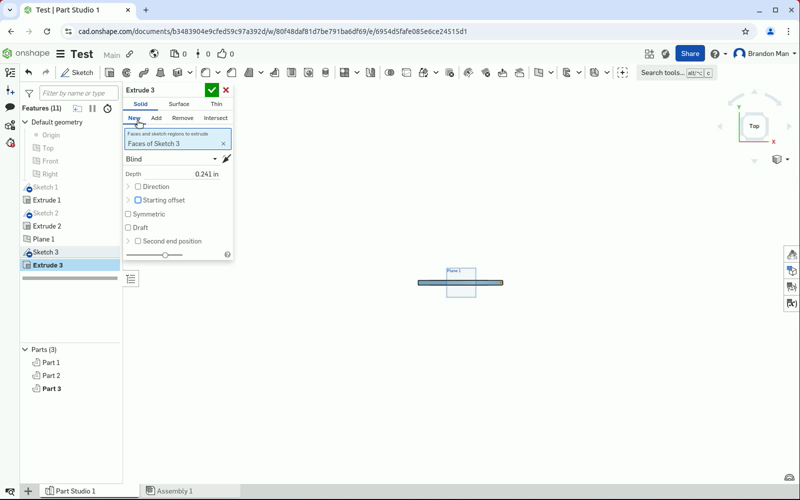
key(tab, 2)
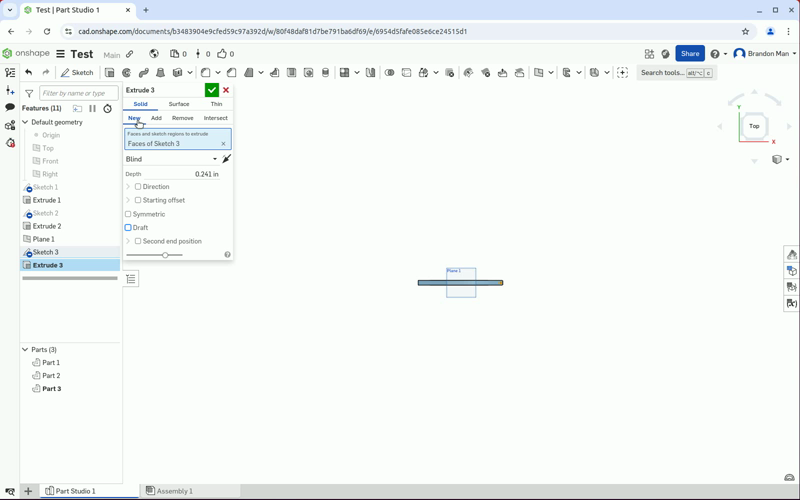
key(space)
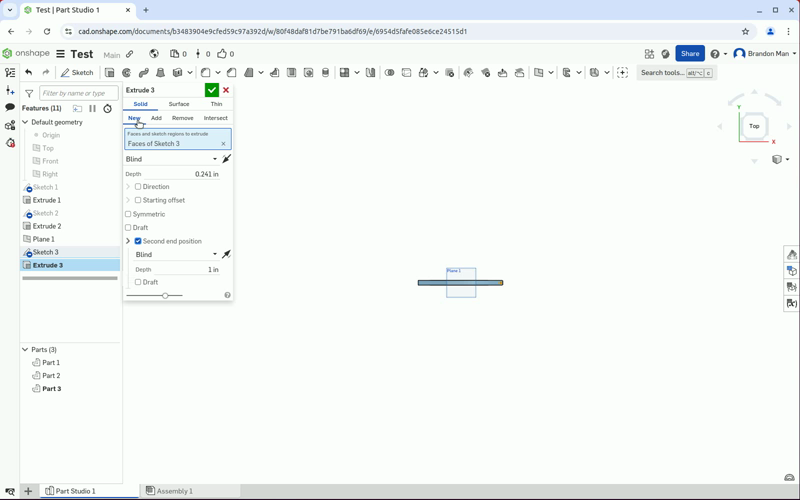
key(tab, 3)
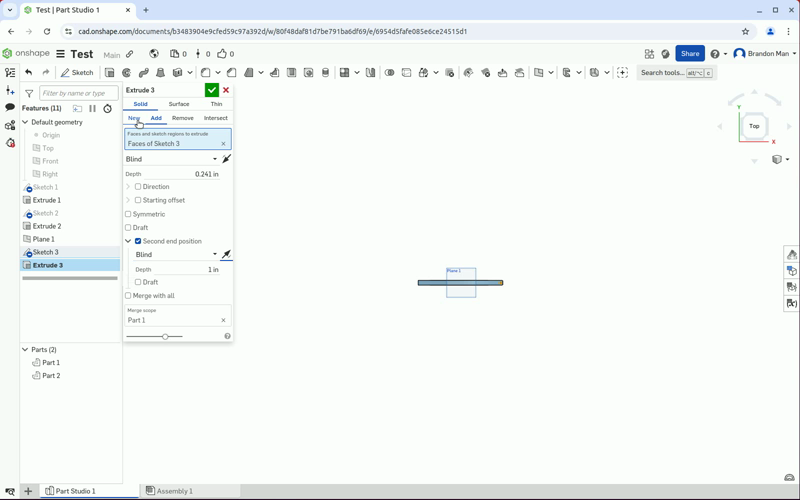
text(30.57)
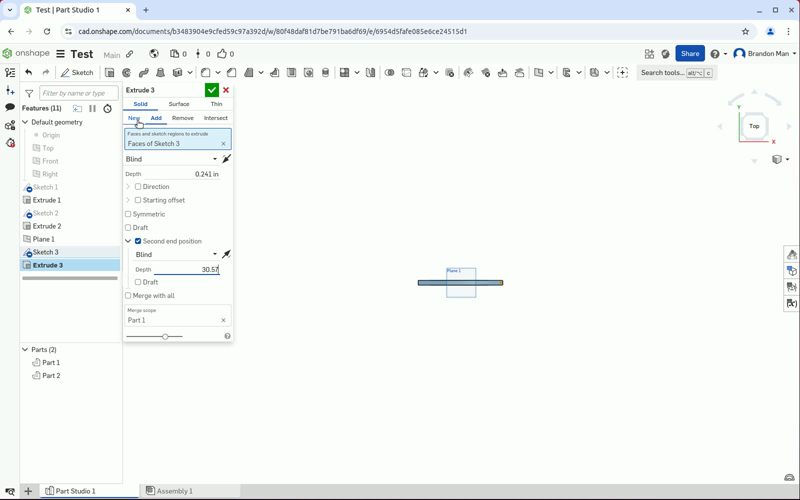
key(enter)
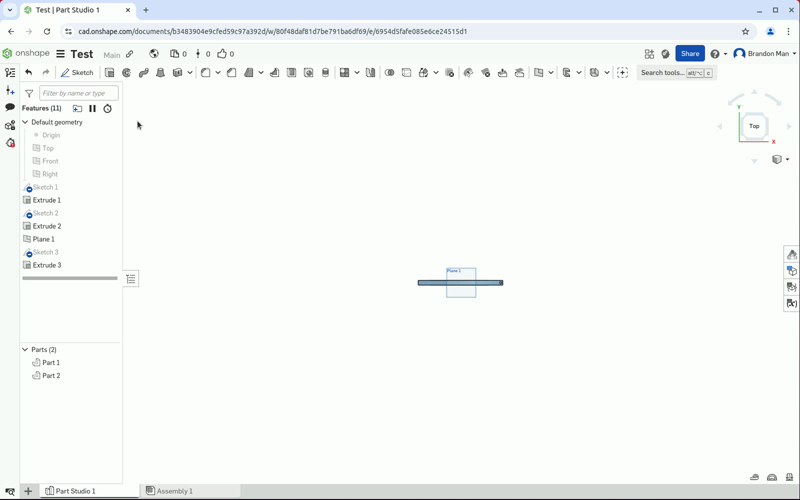
key(shift+h)
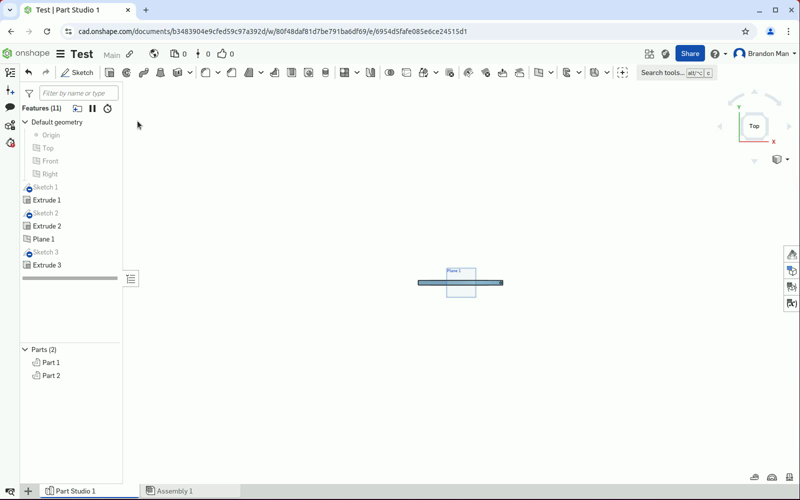
key(shift+h)
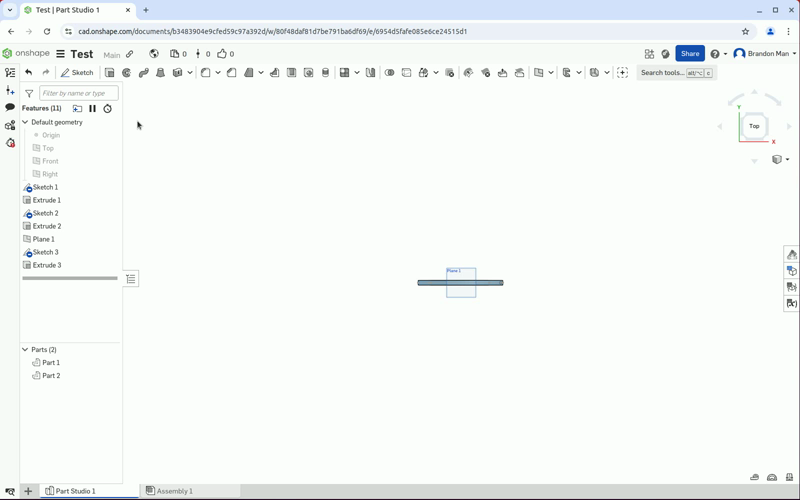
key(shift+7)
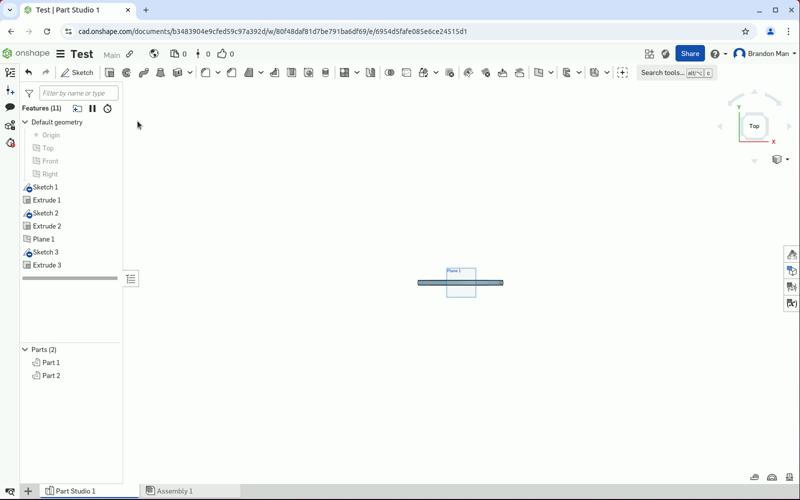
key(up, 3)
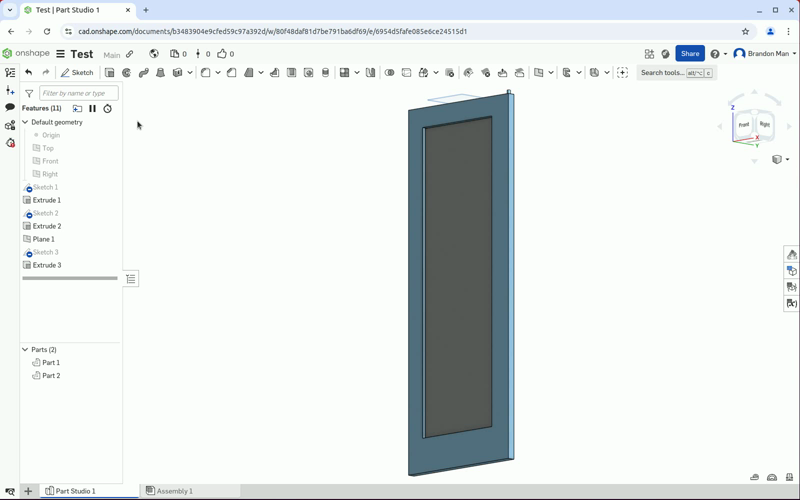
key(left, 3)
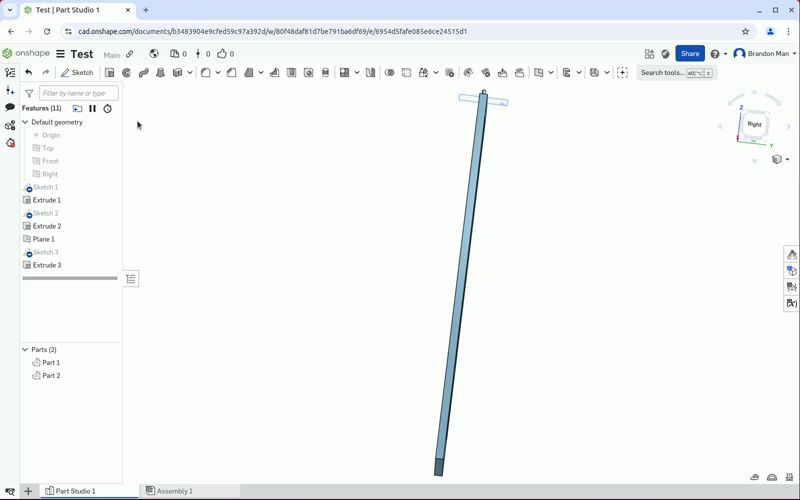
key(right, 3)
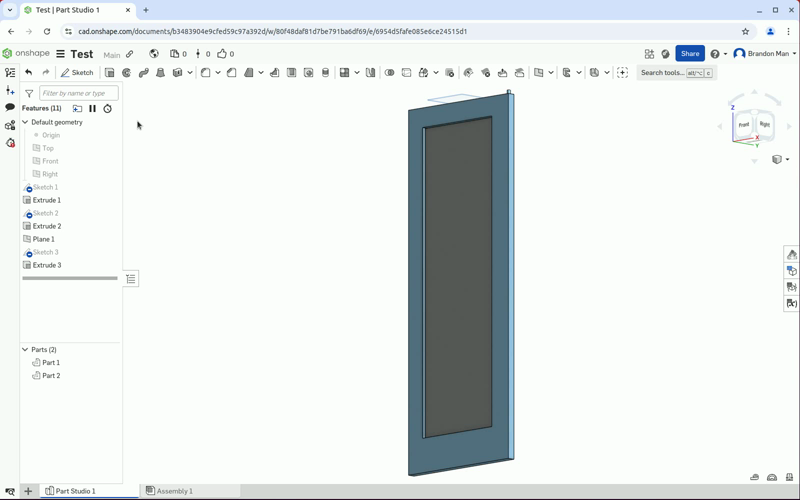
key(down, 3)
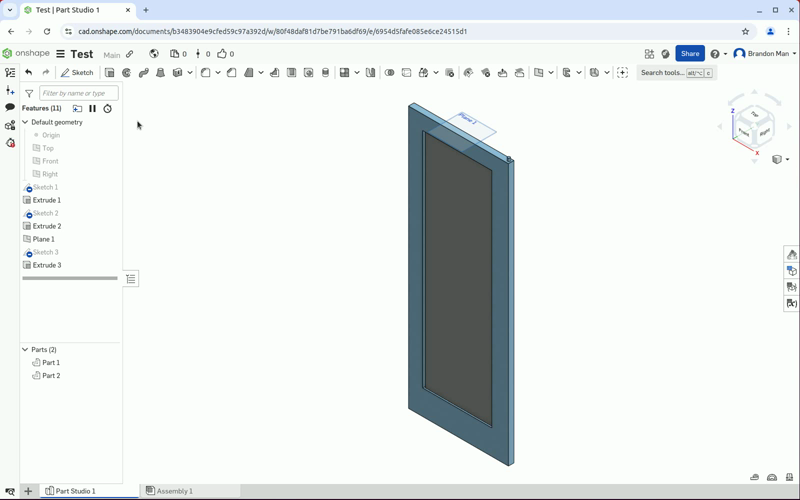
mouse_move(73, 189)
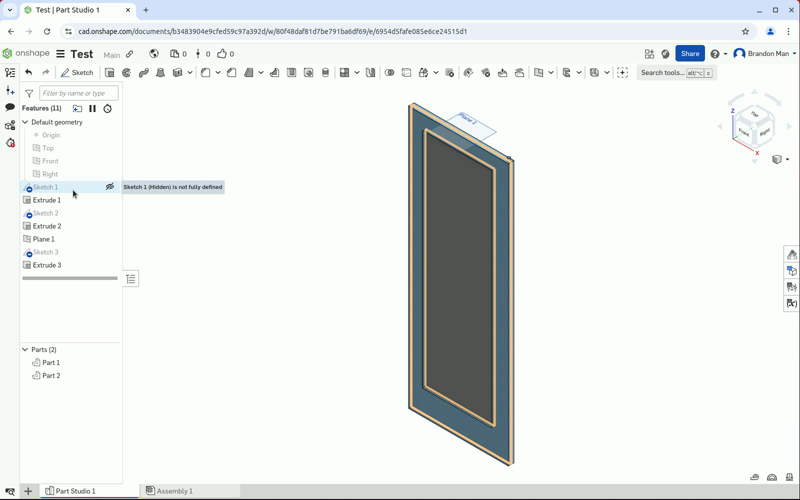
click(73, 189)